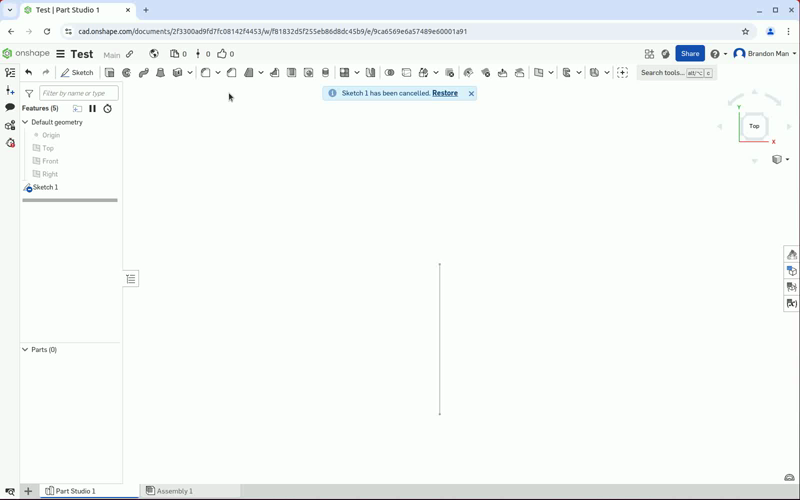
key(shift+h)
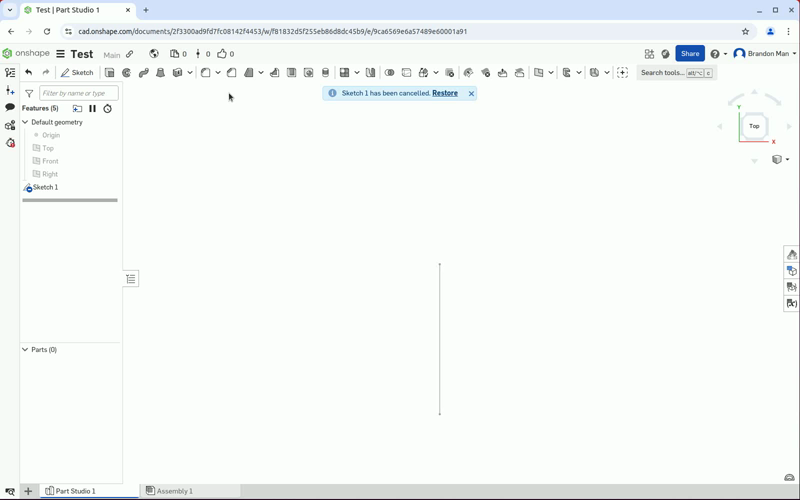
key(shift+s)
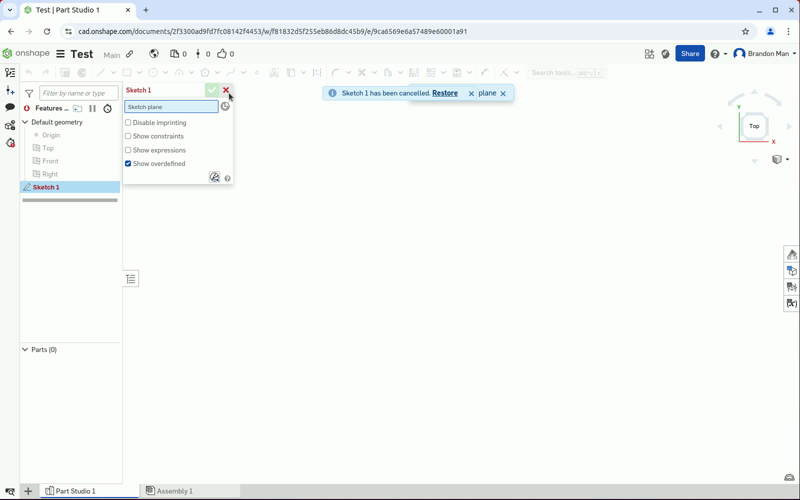
mouse_move(73, 150)
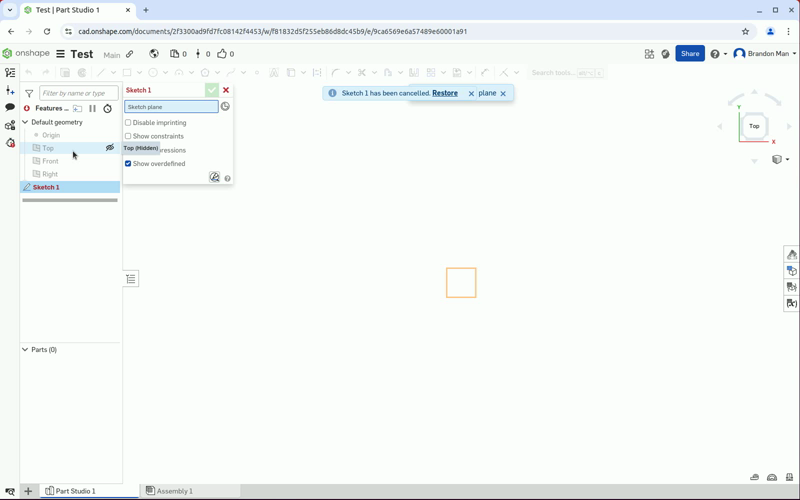
click(73, 150)
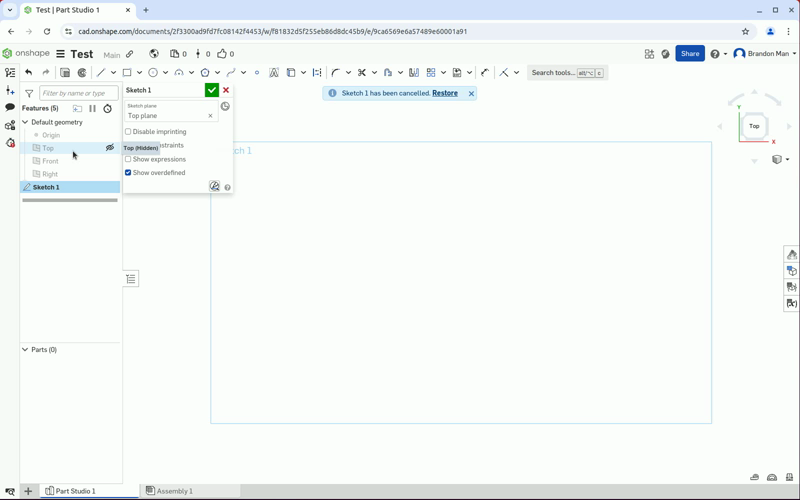
mouse_move(73, 352)
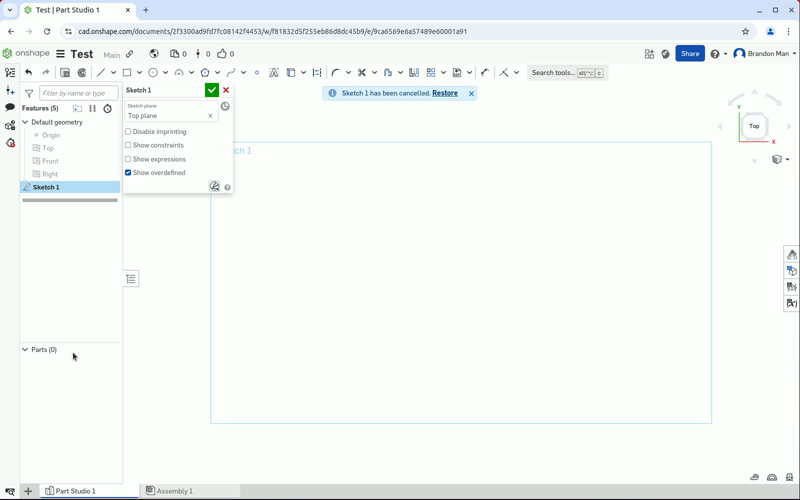
key(y)
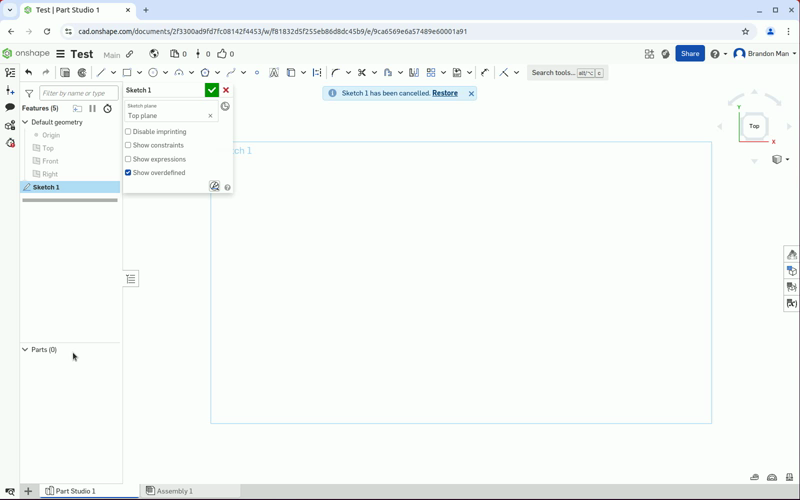
key(c)
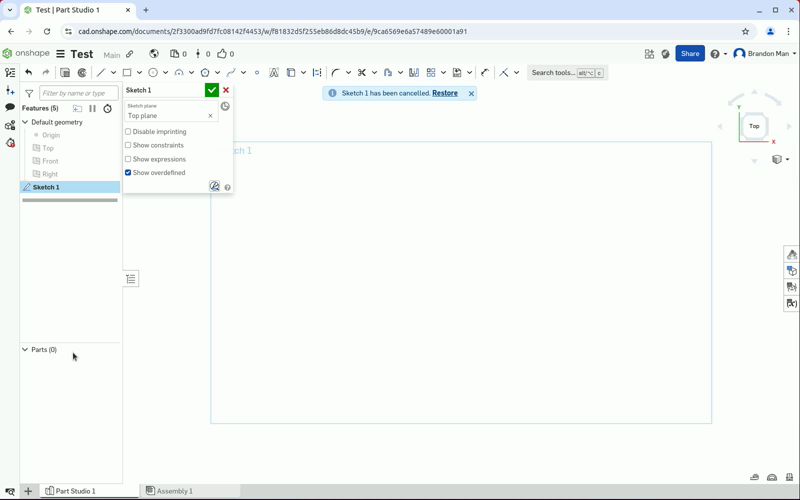
key_down(shift)
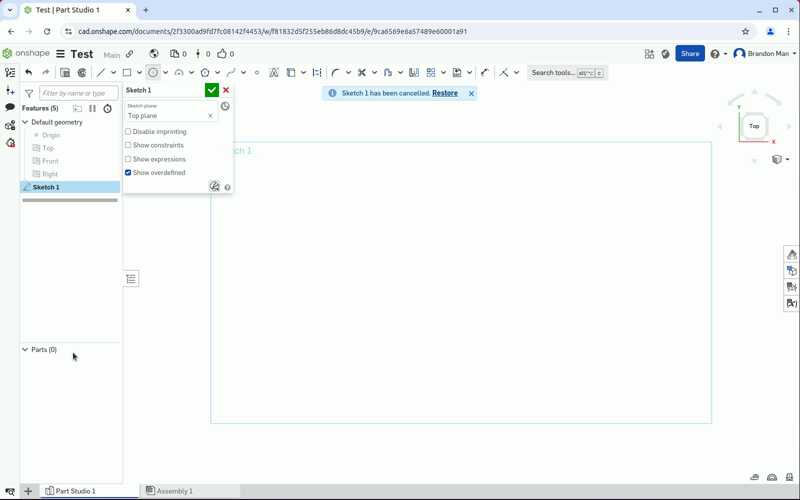
mouse_move(461, 282)
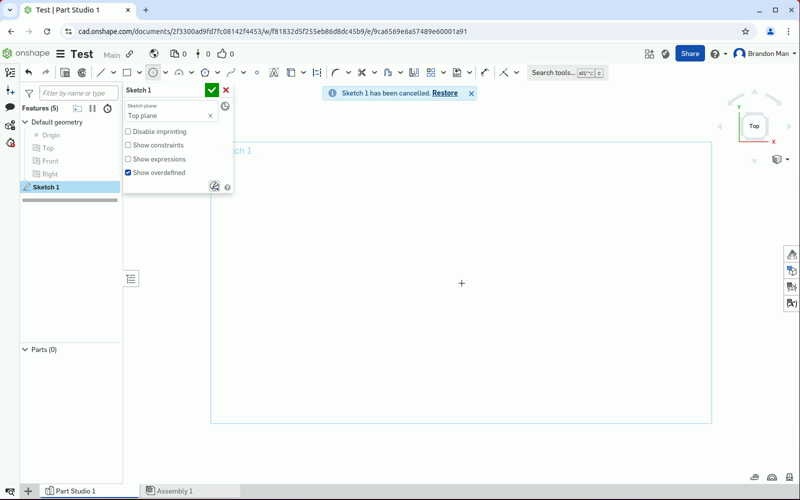
click(461, 282)
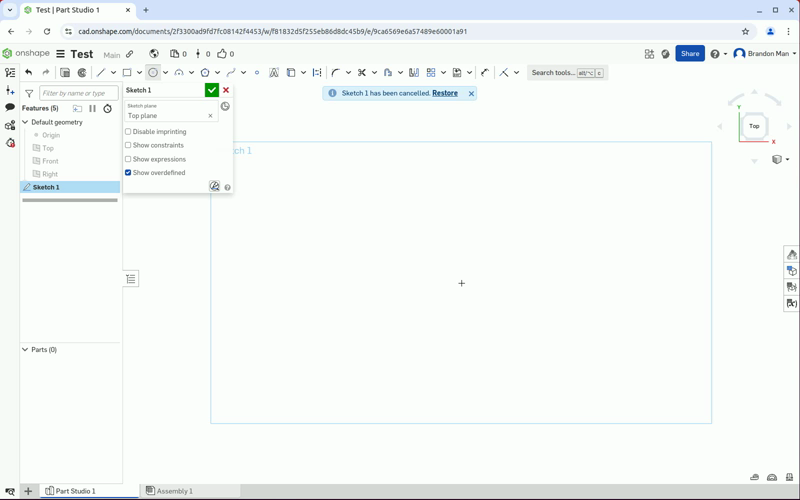
key_up(shift)
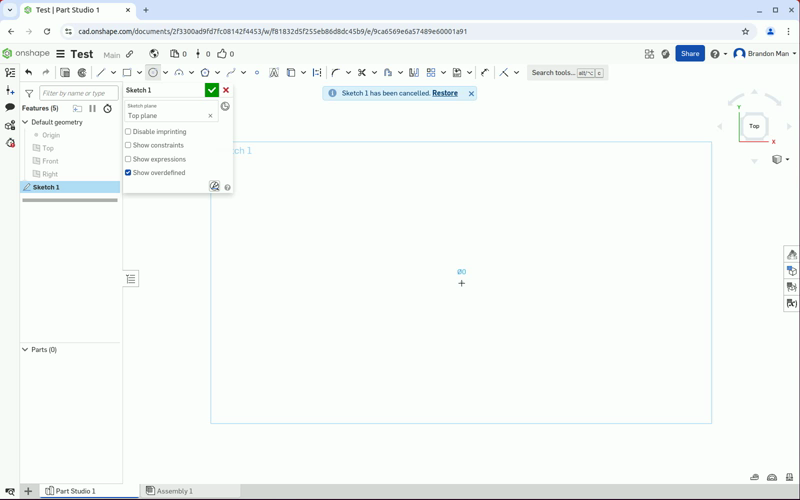
mouse_move(516, 282)
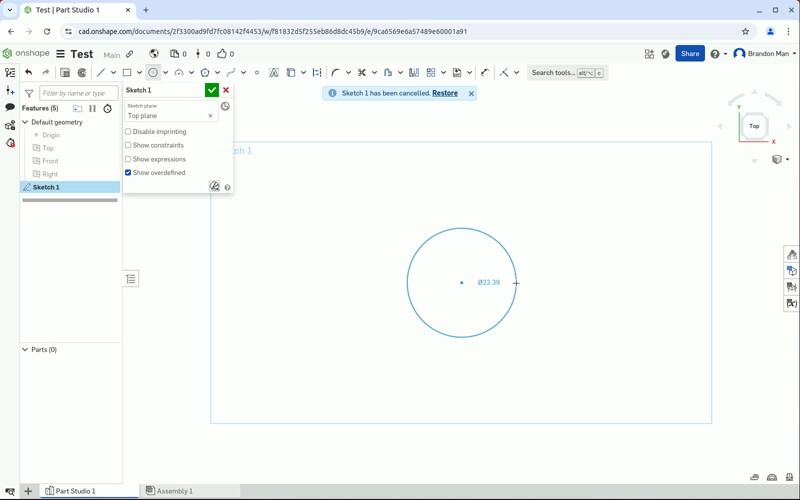
click(516, 282)
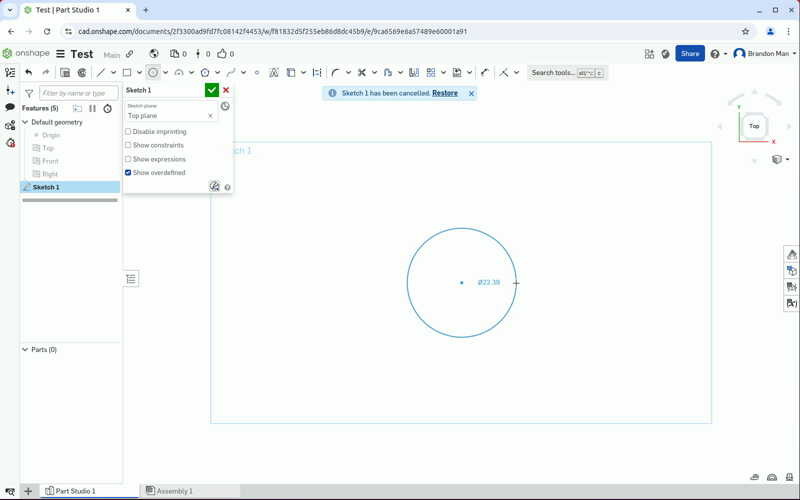
key(esc)
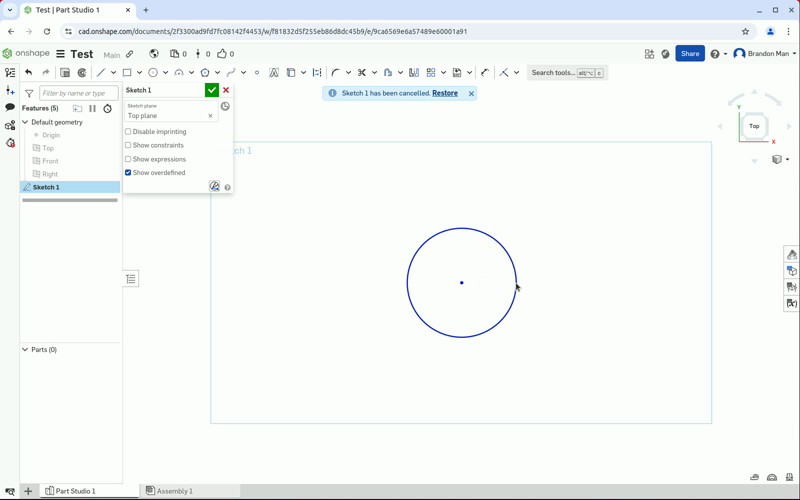
mouse_move(467, 298)
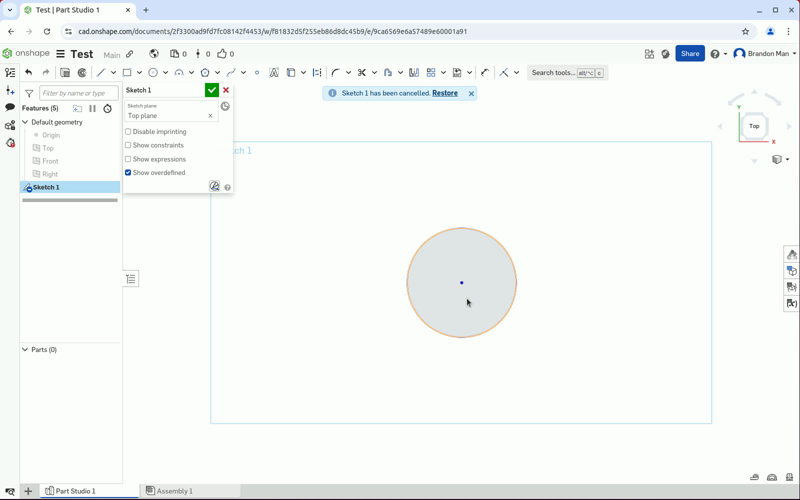
click(467, 298)
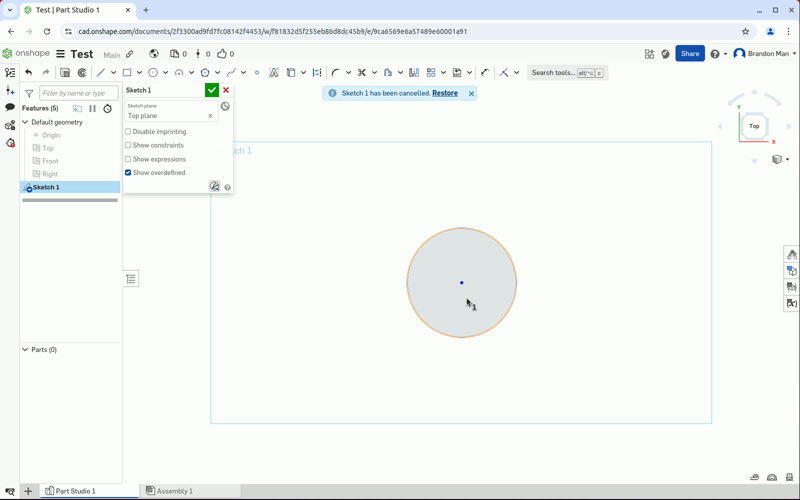
mouse_move(73, 352)
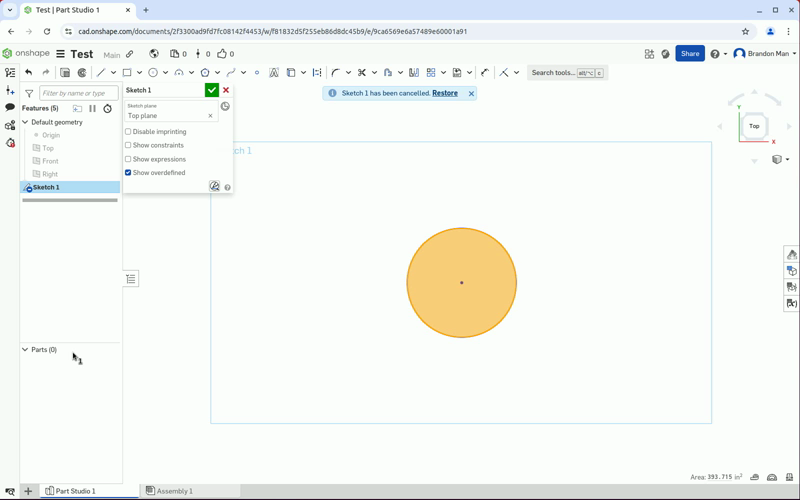
key(shift+y)
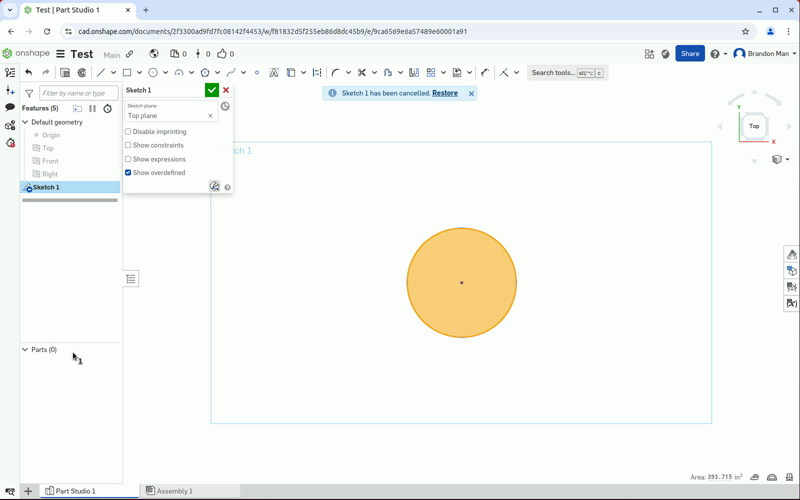
key(shift+e)
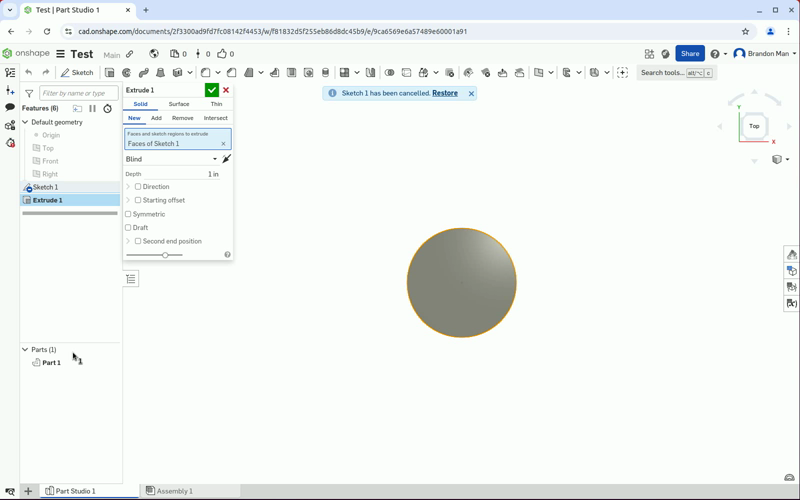
mouse_move(143, 106)
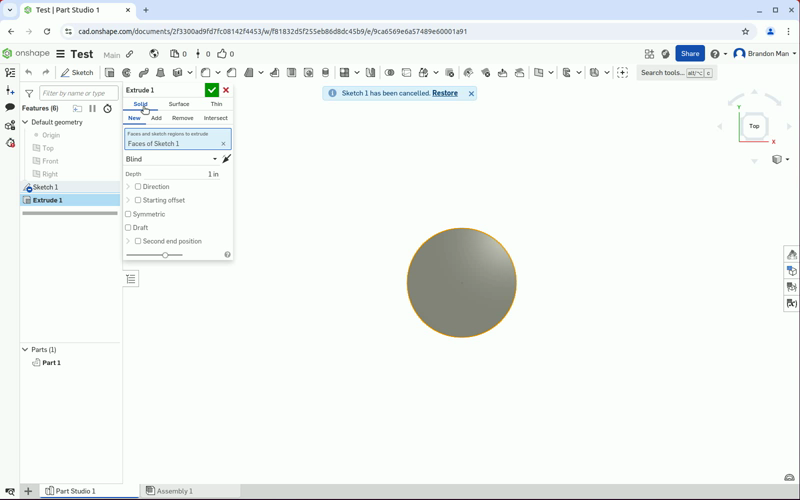
click(143, 106)
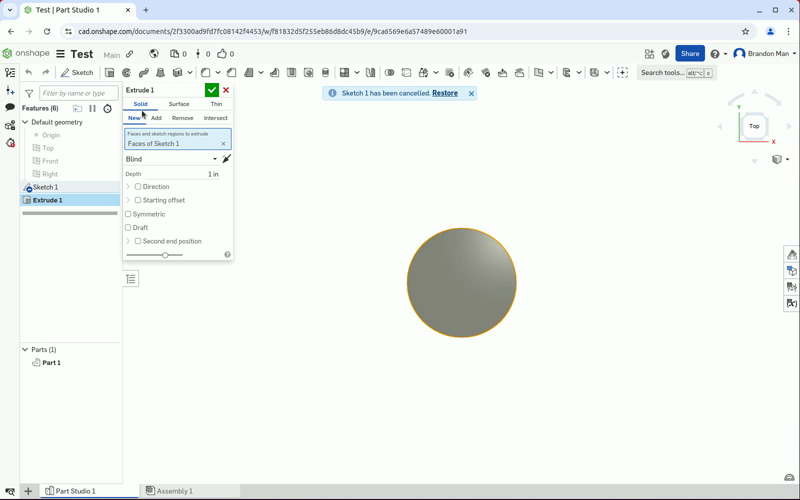
mouse_move(137, 120)
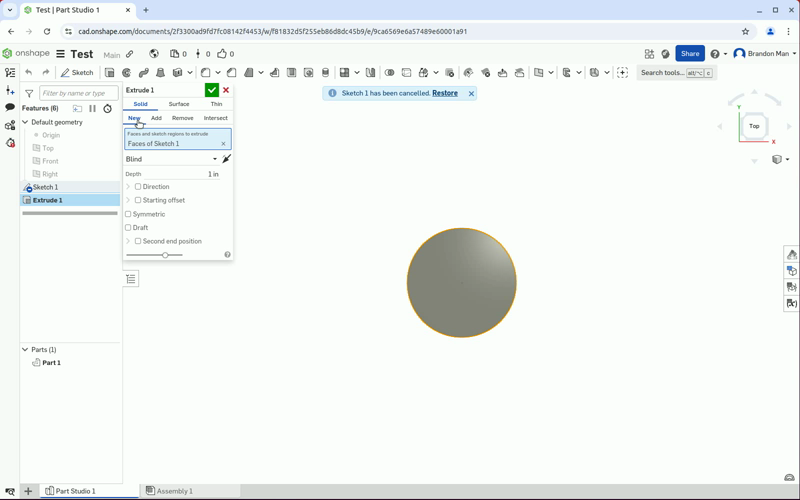
click(137, 120)
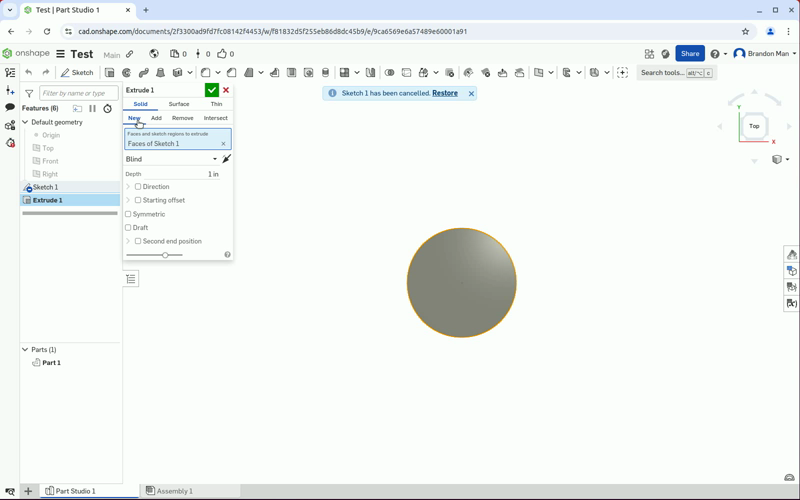
key(tab, 4)
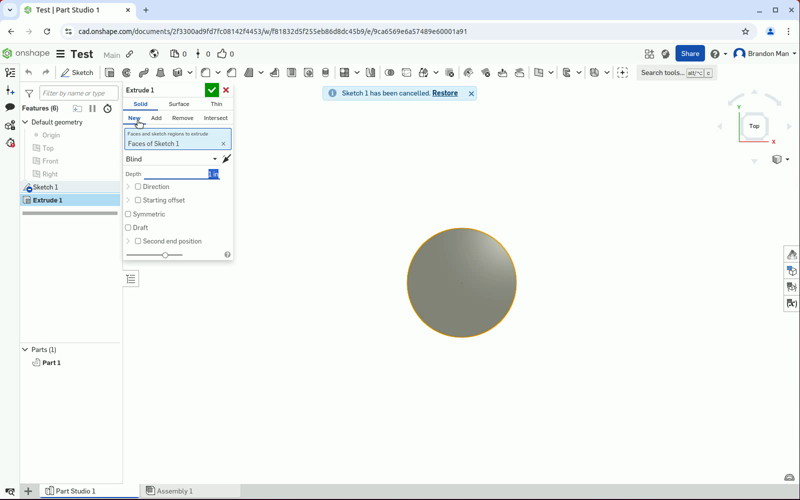
text(6.499)
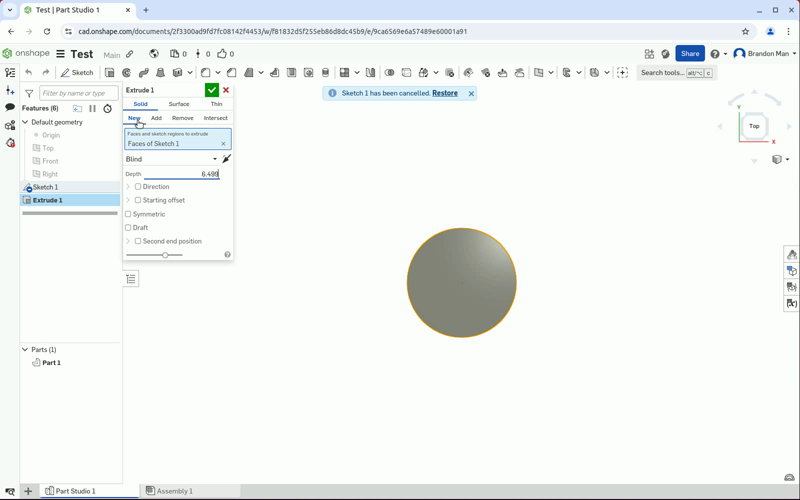
key(enter)
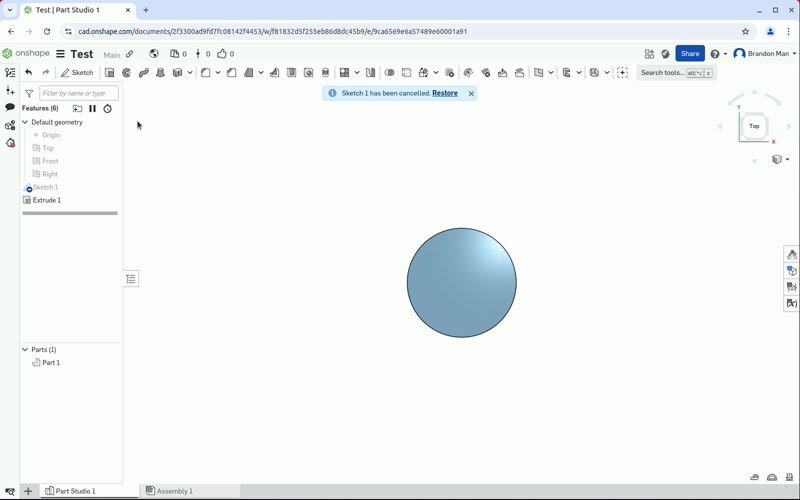
key(shift+h)
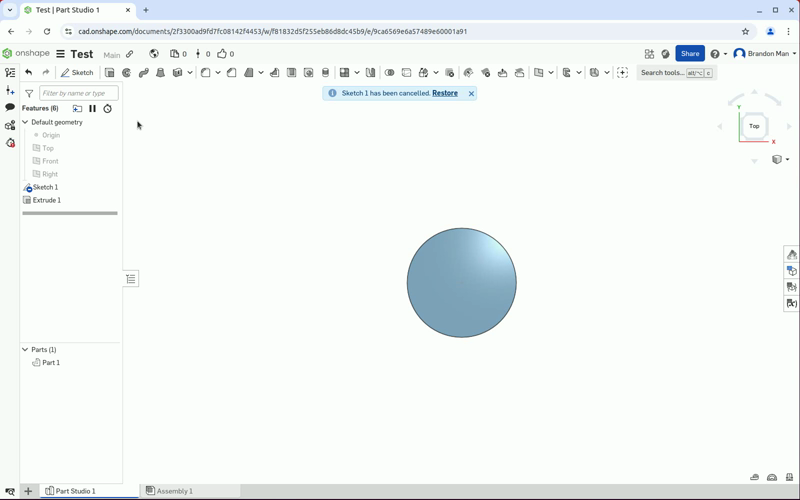
key(shift+h)
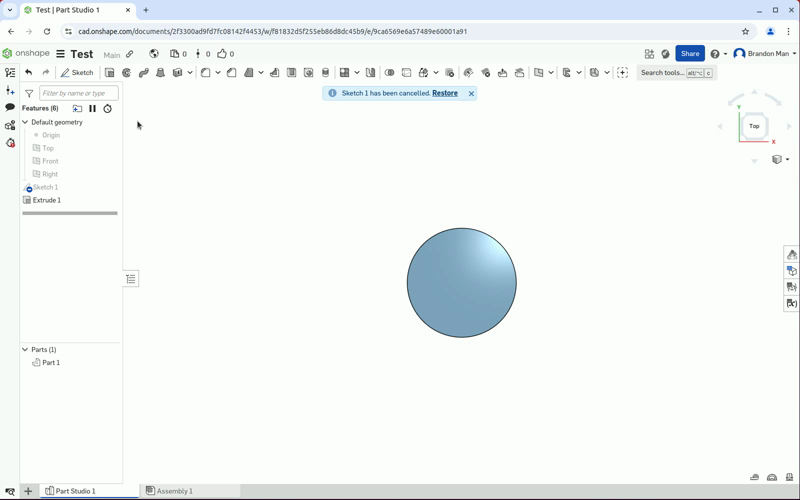
mouse_move(73, 189)
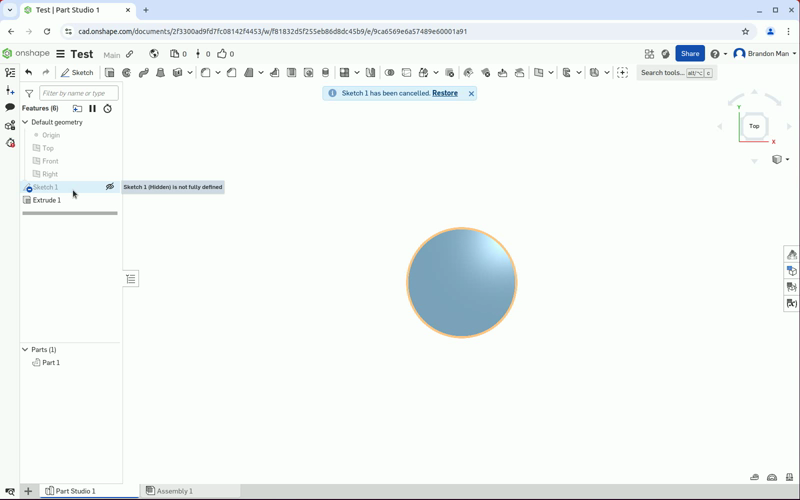
click(73, 189)
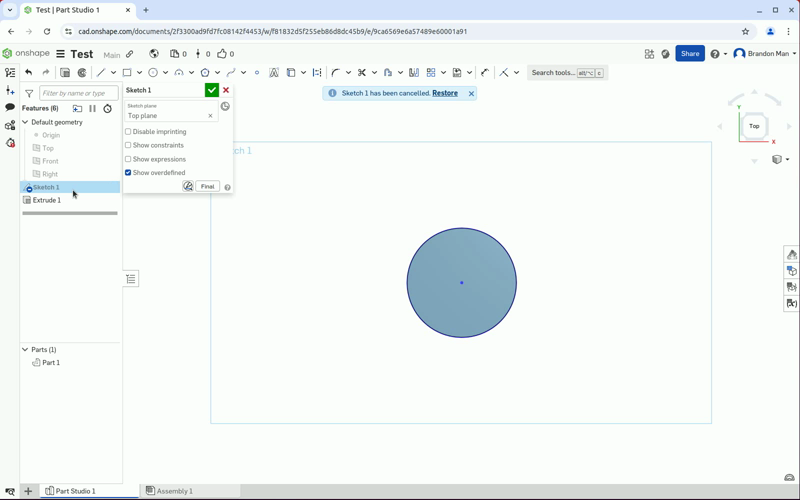
mouse_move(229, 92)
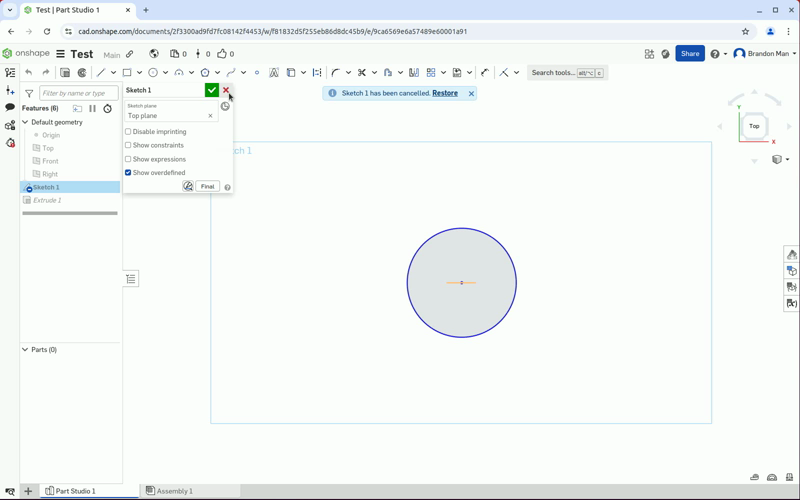
click(229, 92)
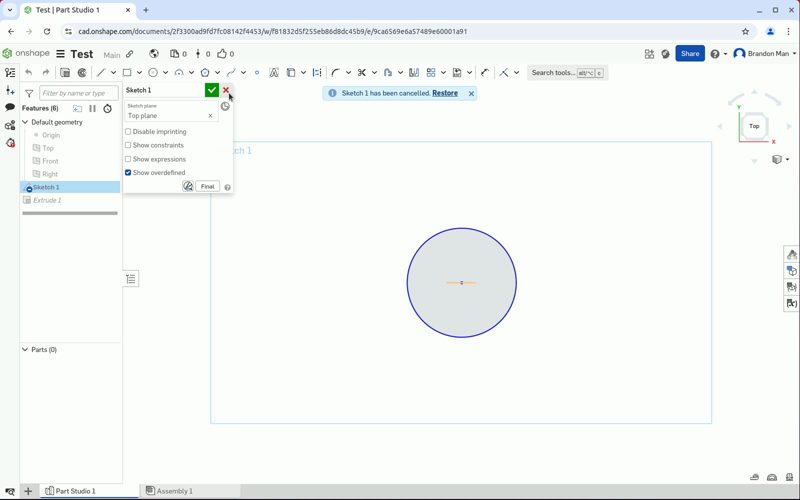
key(shift+s)
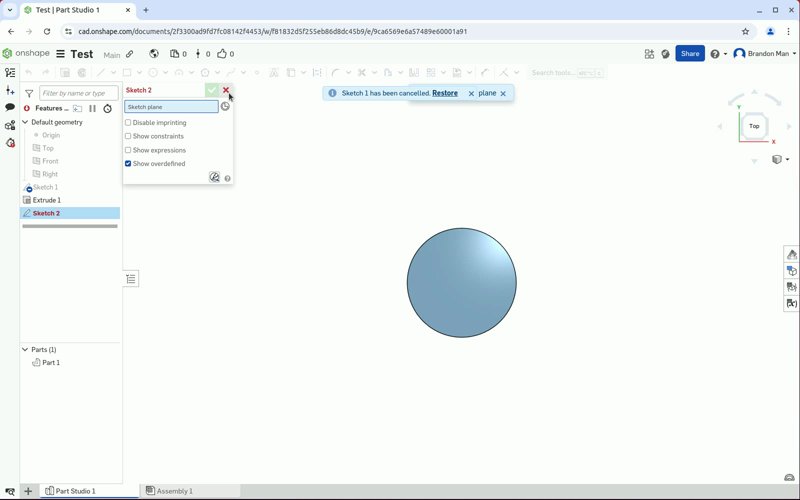
mouse_move(73, 150)
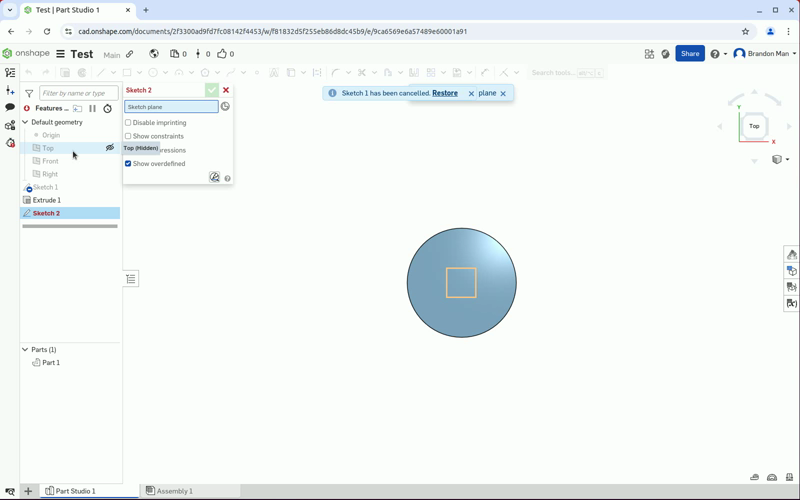
click(73, 150)
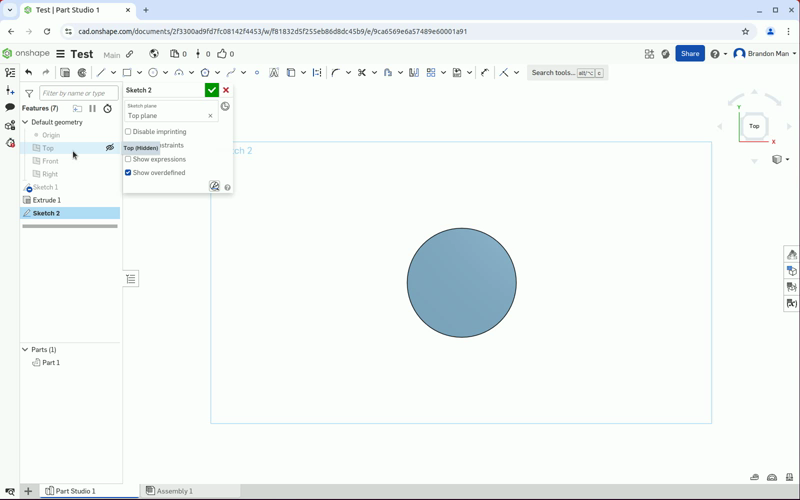
mouse_move(73, 352)
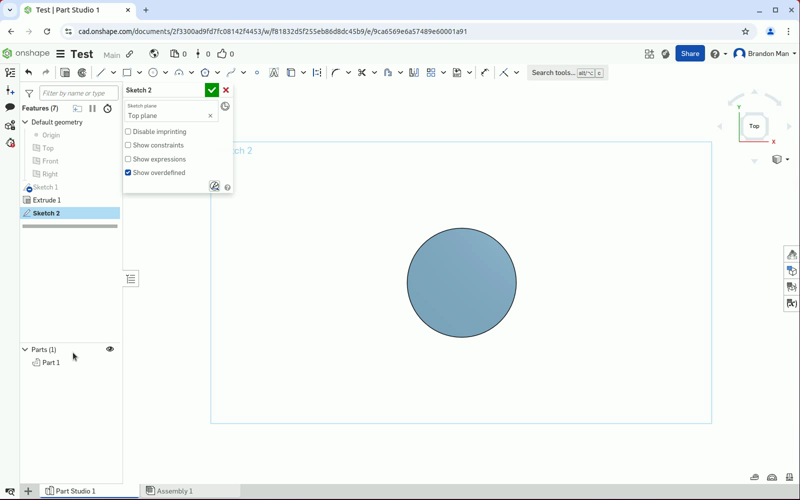
key(y)
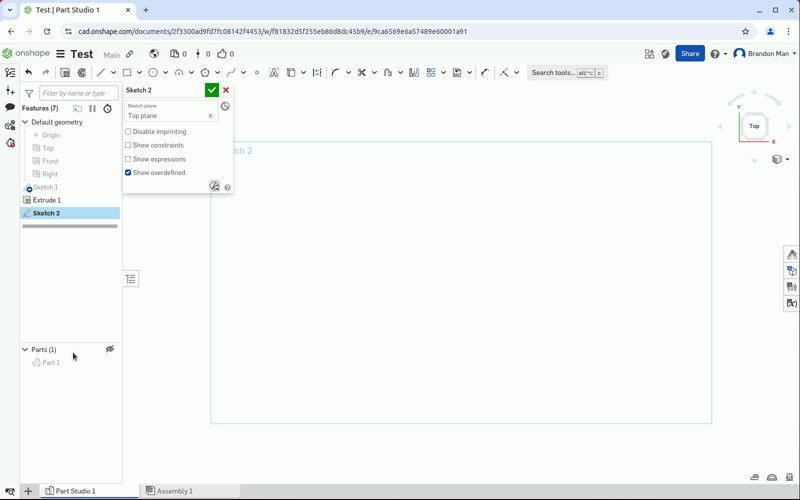
key(c)
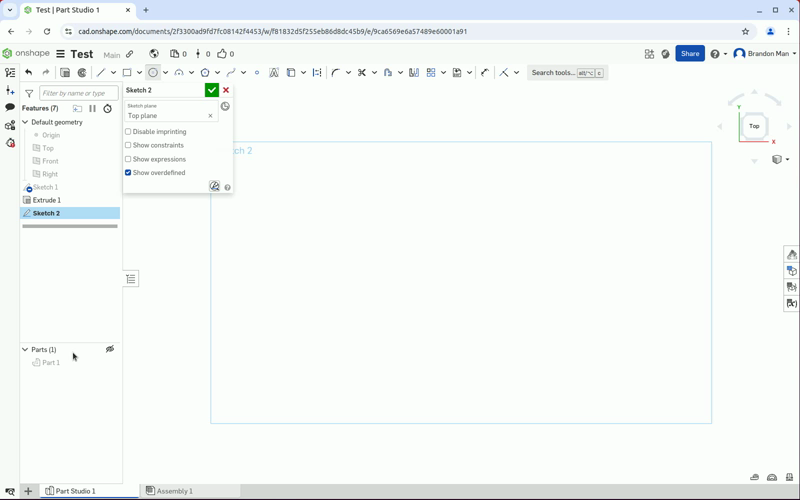
key_down(shift)
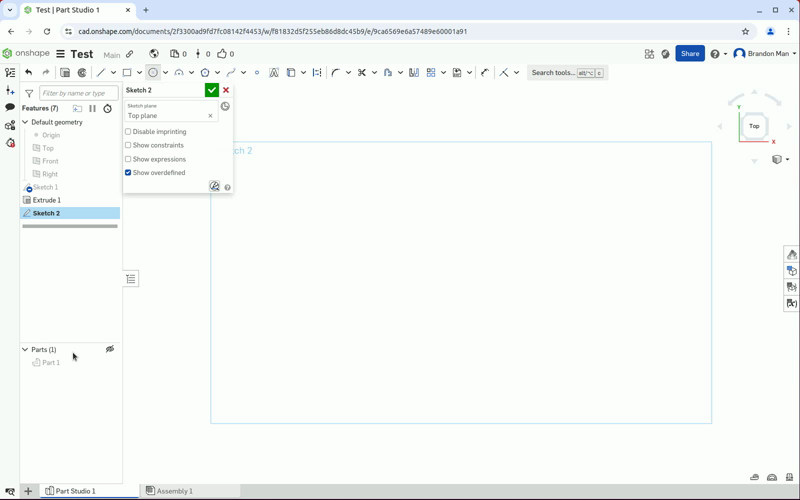
mouse_move(461, 282)
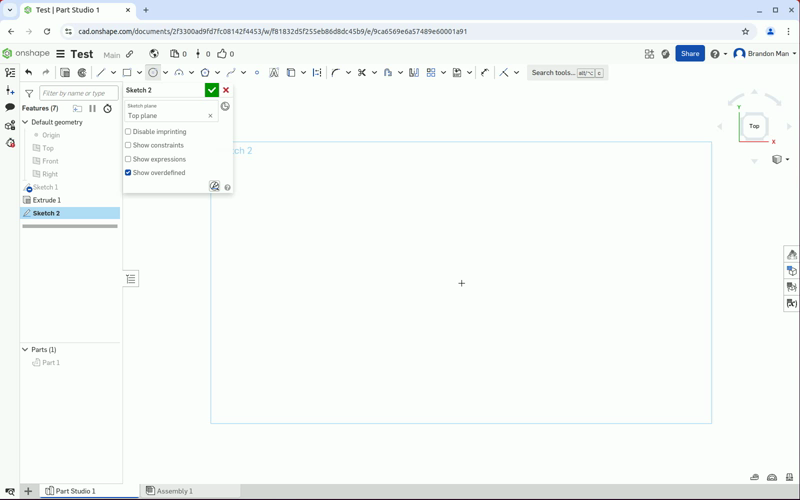
click(461, 282)
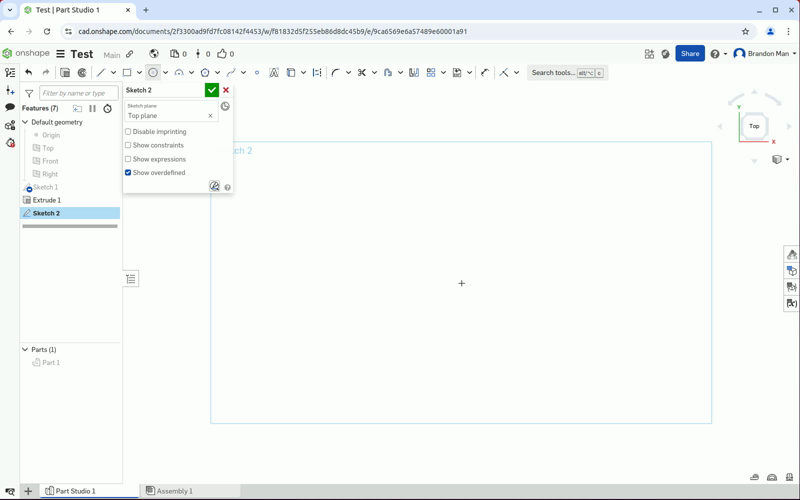
key_up(shift)
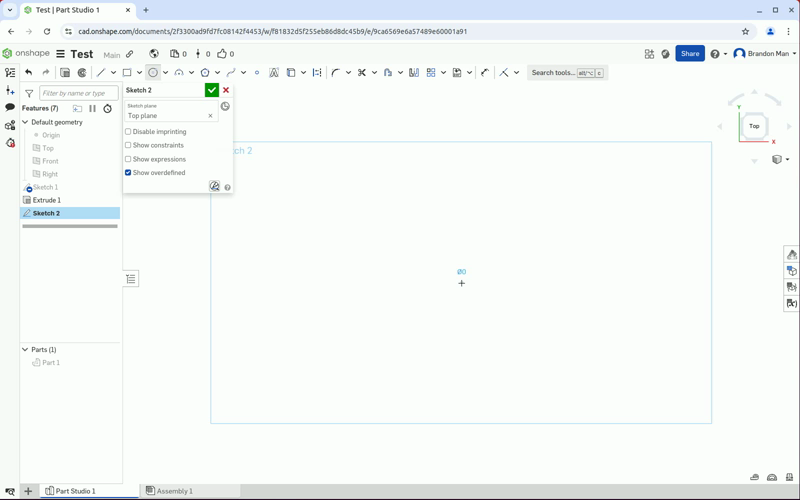
mouse_move(559, 282)
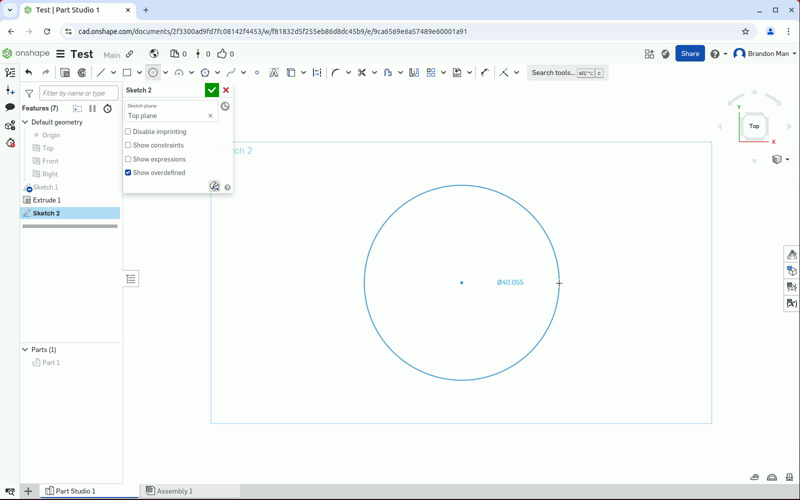
click(559, 282)
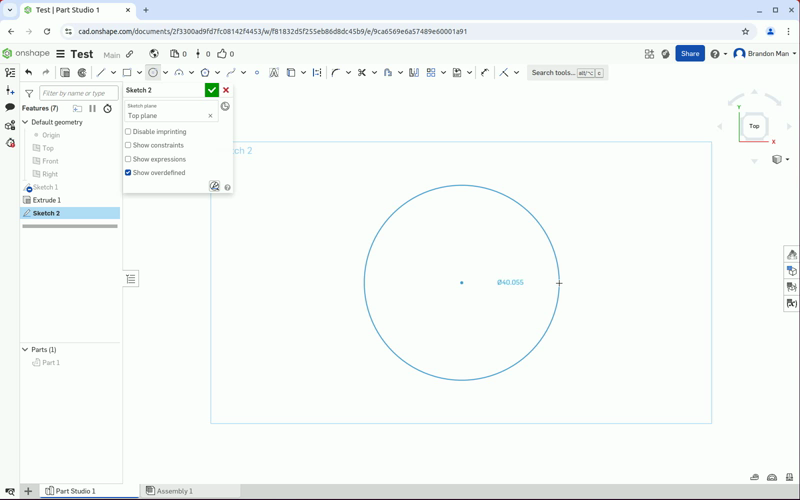
key(esc)
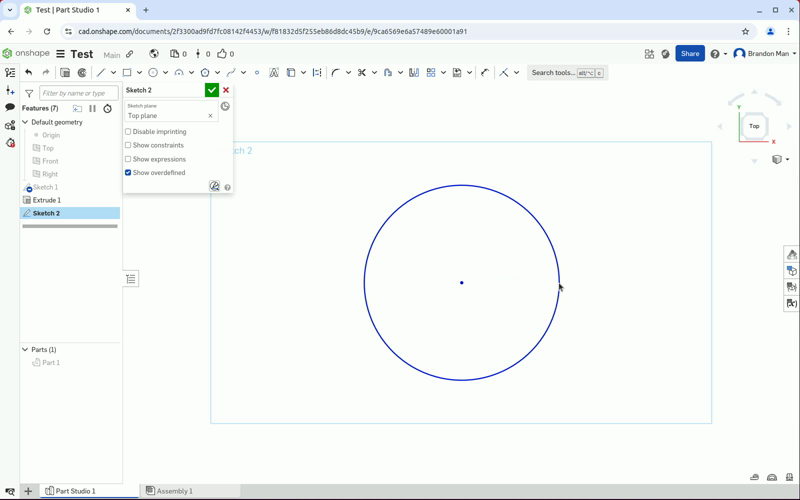
key(c)
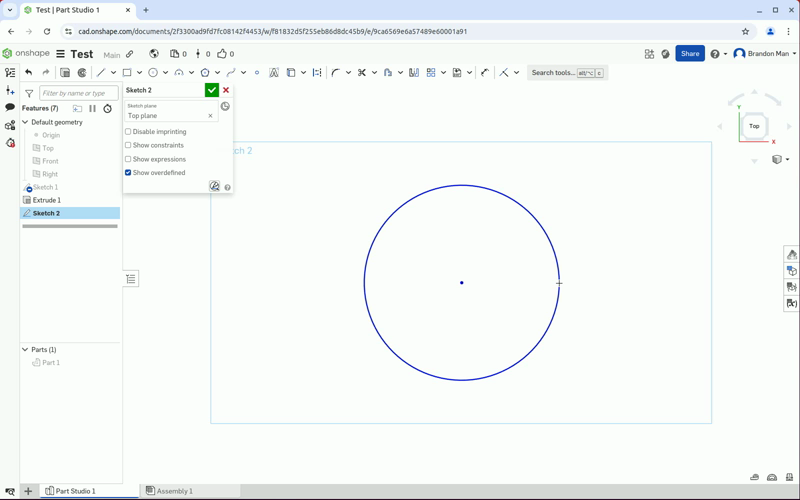
key_down(shift)
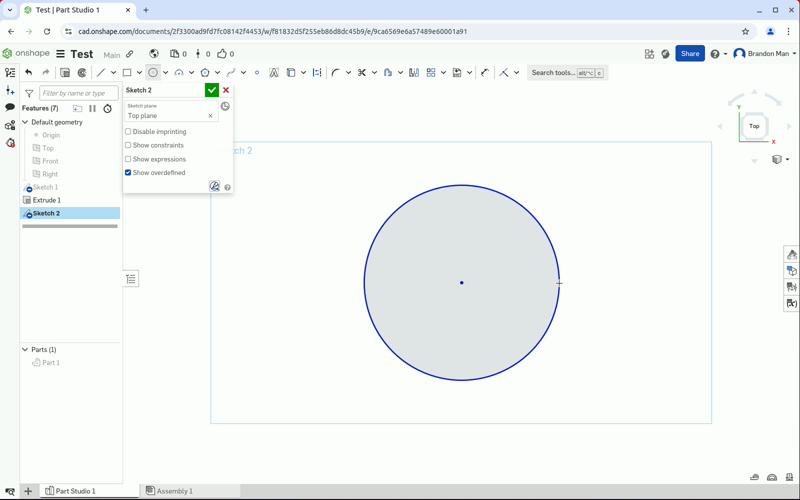
mouse_move(461, 282)
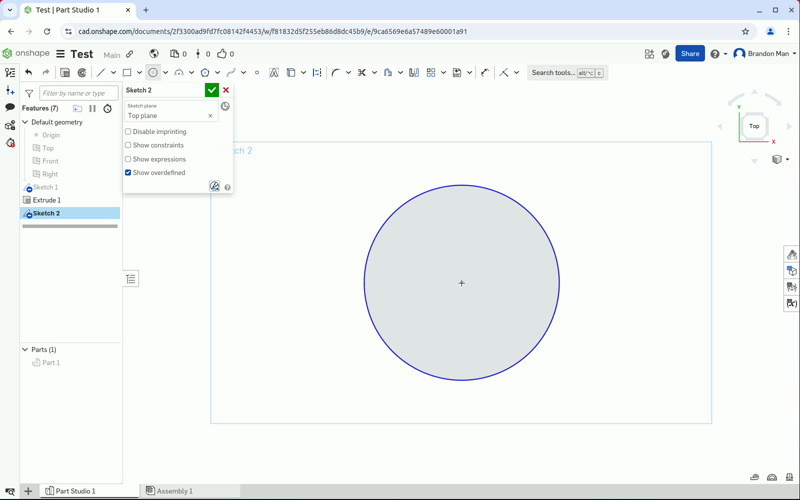
click(461, 282)
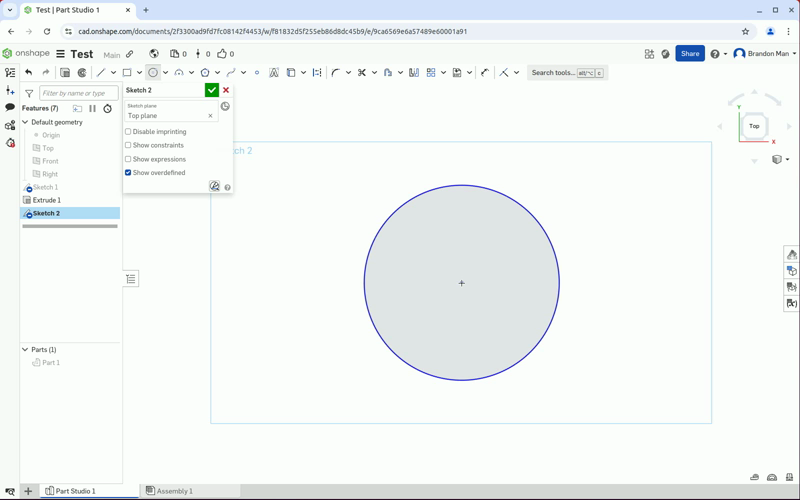
key_up(shift)
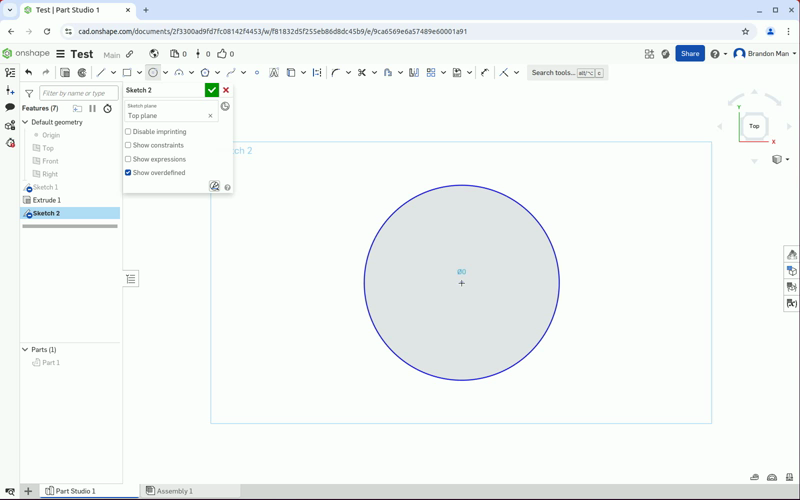
mouse_move(547, 282)
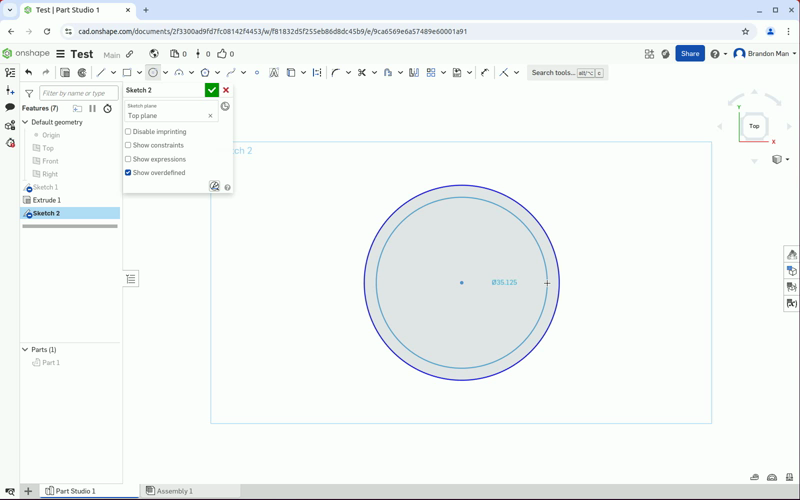
click(547, 282)
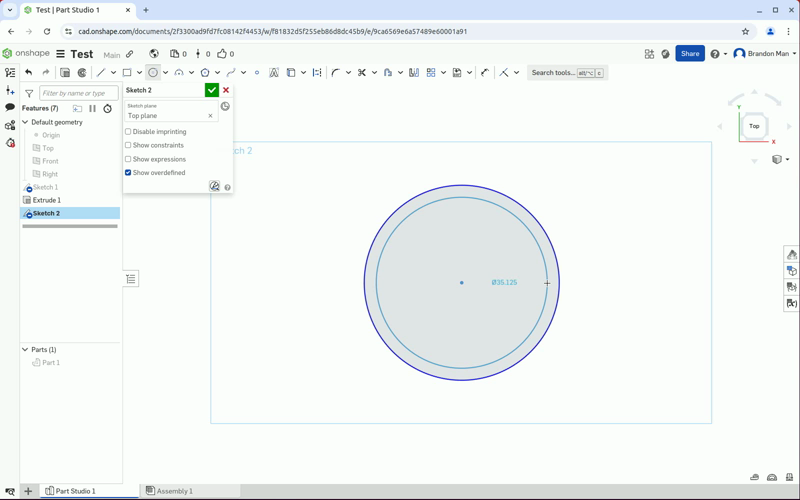
key(esc)
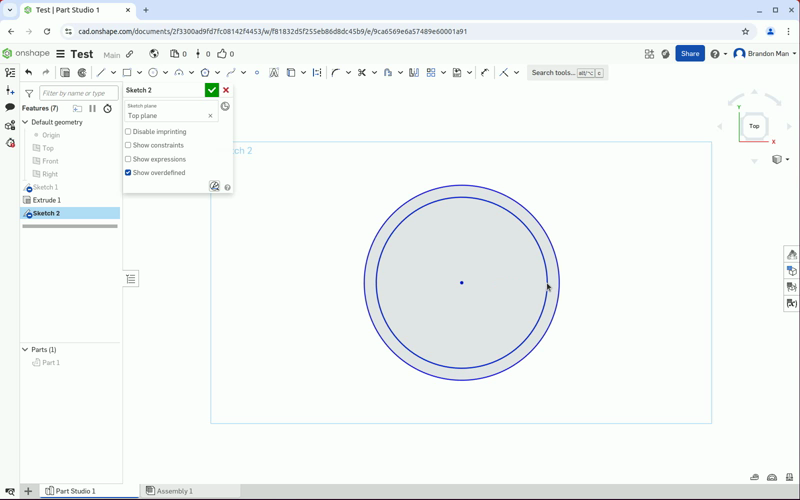
mouse_move(375, 252)
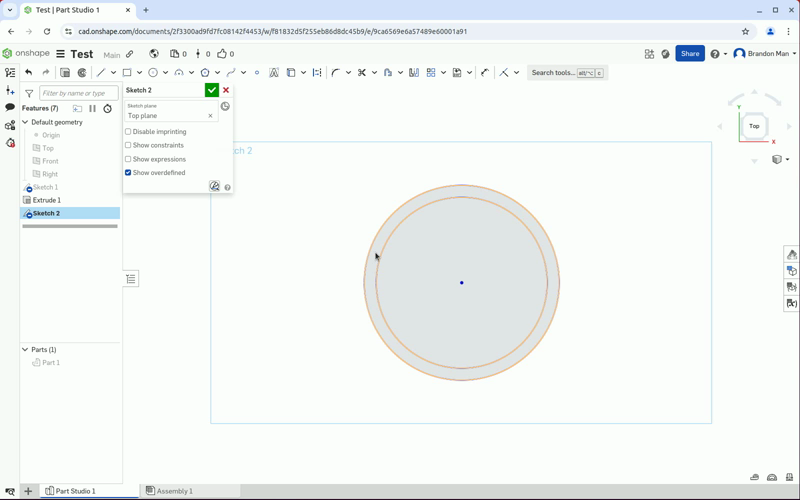
click(375, 252)
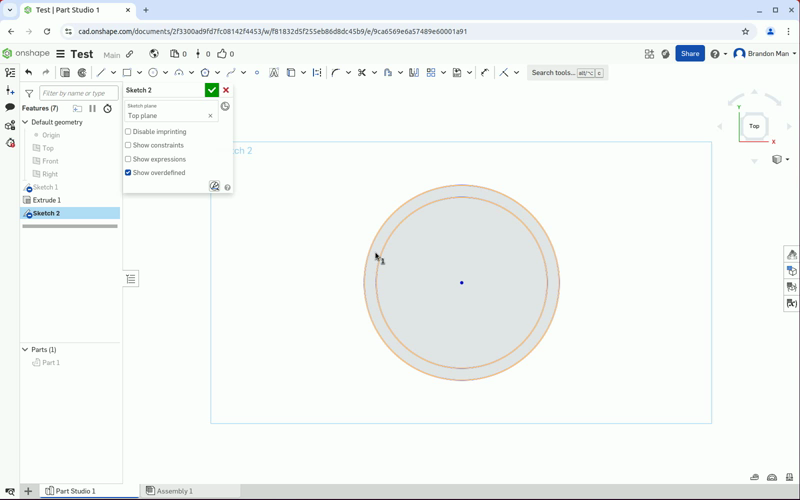
mouse_move(73, 352)
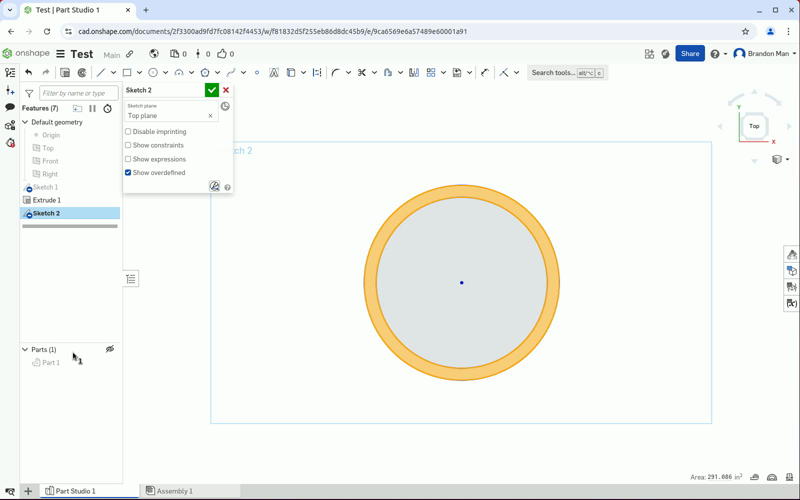
key(shift+y)
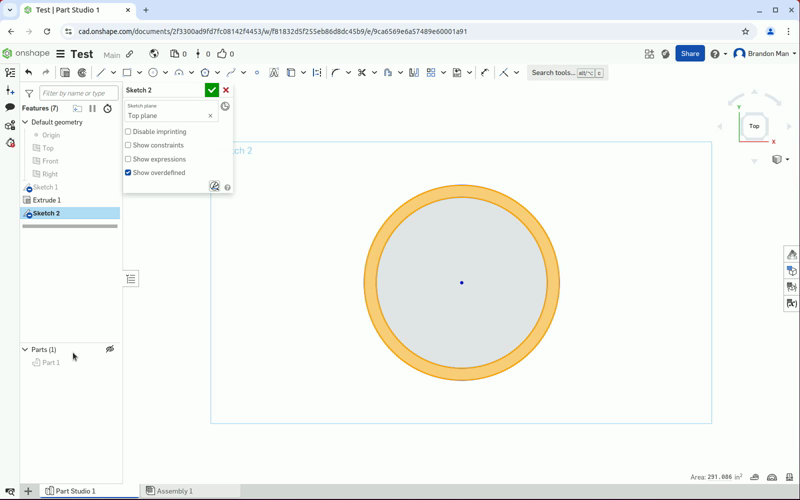
key(shift+e)
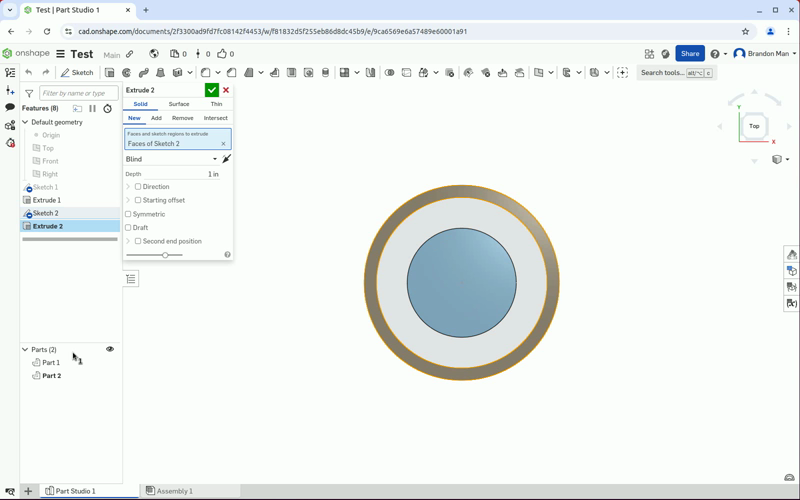
mouse_move(143, 106)
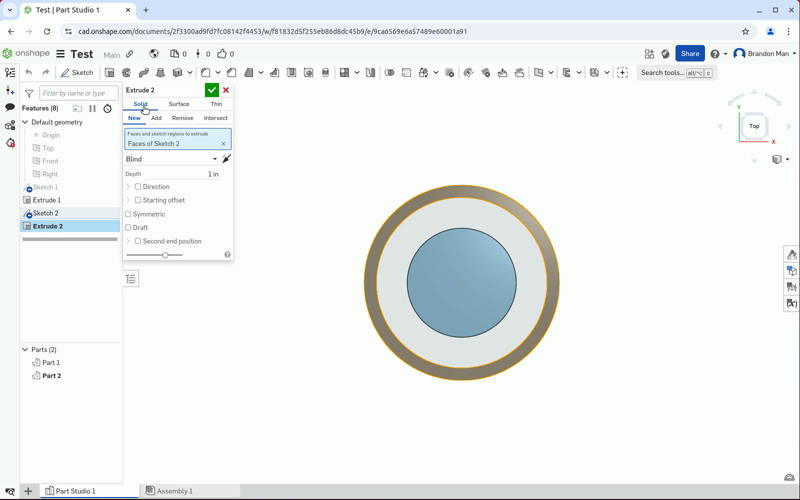
click(143, 106)
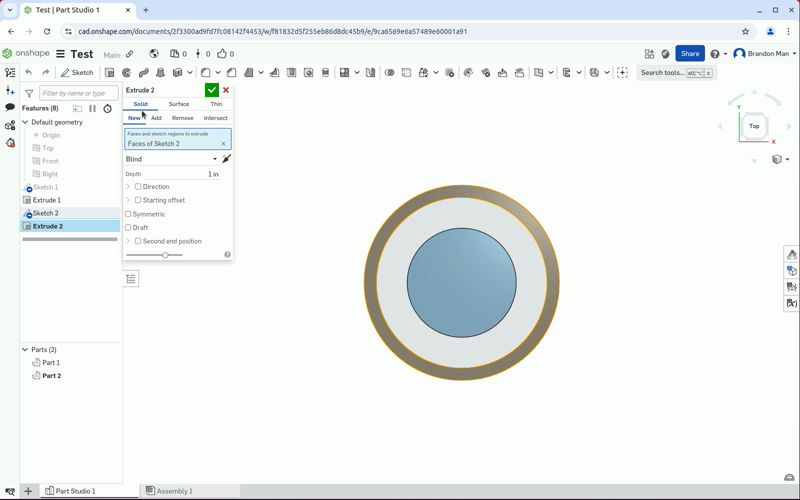
mouse_move(137, 120)
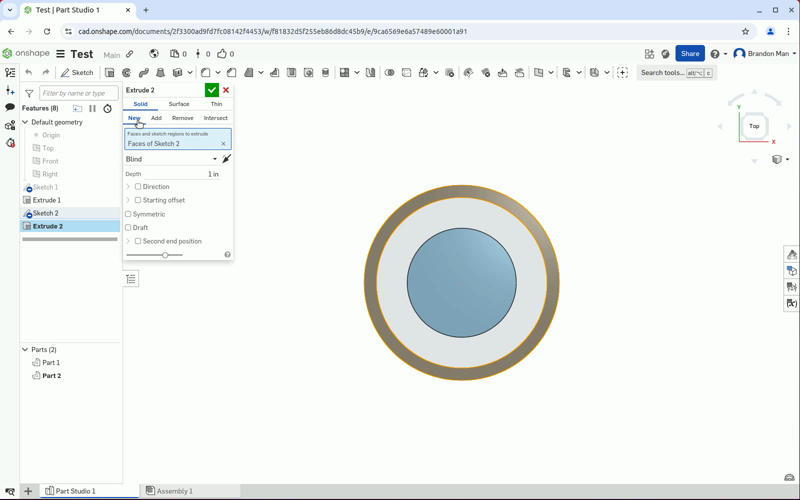
click(137, 120)
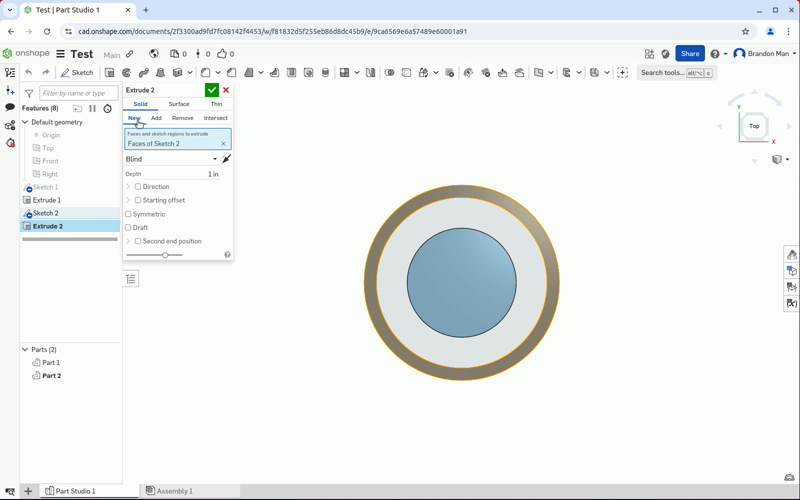
key(tab, 4)
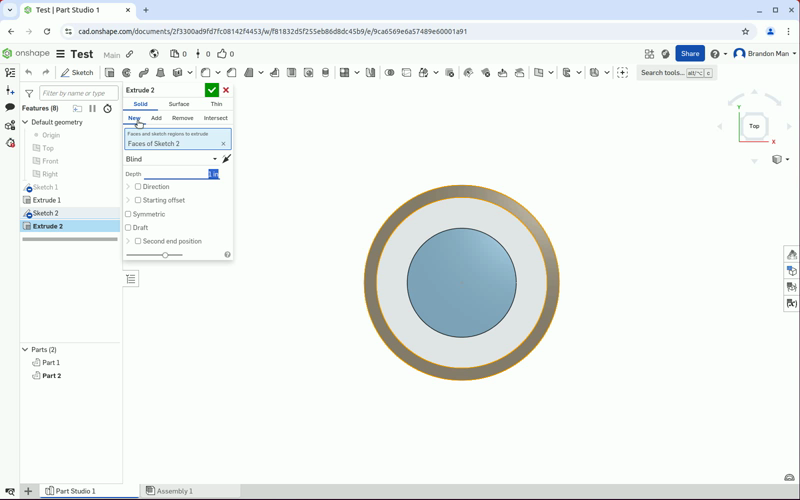
text(6.499)
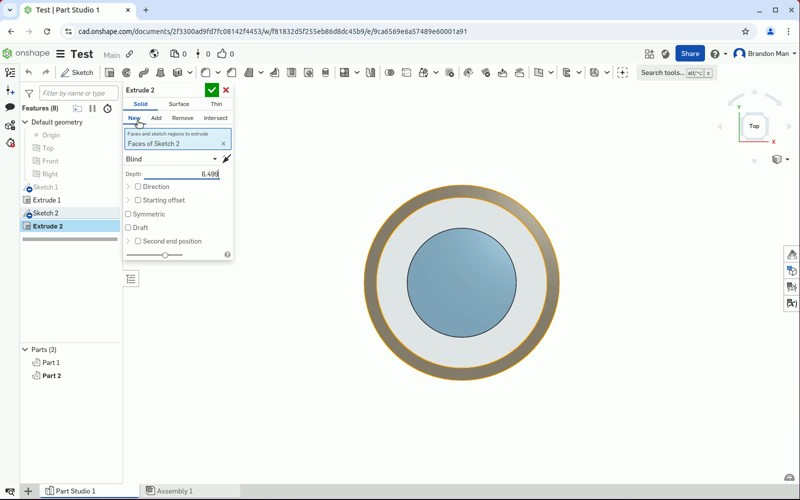
key(enter)
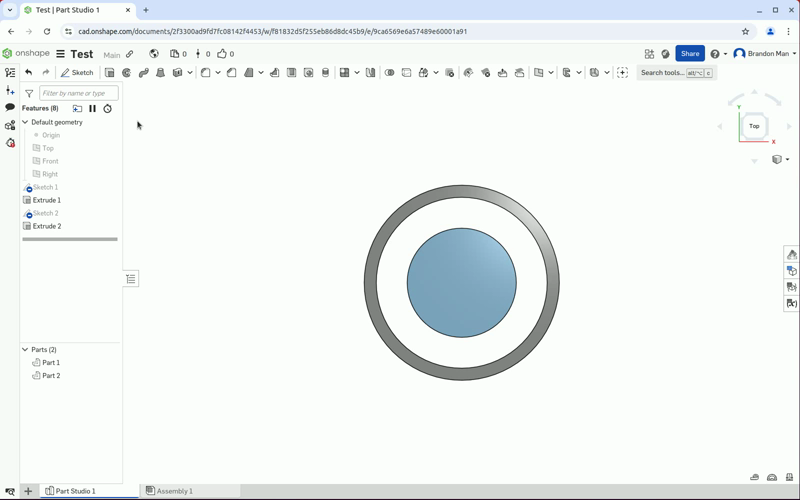
key(shift+h)
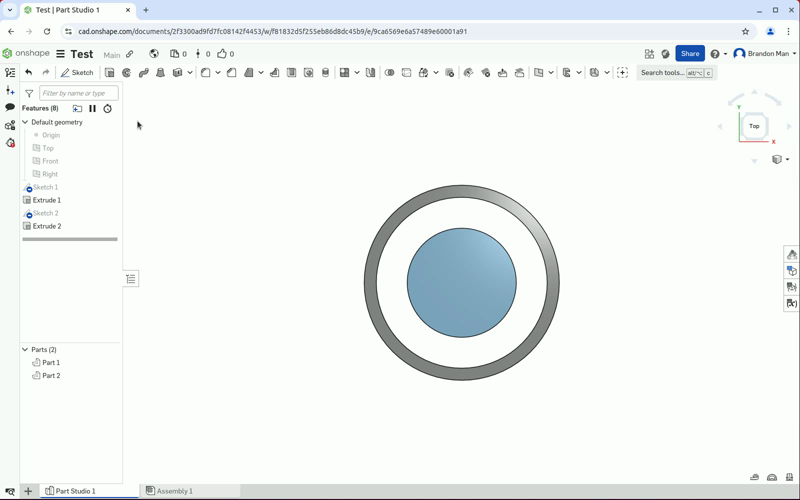
key(shift+h)
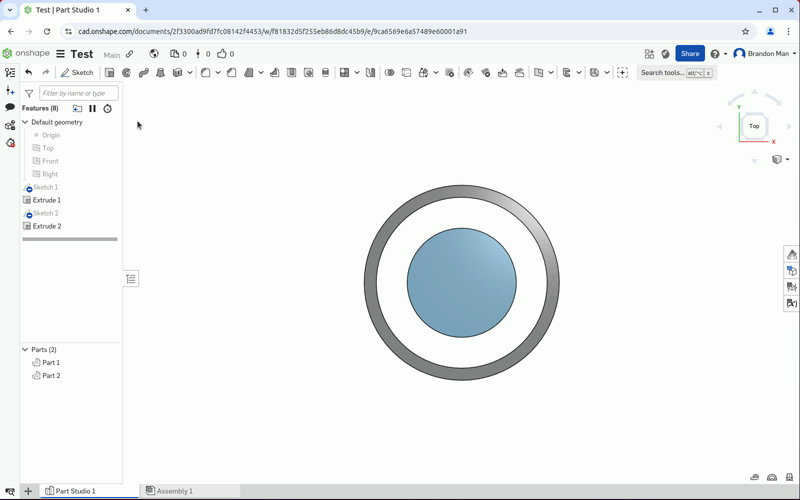
mouse_move(73, 189)
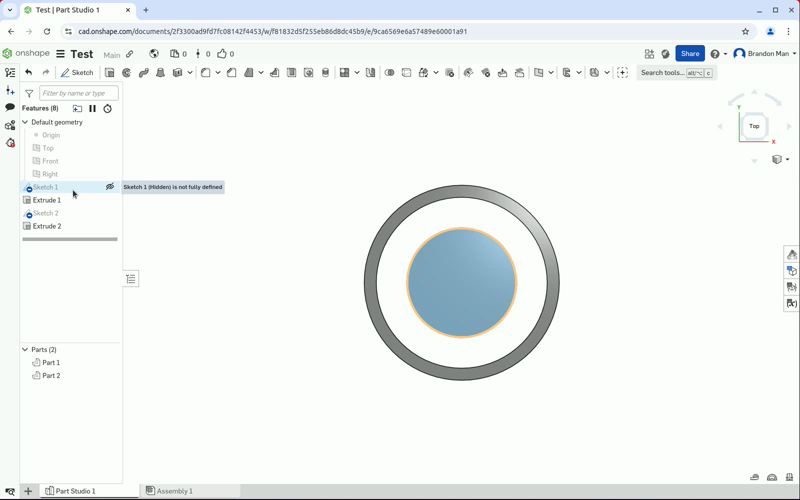
click(73, 189)
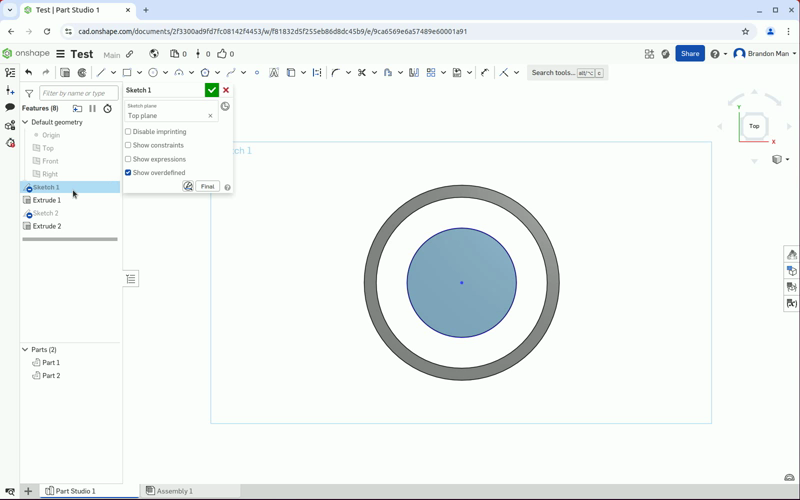
mouse_move(229, 92)
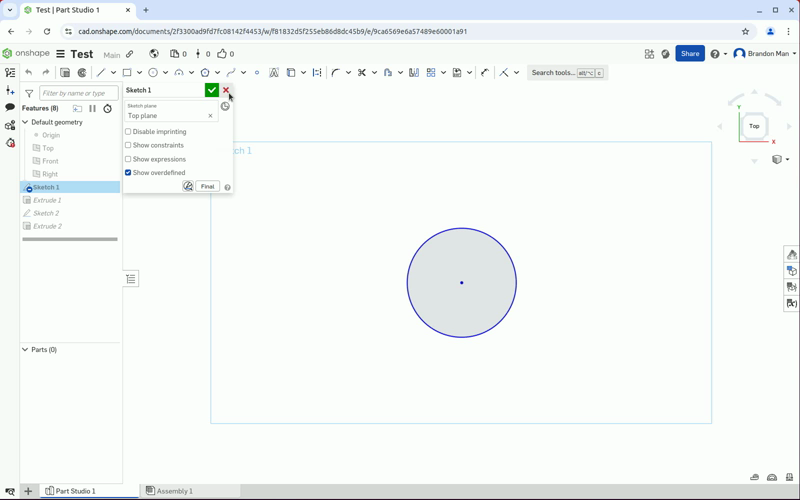
click(229, 92)
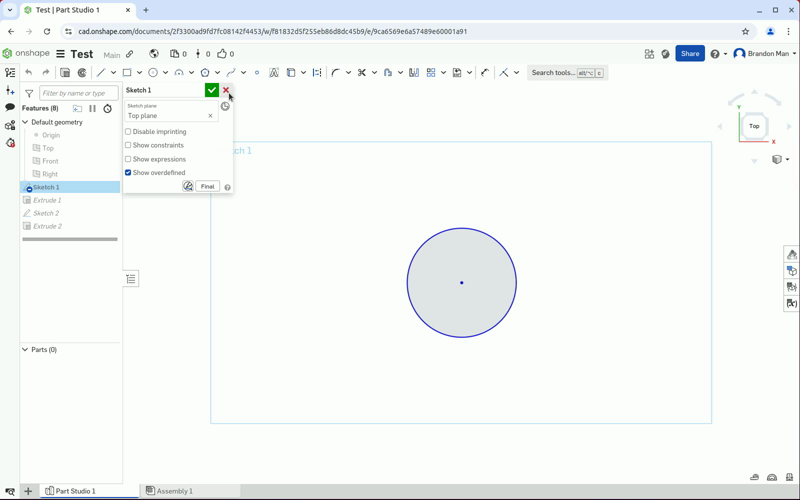
key(shift+s)
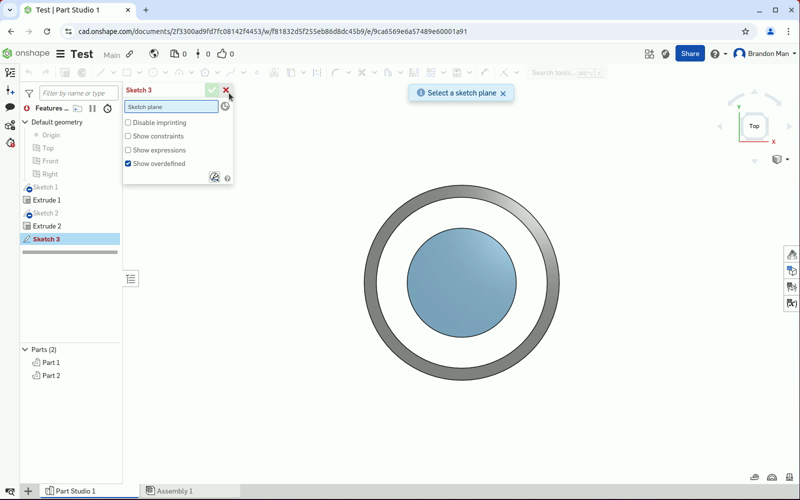
mouse_move(73, 150)
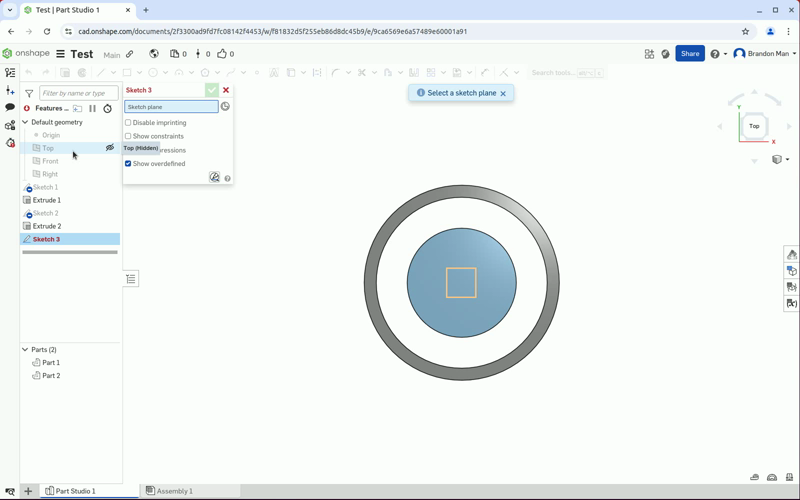
click(73, 150)
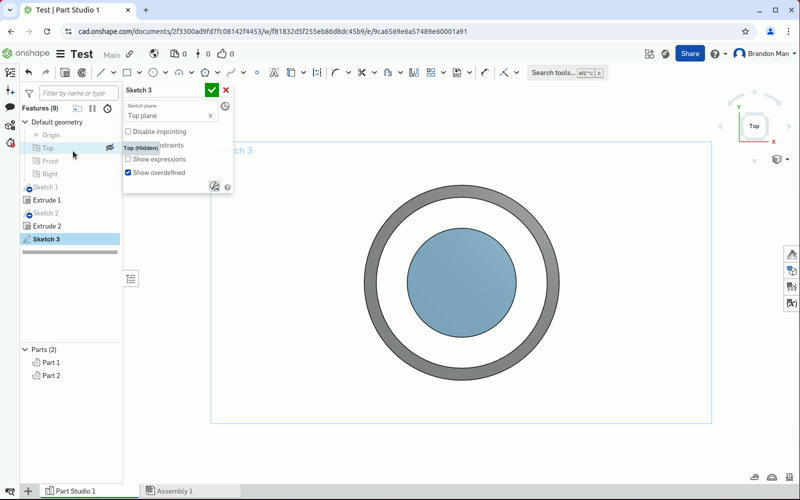
mouse_move(73, 352)
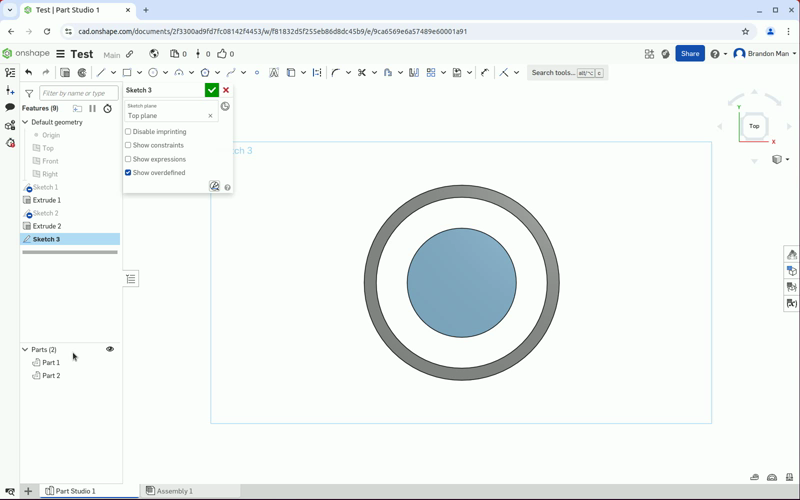
key(y)
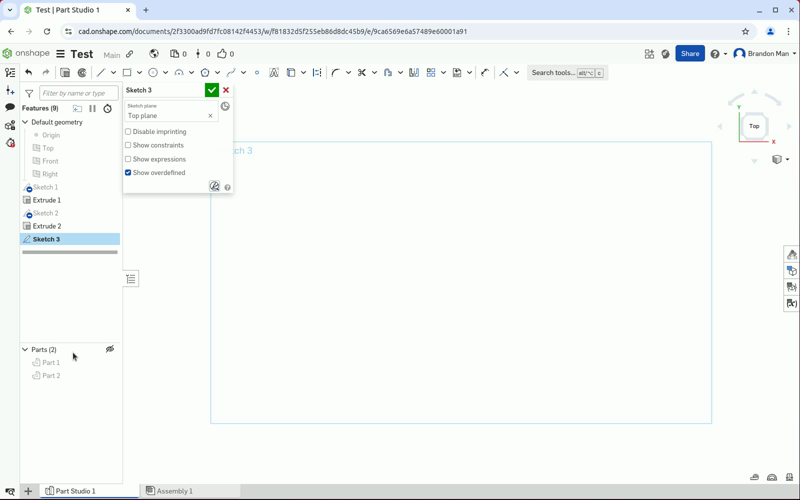
key(c)
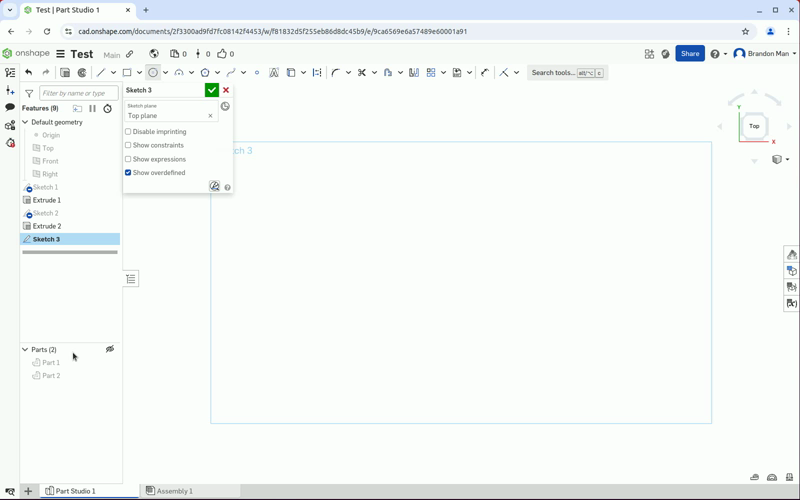
key_down(shift)
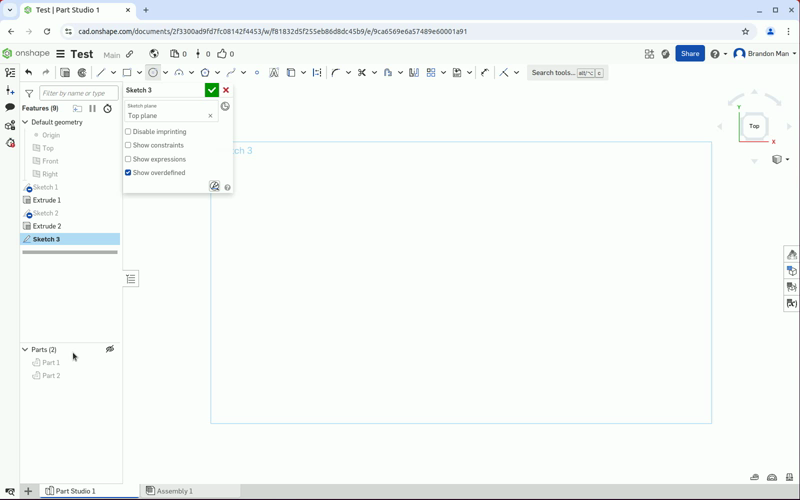
mouse_move(461, 282)
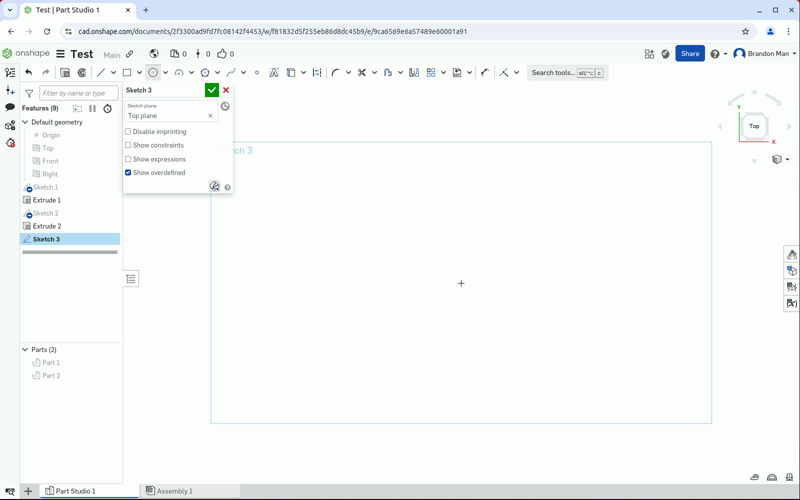
click(461, 282)
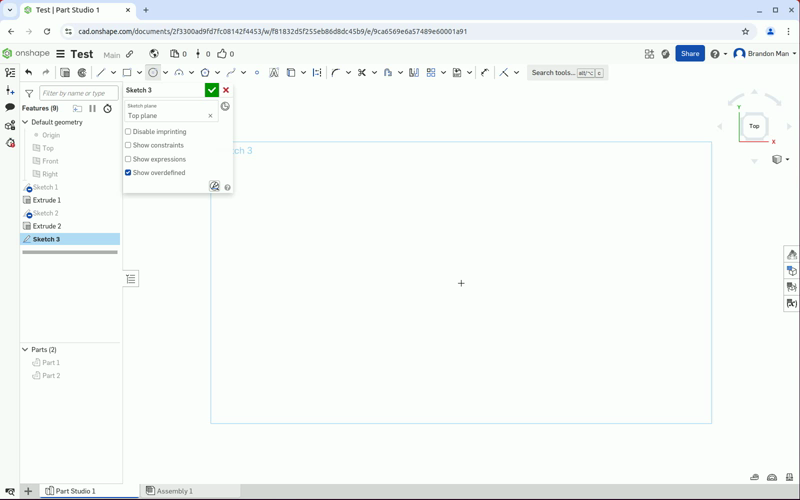
key_up(shift)
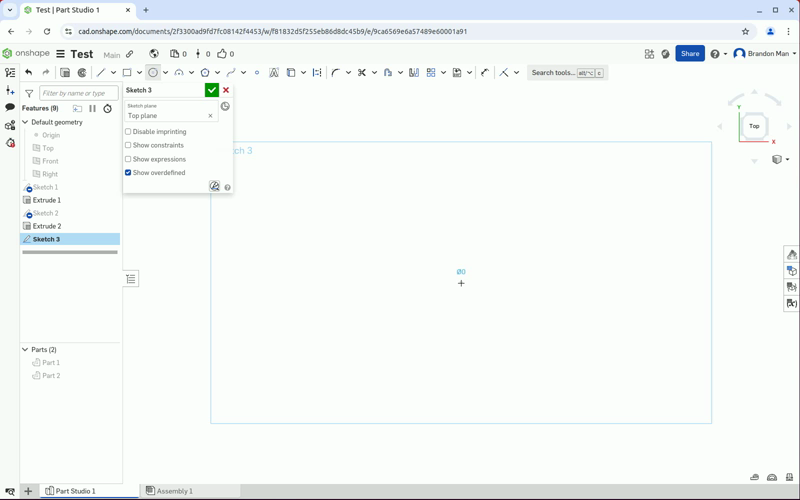
mouse_move(546, 282)
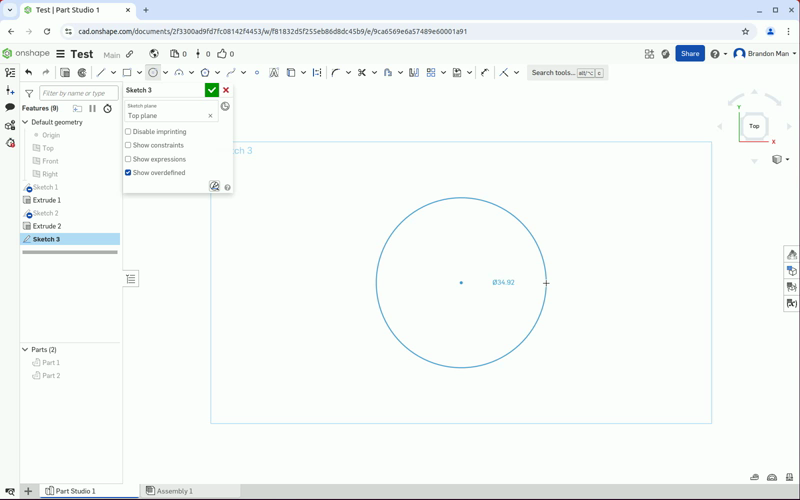
click(546, 282)
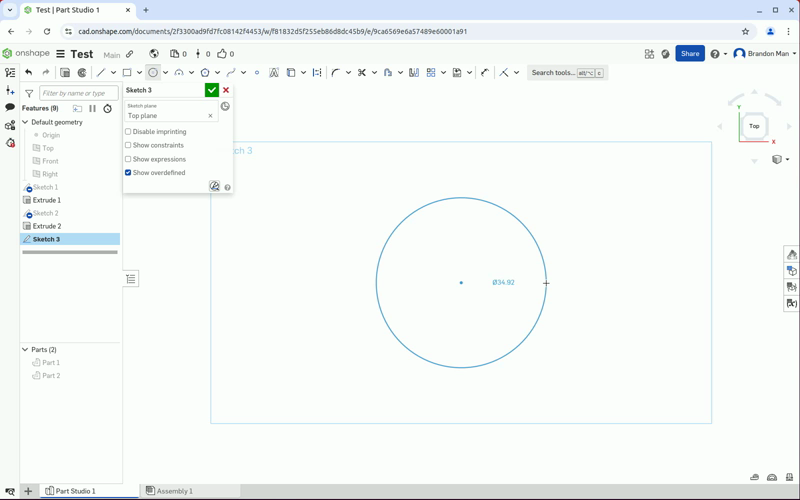
key(esc)
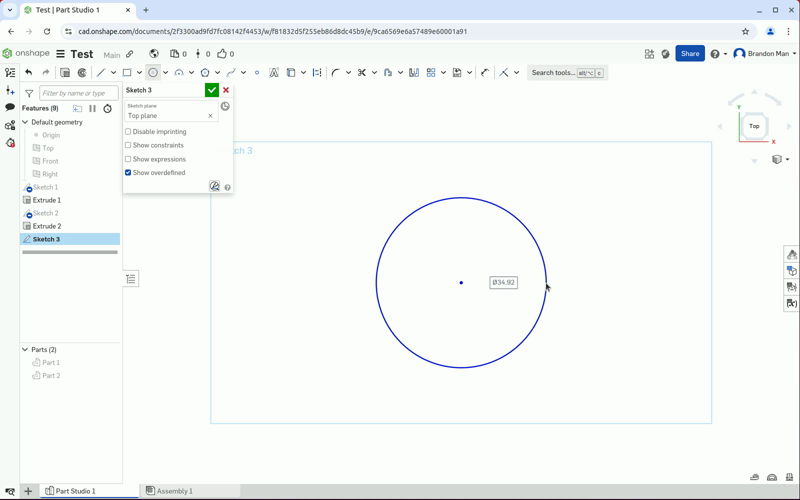
key(c)
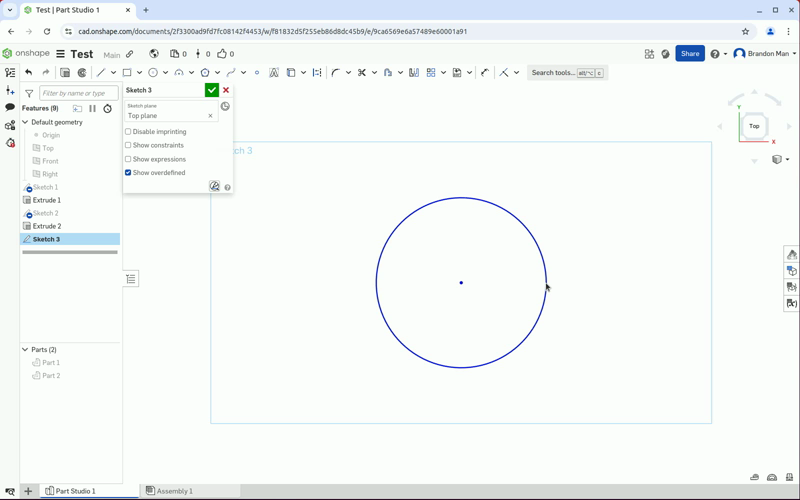
key_down(shift)
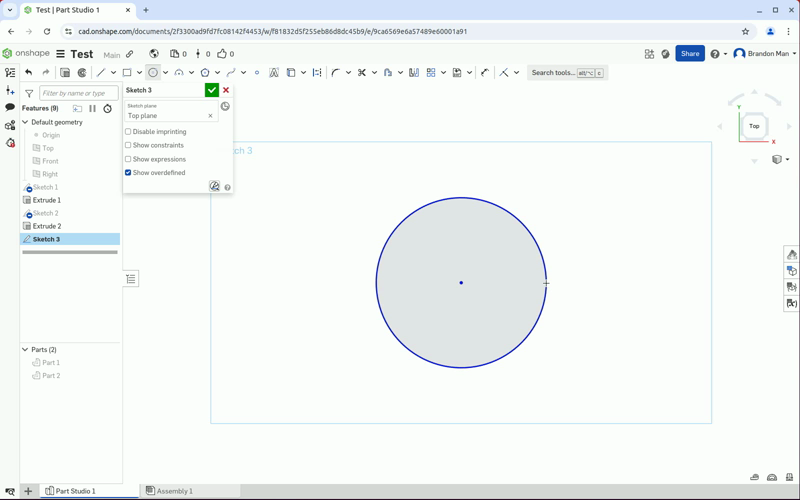
mouse_move(461, 282)
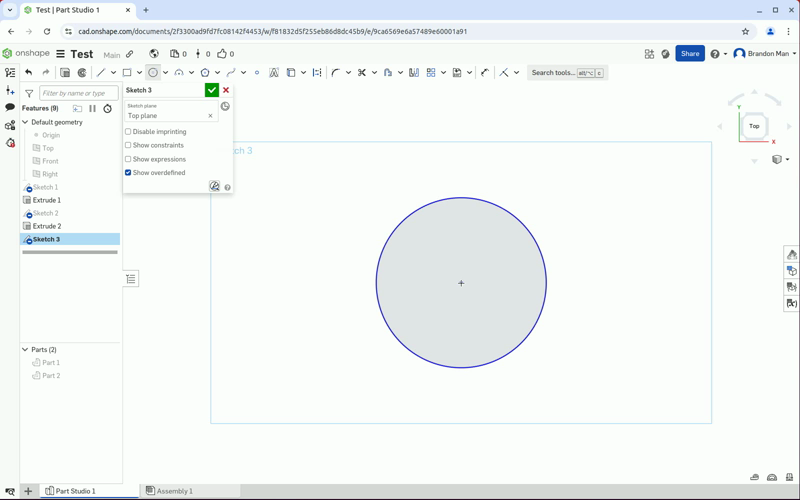
click(461, 282)
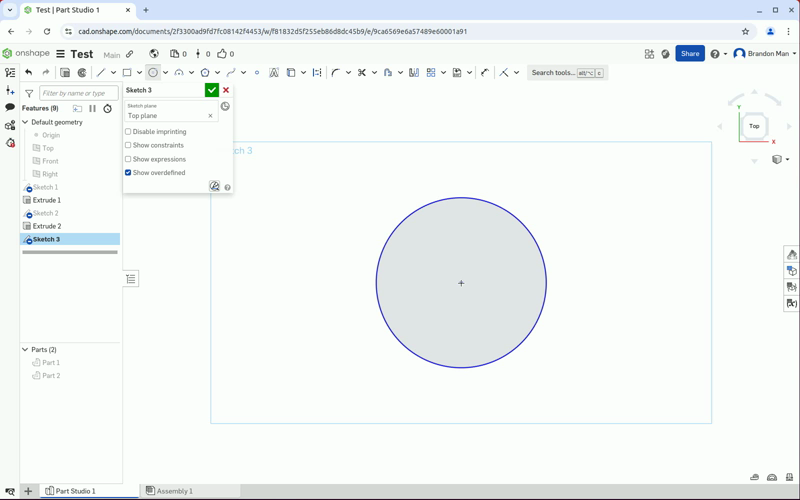
key_up(shift)
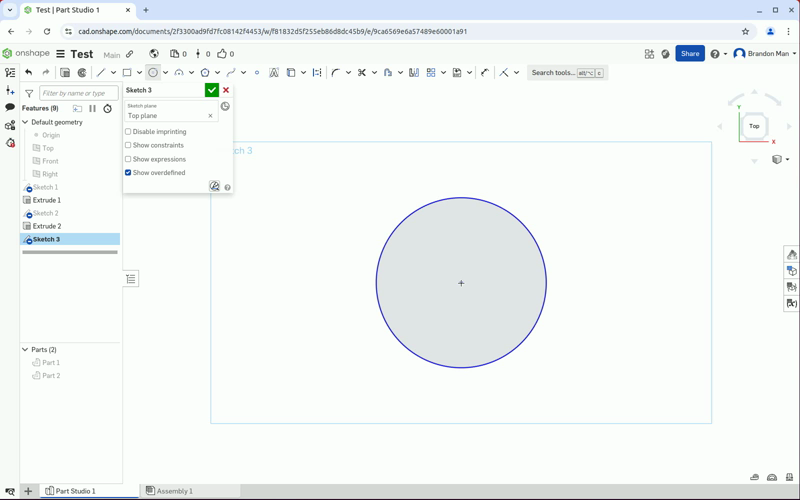
mouse_move(518, 282)
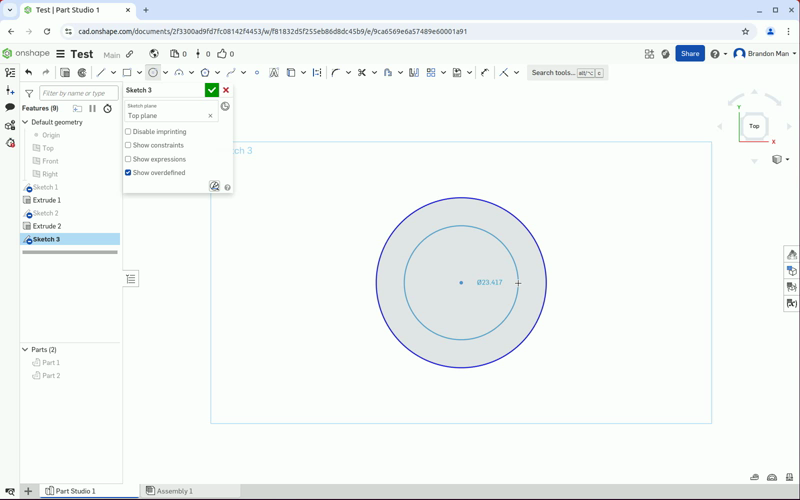
click(518, 282)
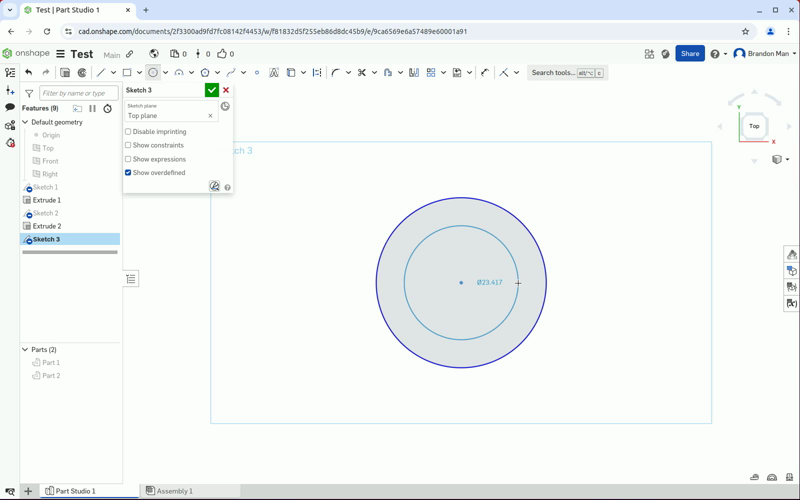
key(esc)
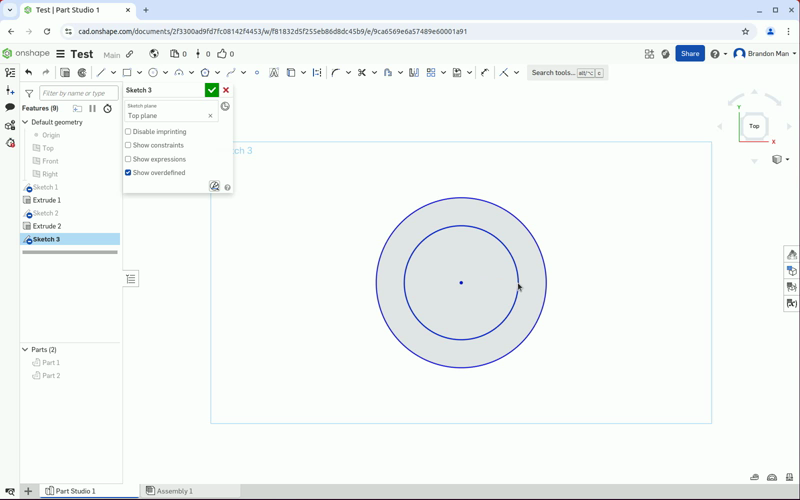
mouse_move(528, 295)
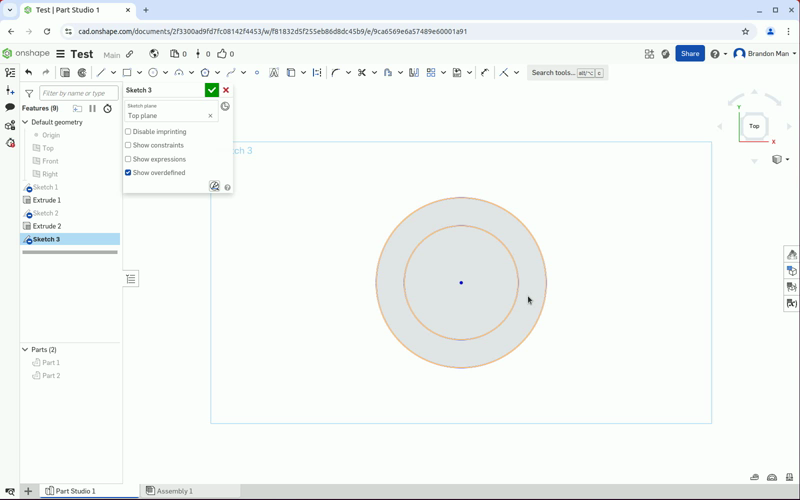
click(528, 295)
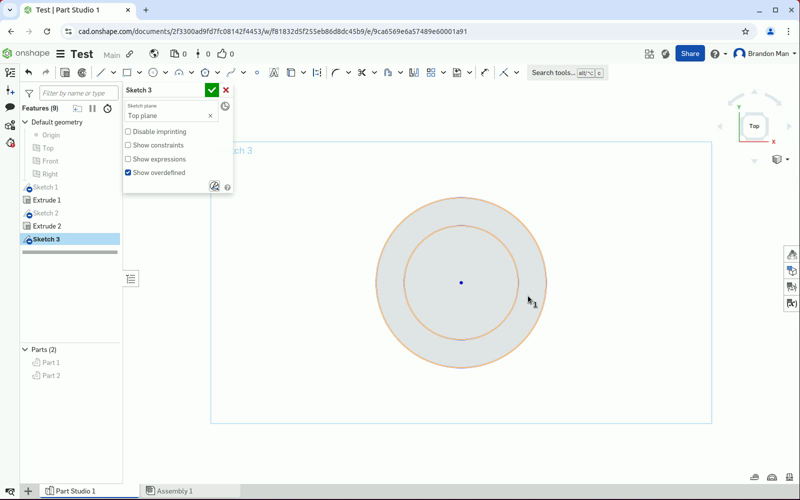
mouse_move(73, 352)
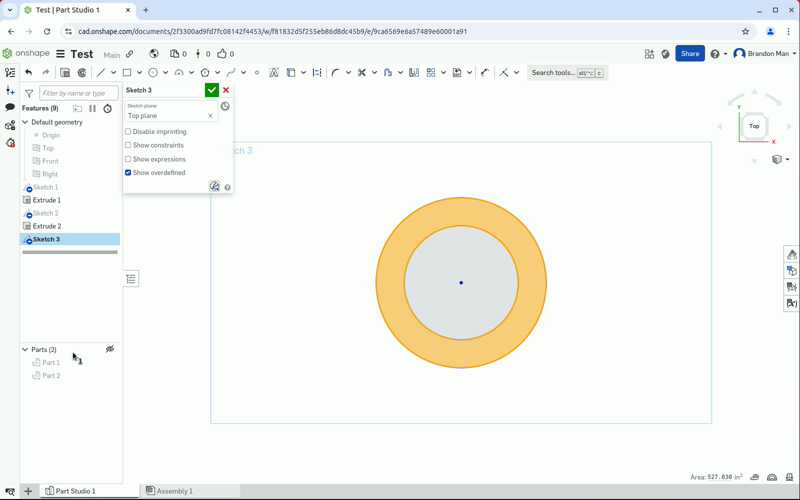
key(shift+y)
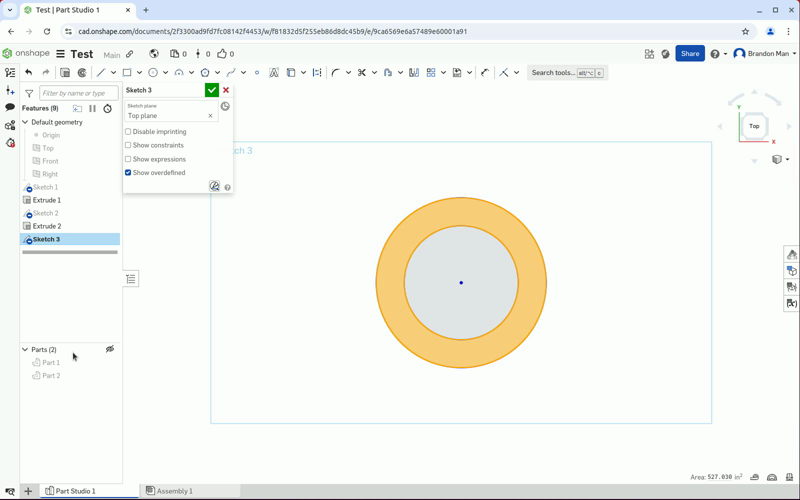
key(shift+e)
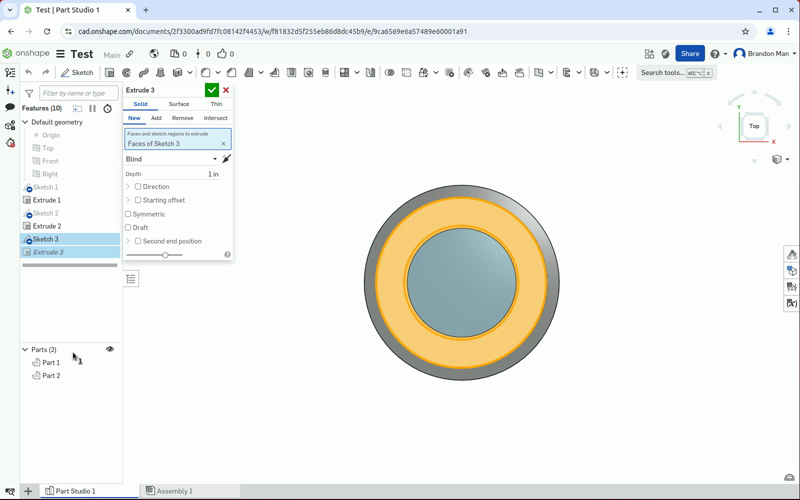
mouse_move(143, 106)
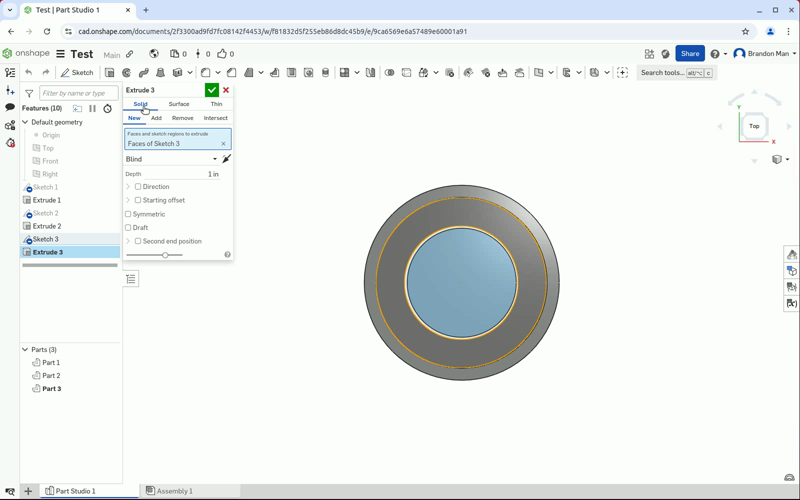
click(143, 106)
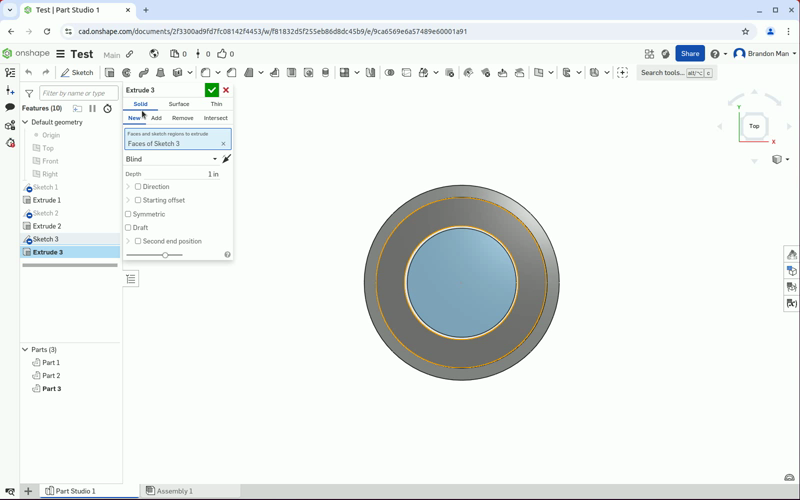
mouse_move(137, 120)
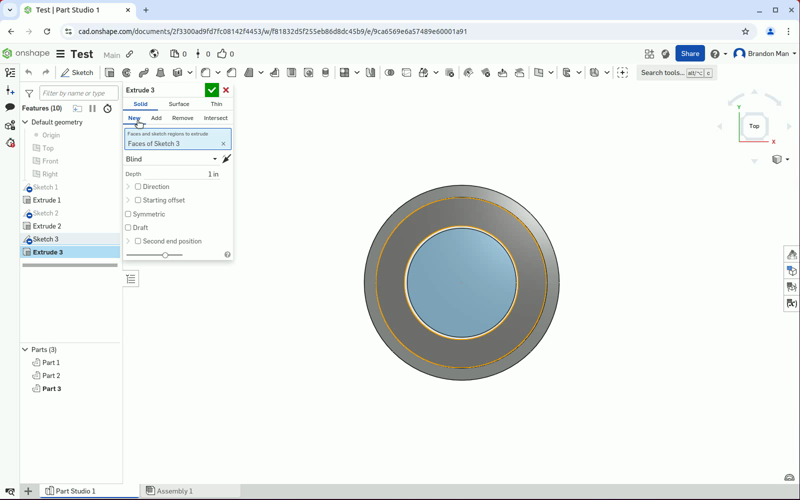
click(137, 120)
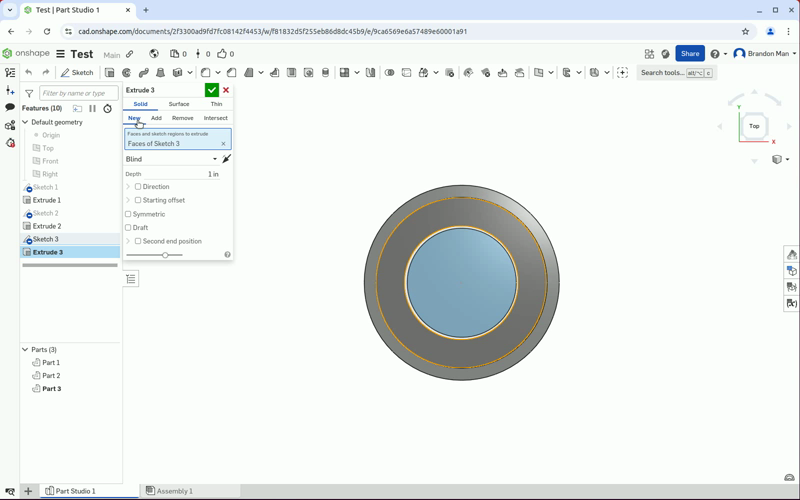
key(tab, 4)
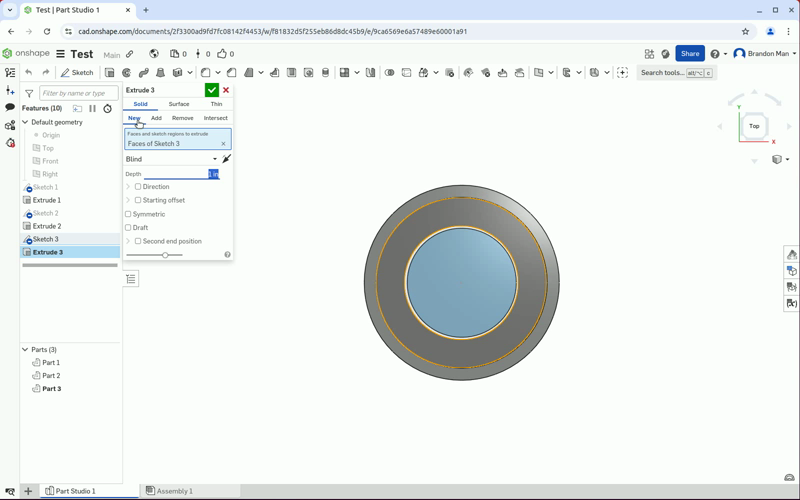
text(6.499)
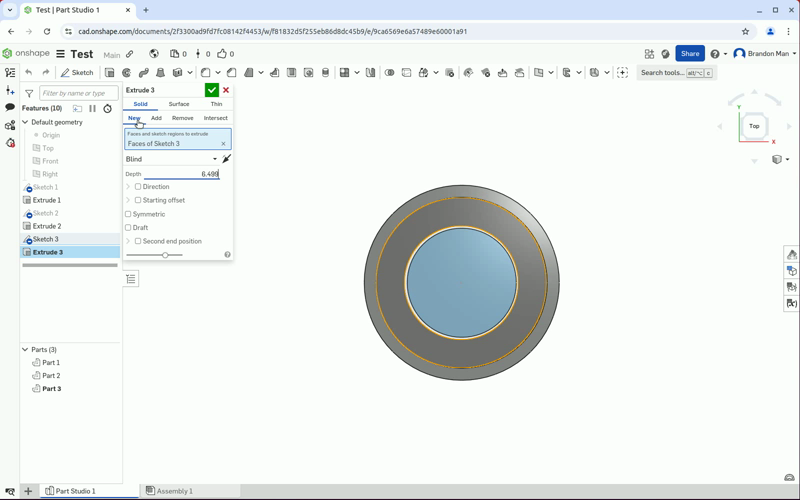
key(enter)
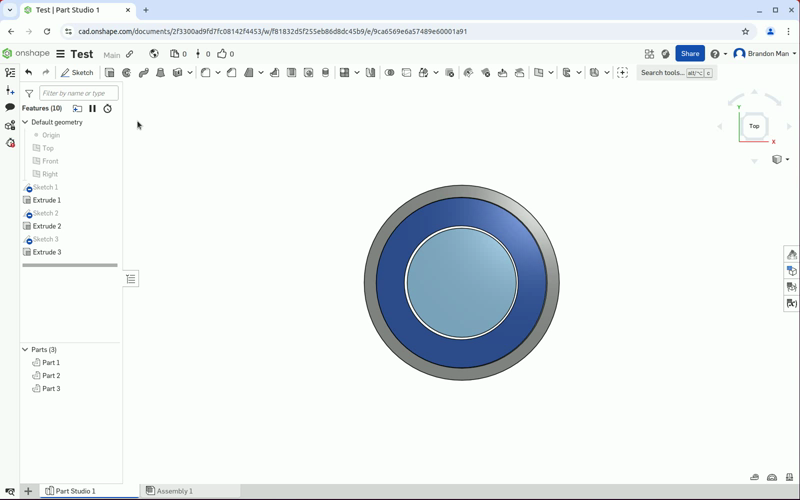
key(shift+h)
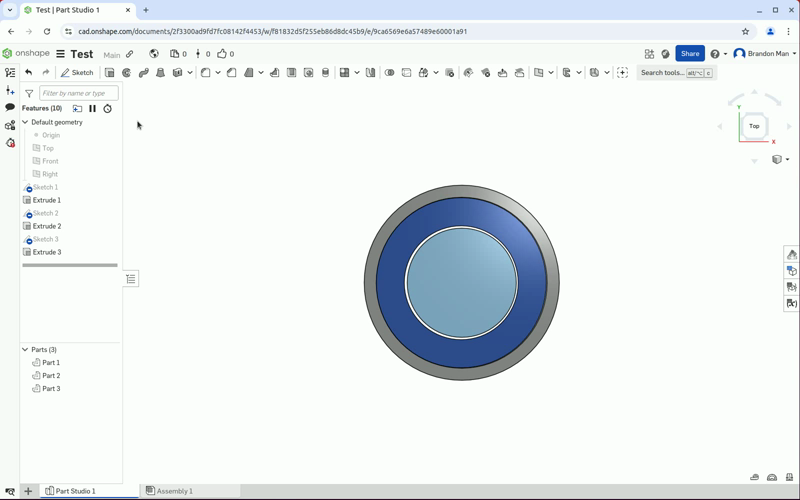
key(shift+h)
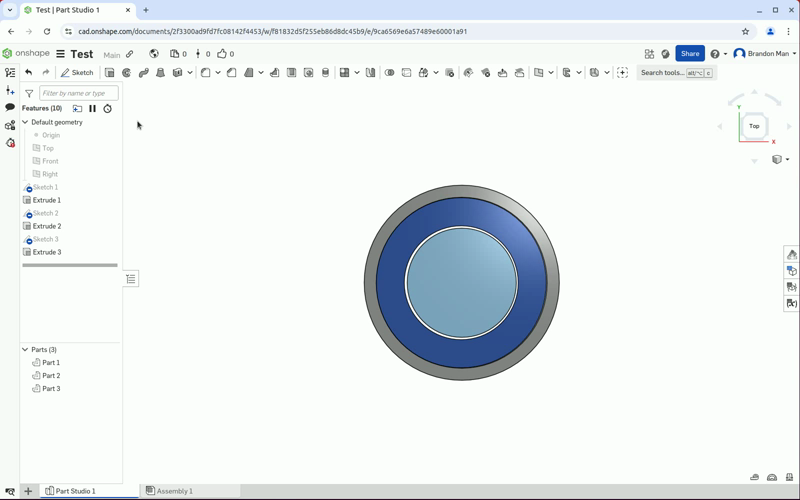
mouse_move(73, 189)
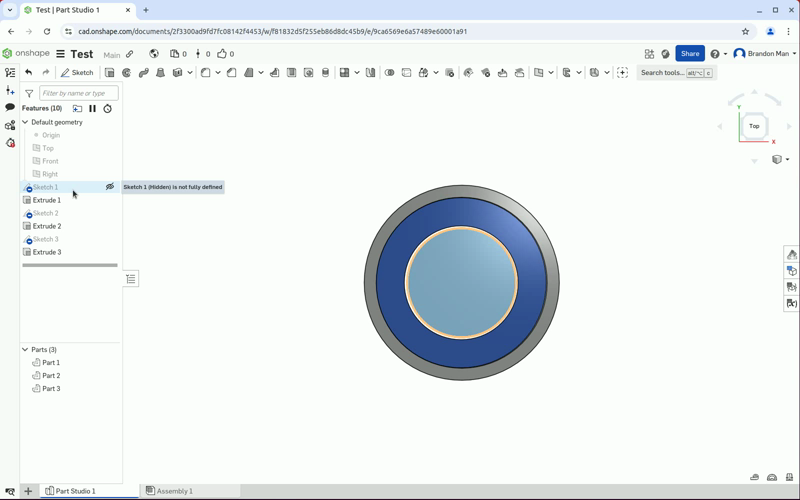
click(73, 189)
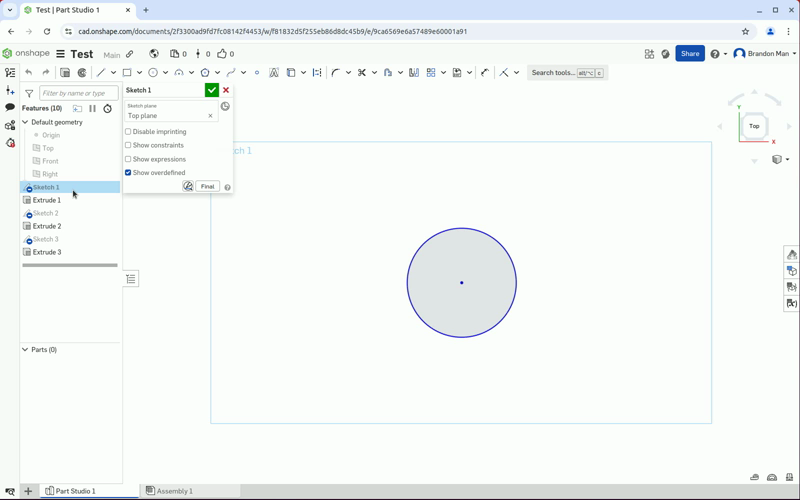
mouse_move(229, 92)
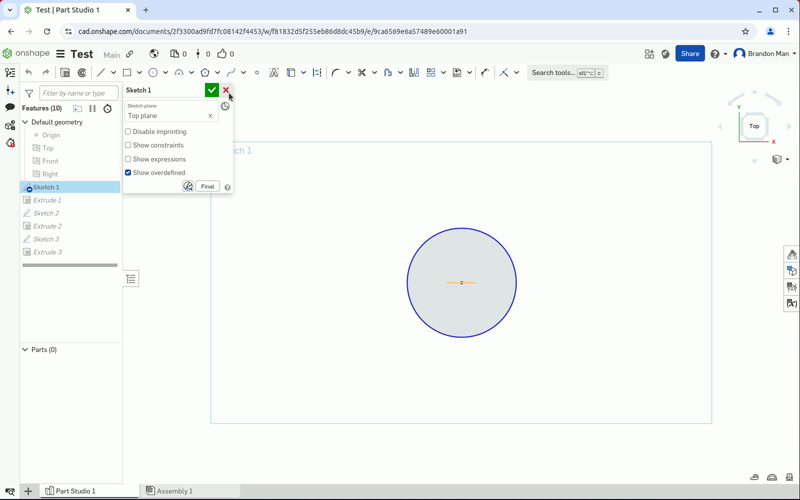
click(229, 92)
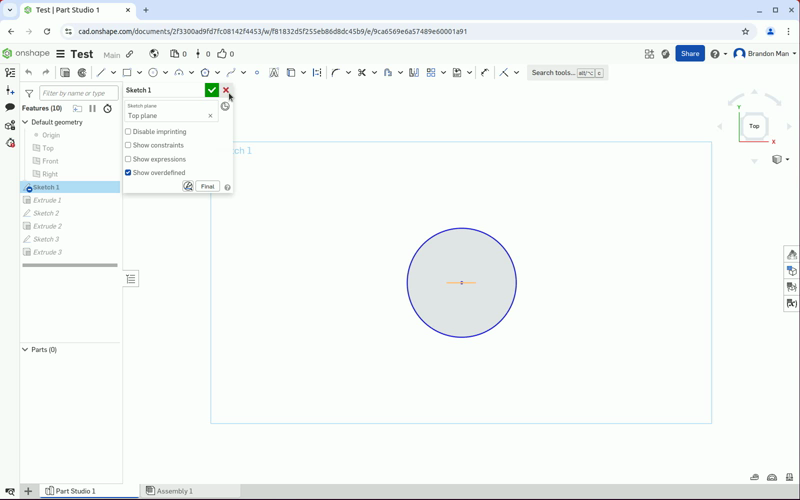
key(shift+s)
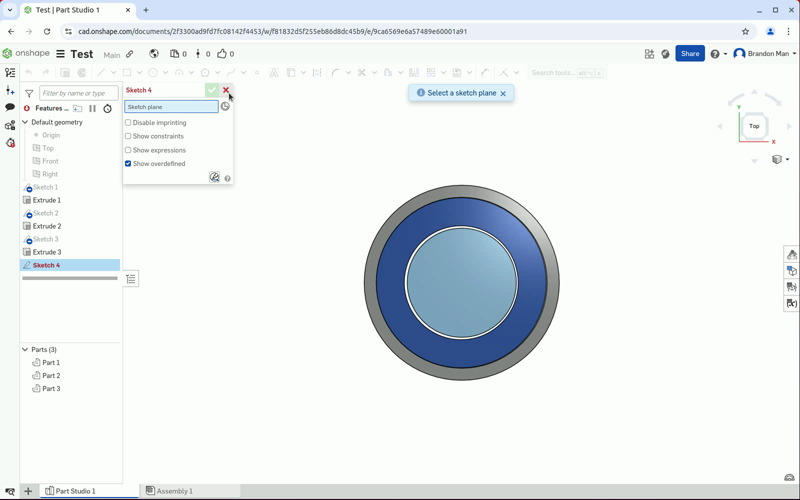
mouse_move(73, 150)
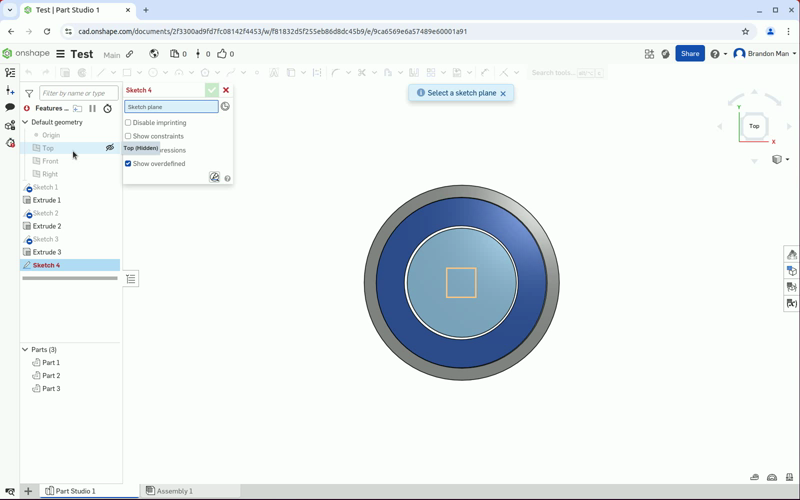
click(73, 150)
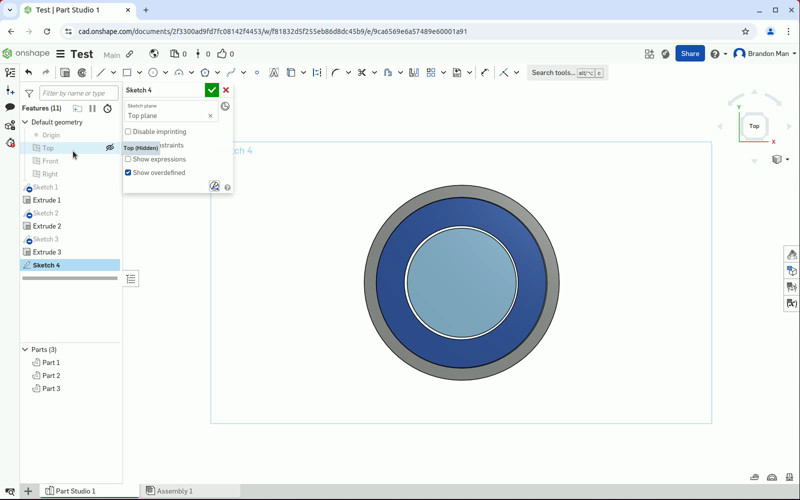
mouse_move(73, 352)
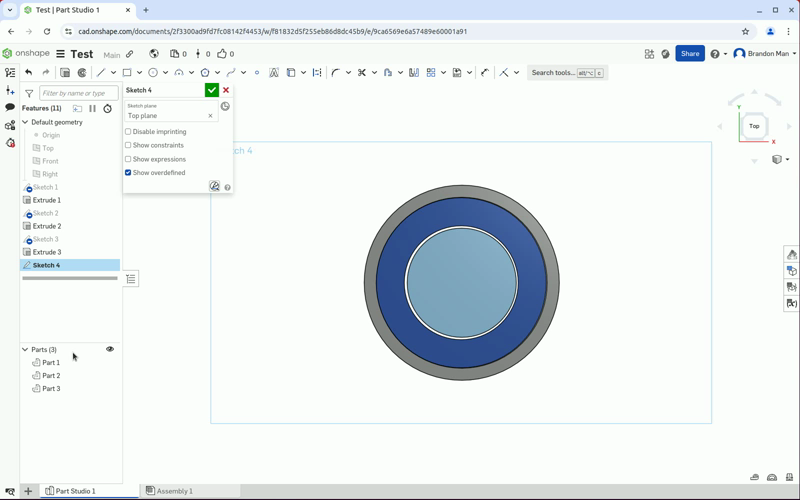
key(y)
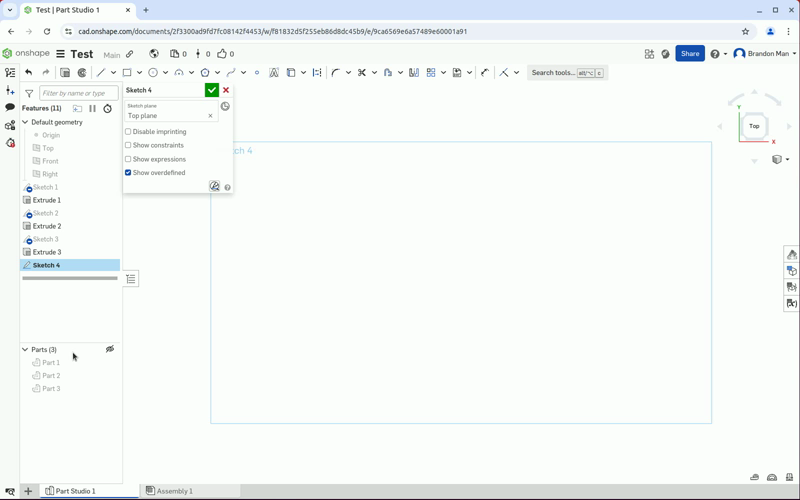
key(c)
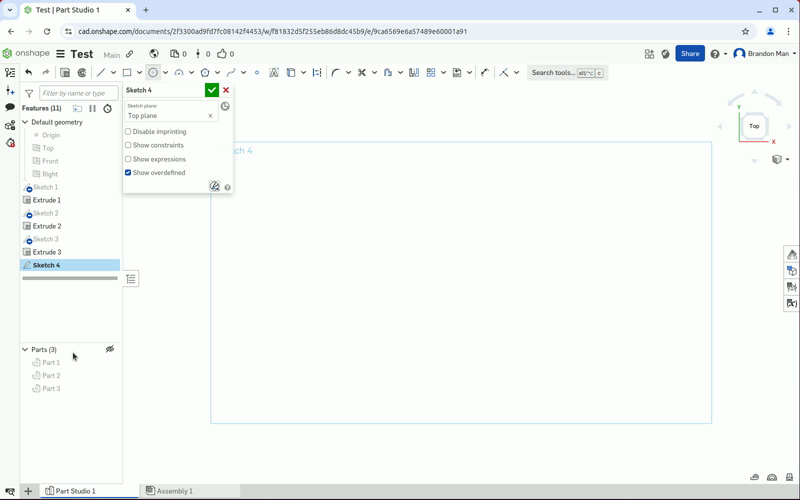
key_down(shift)
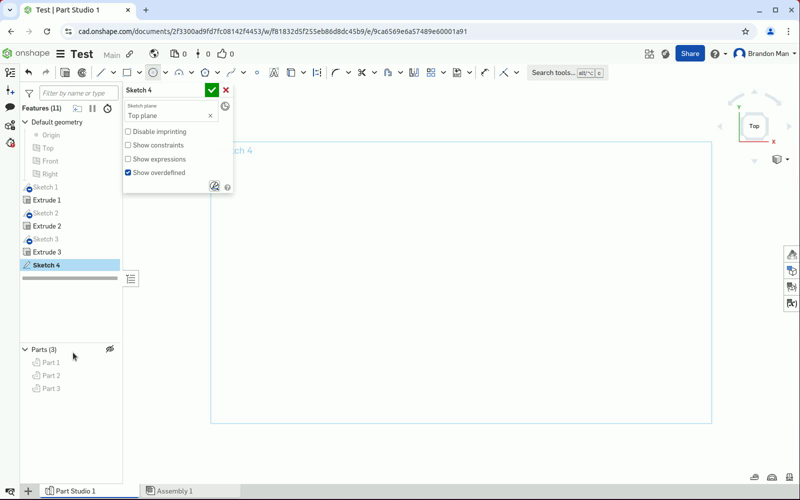
mouse_move(461, 282)
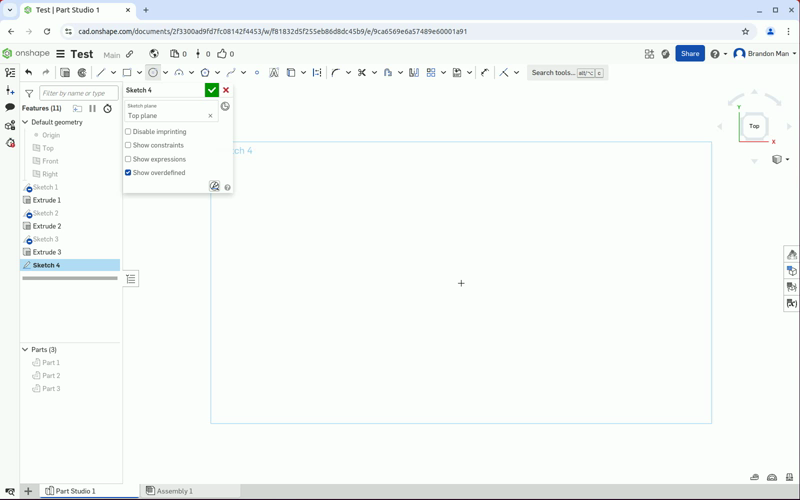
click(461, 282)
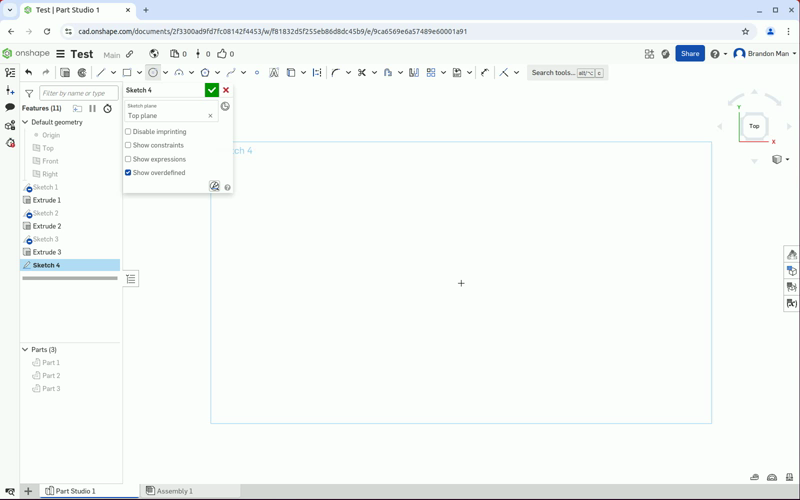
key_up(shift)
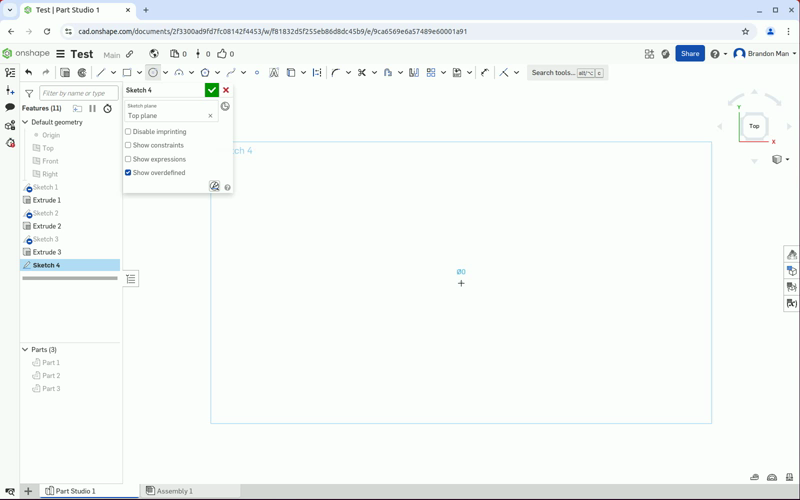
mouse_move(518, 282)
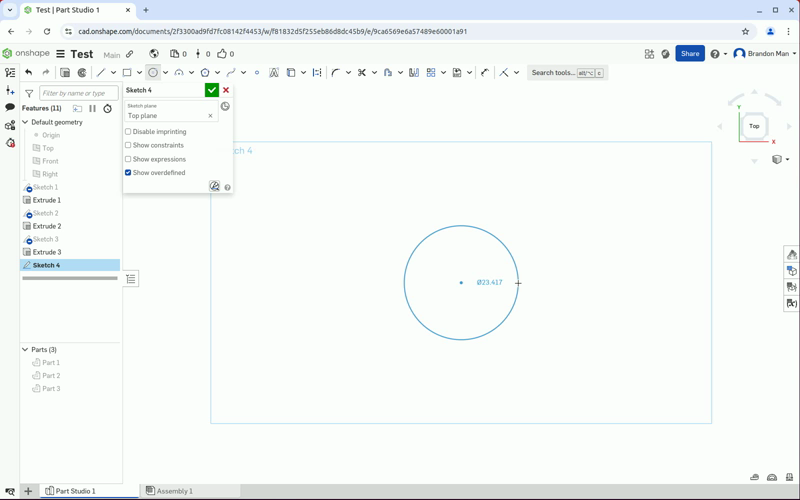
click(518, 282)
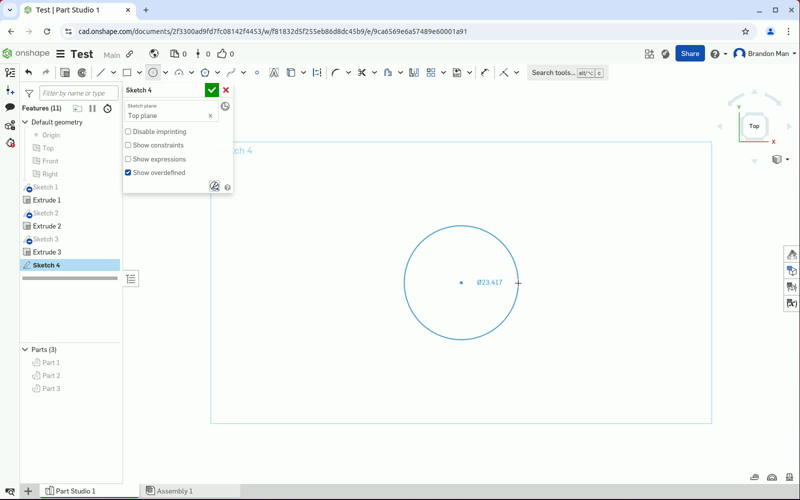
key(esc)
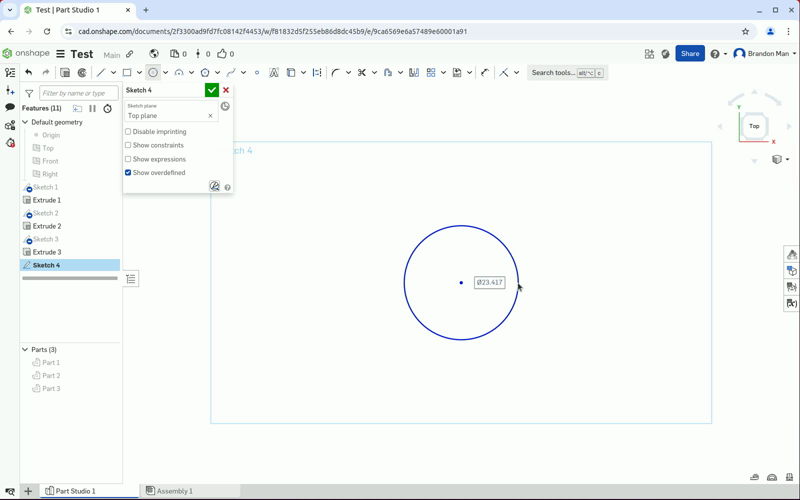
key(c)
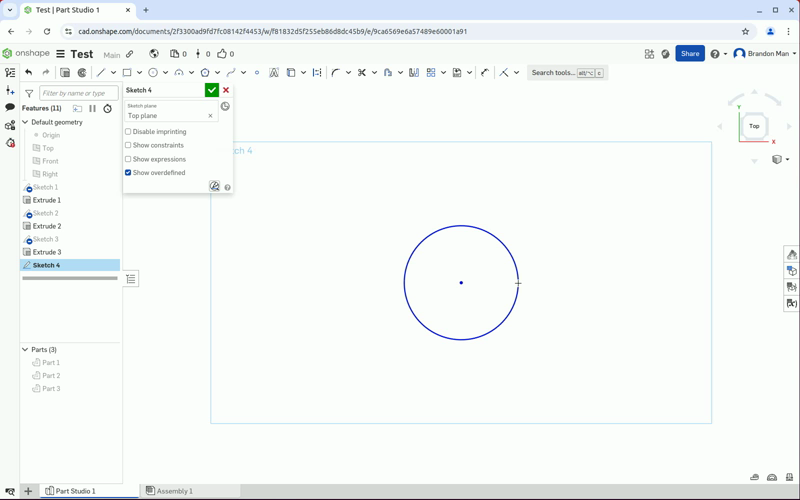
key_down(shift)
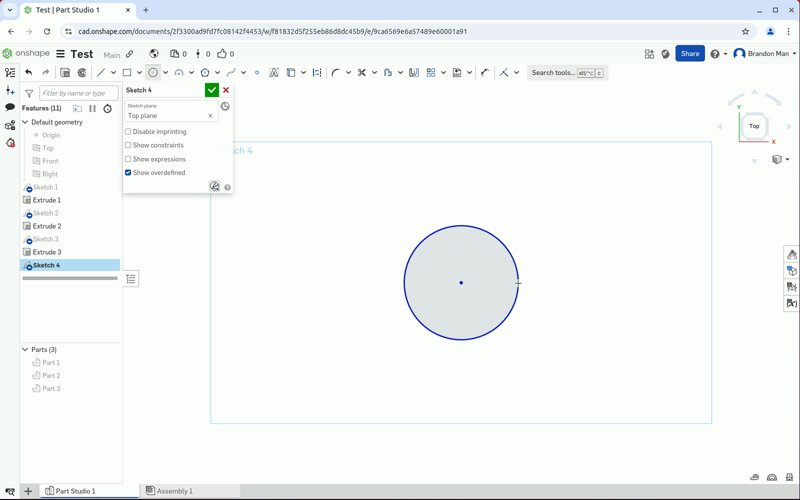
mouse_move(461, 282)
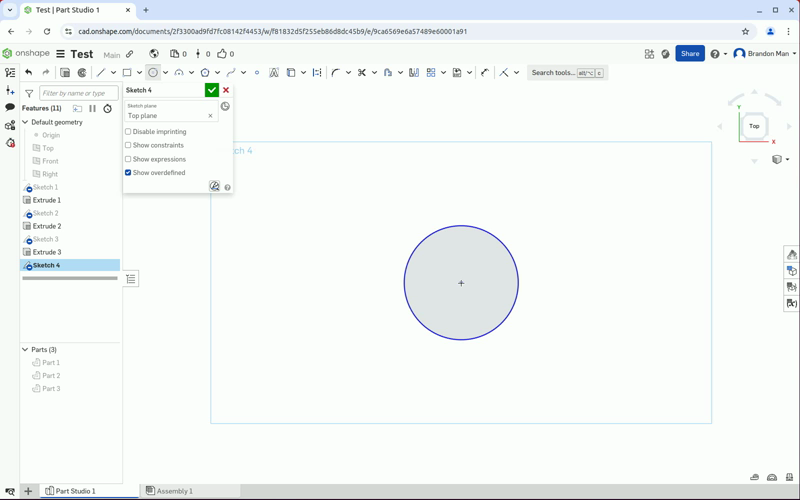
click(461, 282)
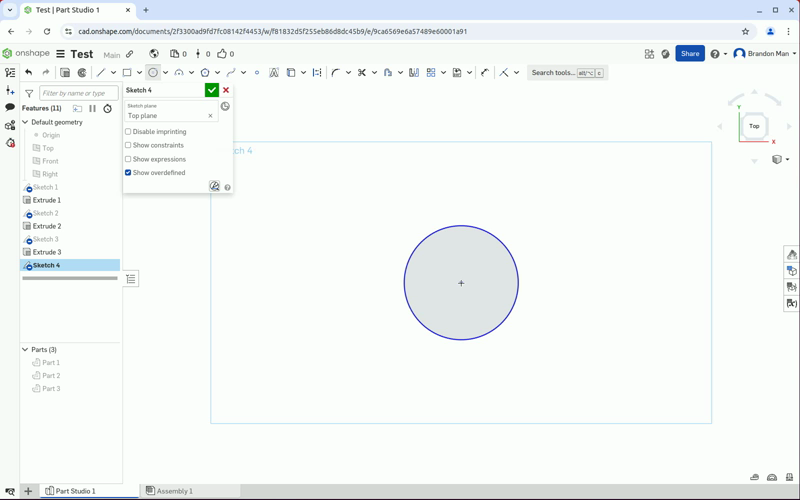
key_up(shift)
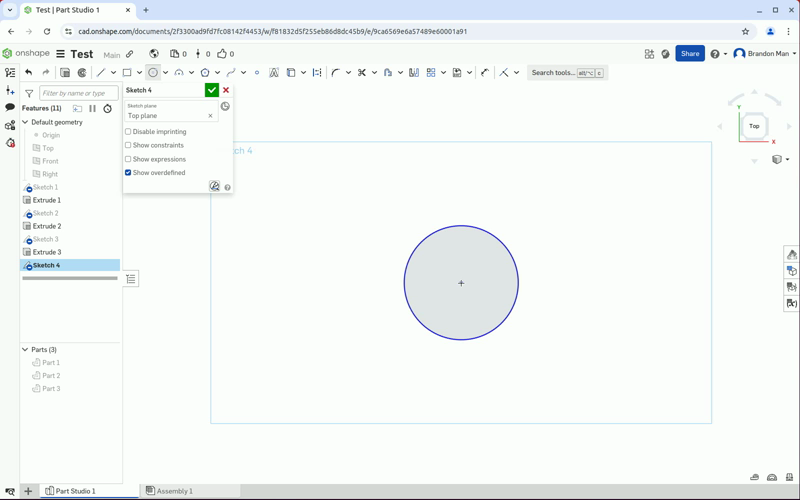
mouse_move(514, 282)
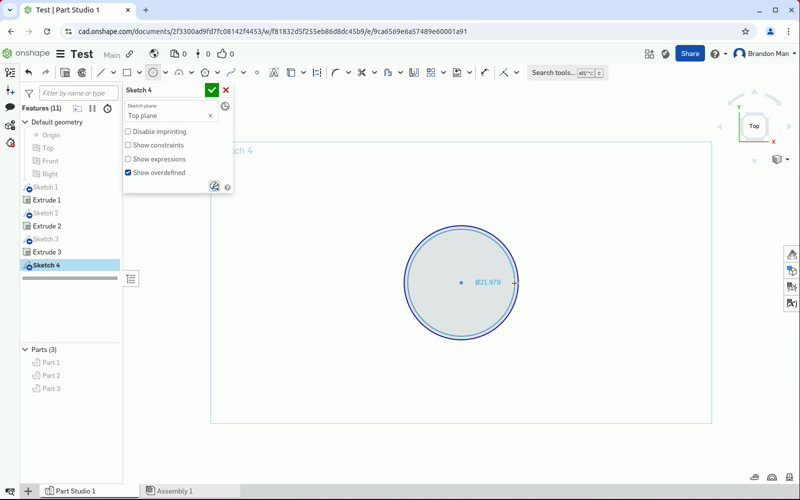
scroll(6)
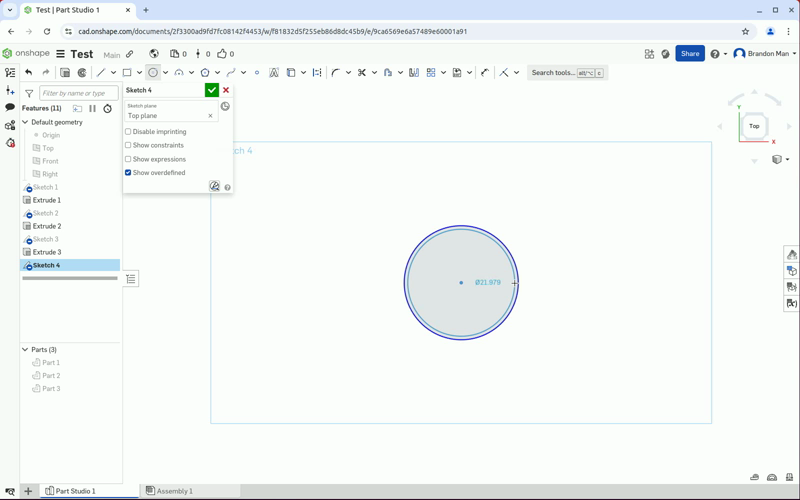
scroll(6)
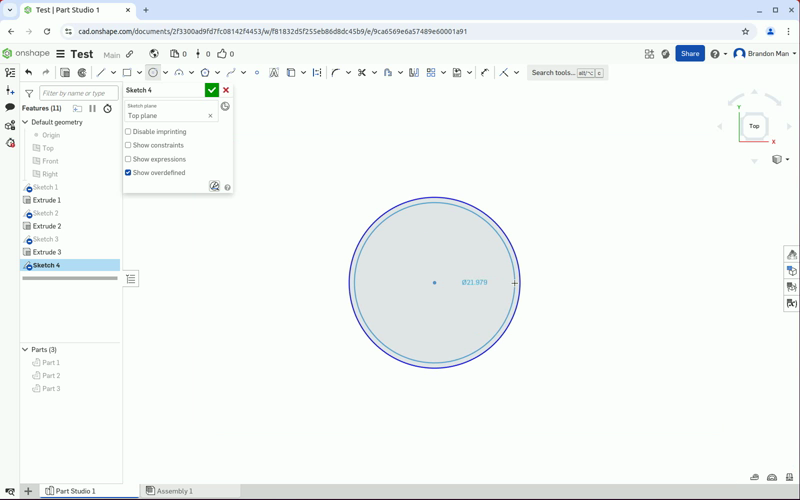
scroll(6)
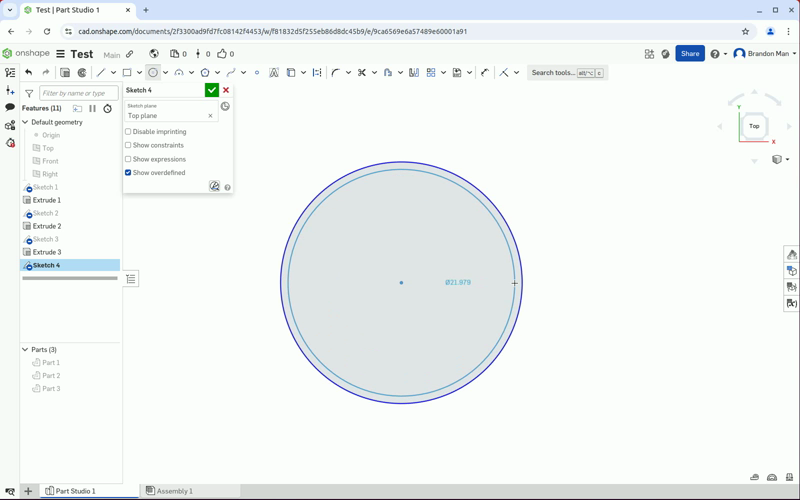
scroll(6)
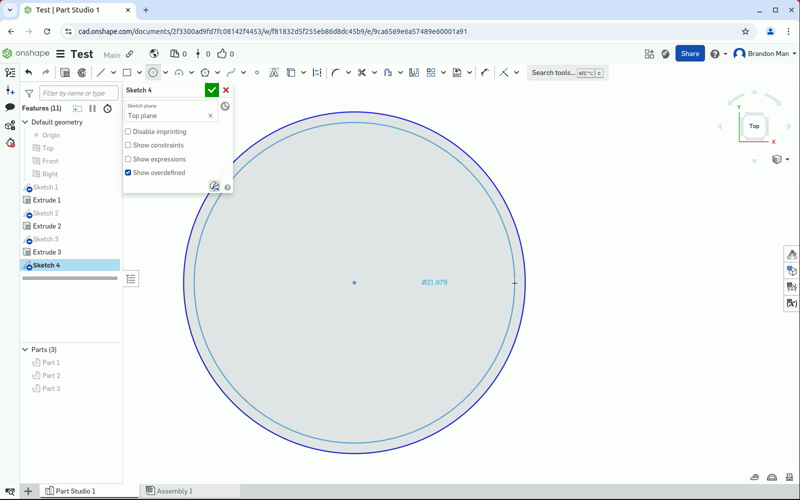
scroll(6)
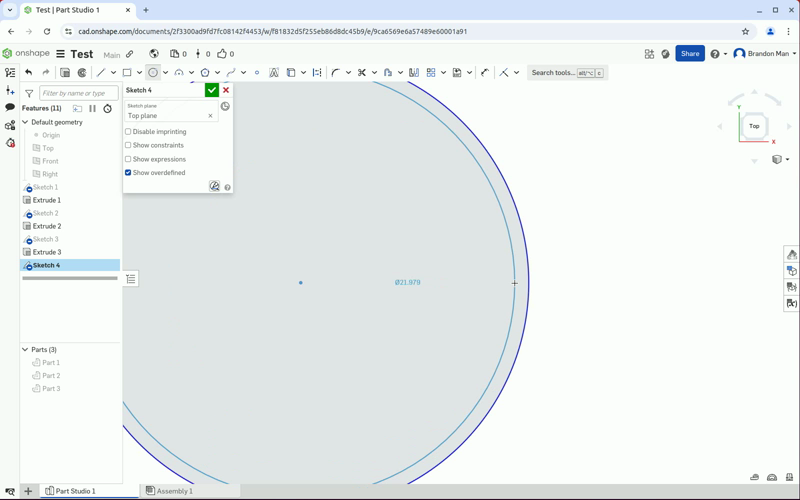
scroll(6)
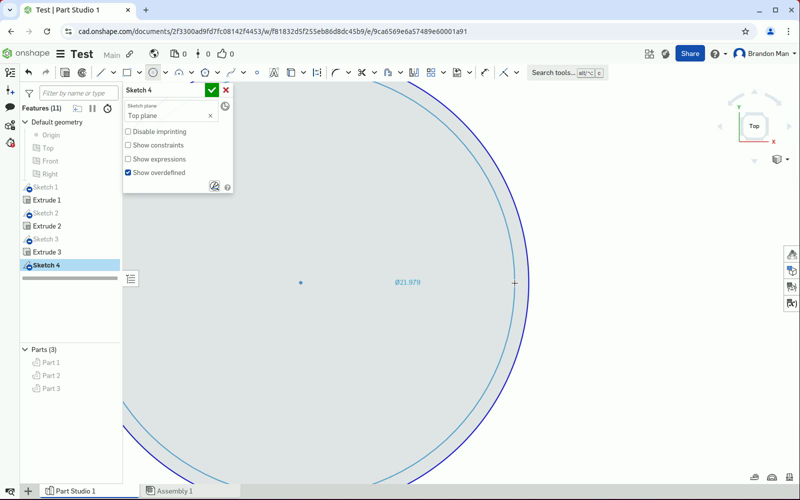
scroll(6)
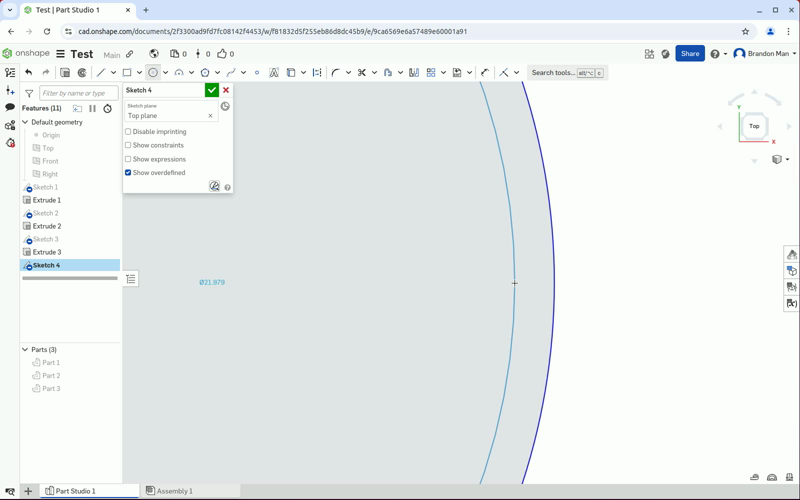
click(514, 282)
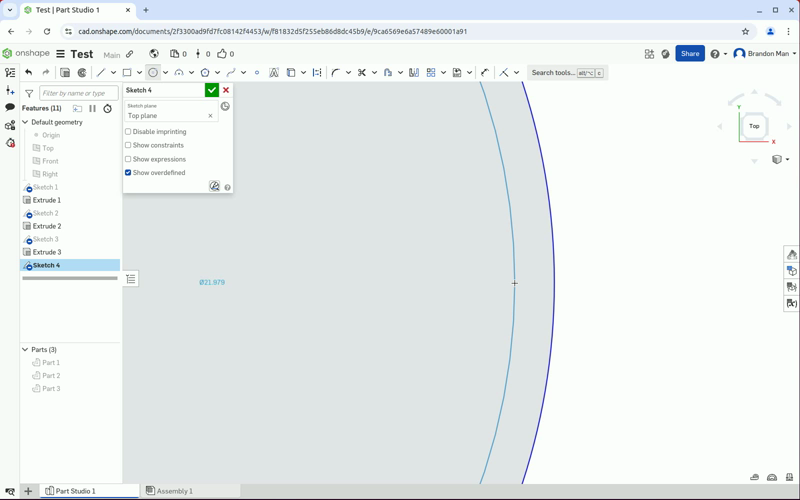
scroll(-6)
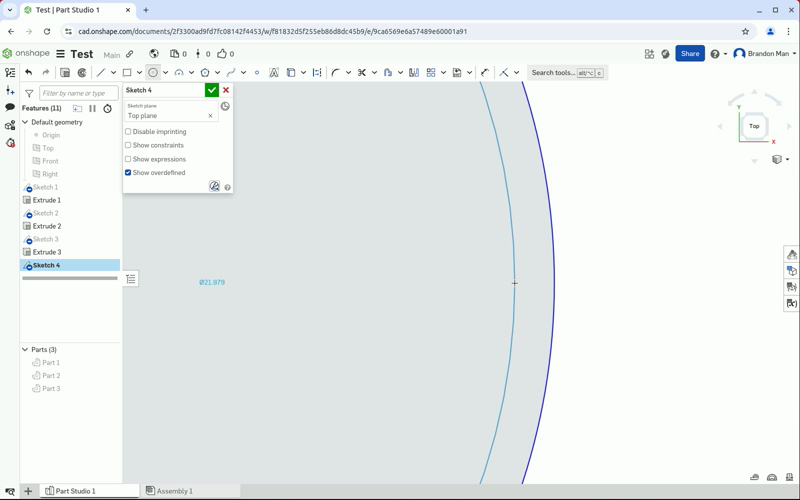
scroll(-6)
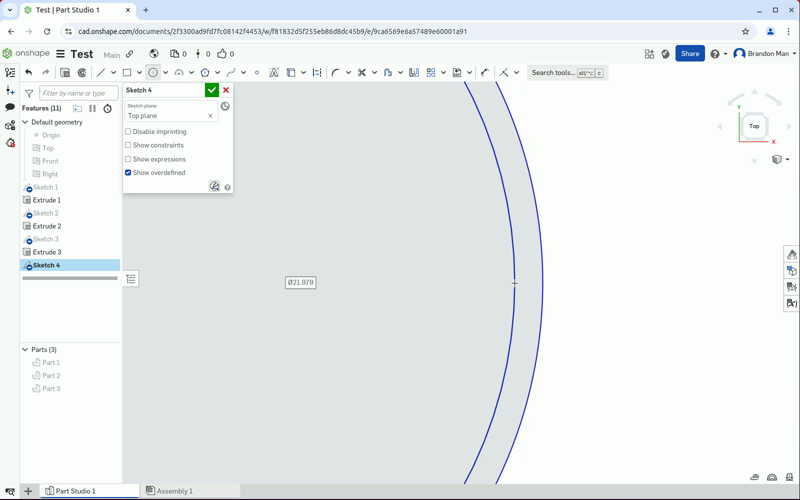
scroll(-6)
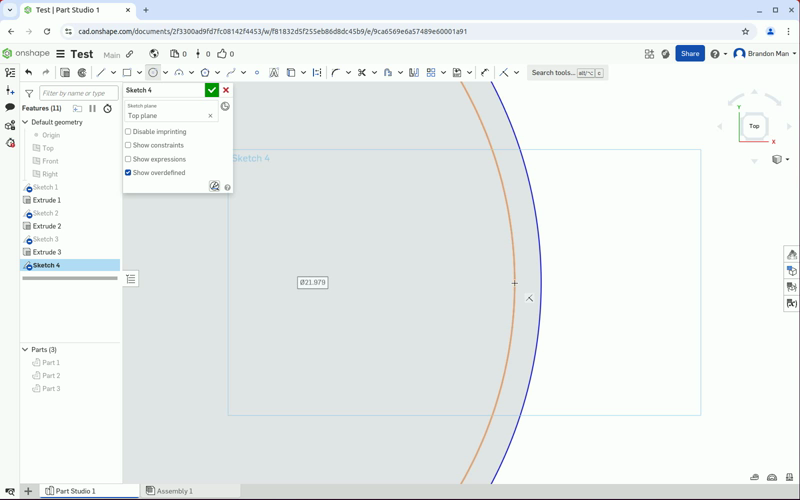
scroll(-6)
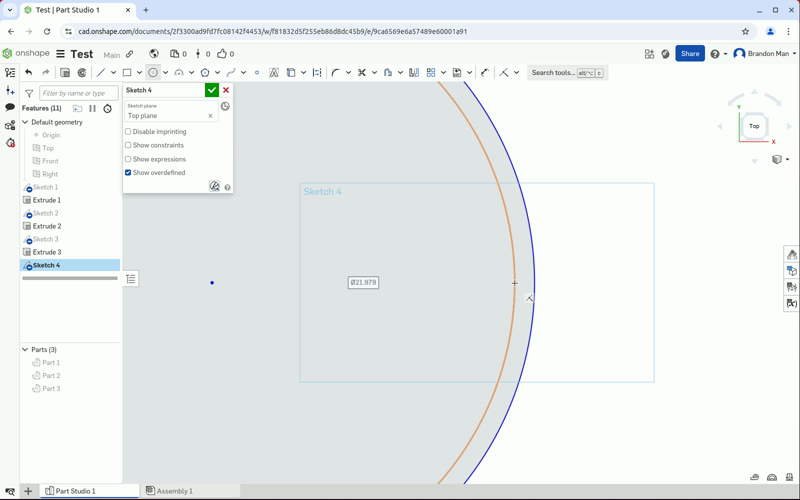
scroll(-6)
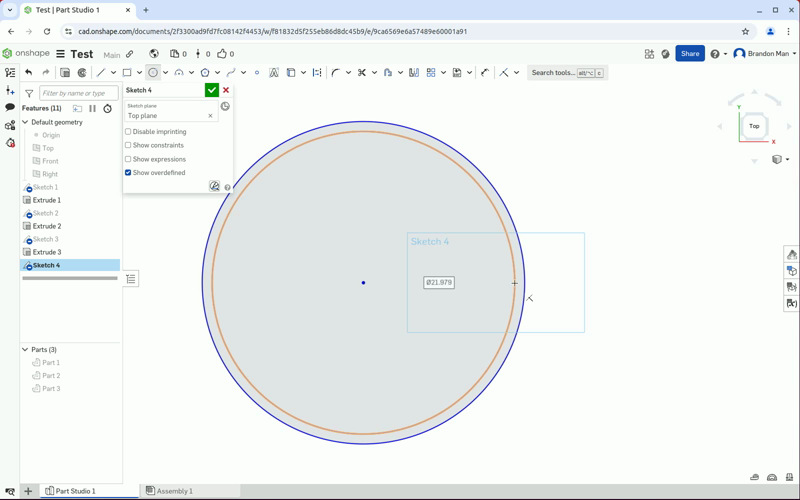
scroll(-6)
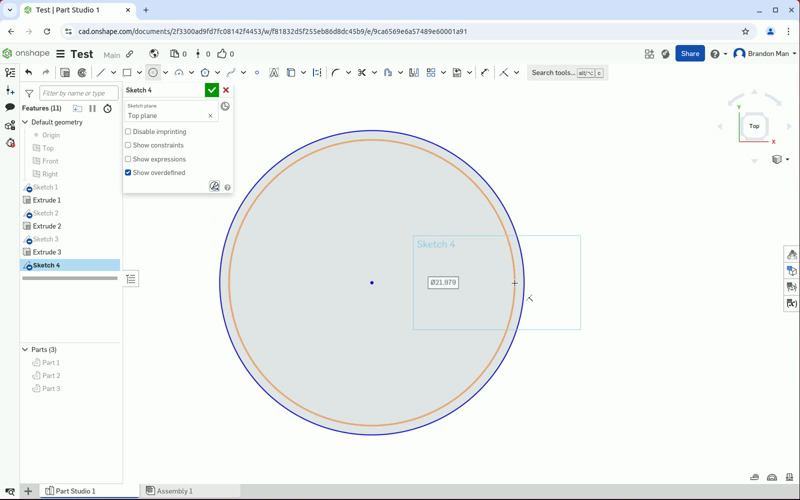
scroll(-6)
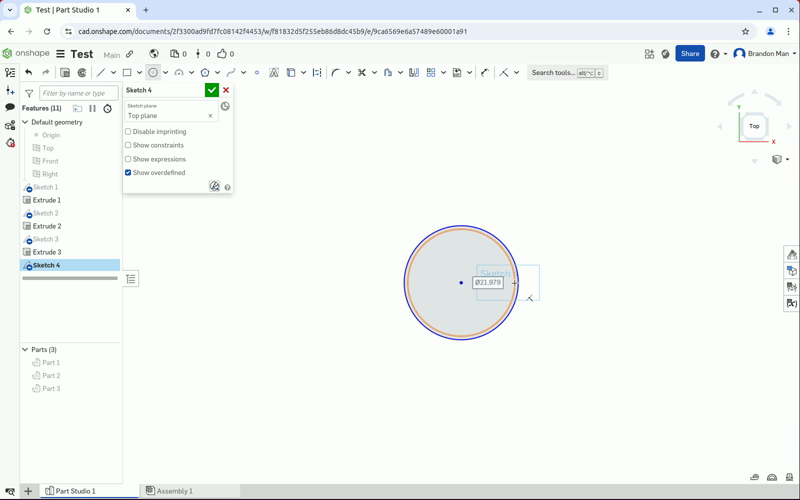
key(esc)
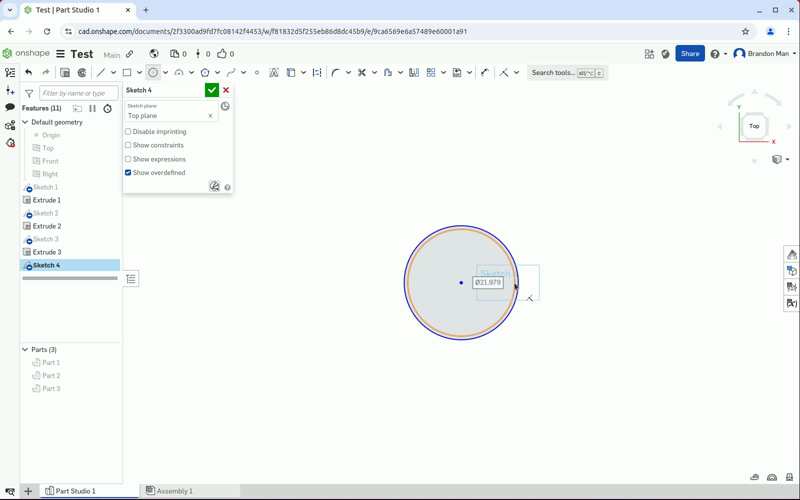
mouse_move(415, 252)
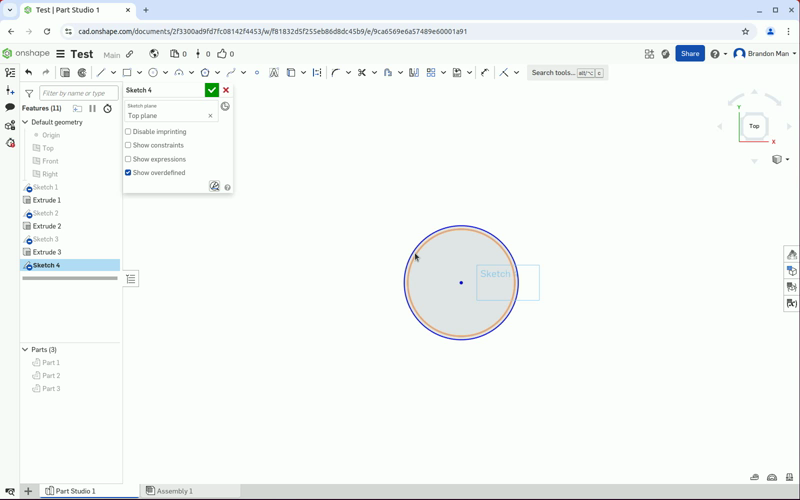
scroll(6)
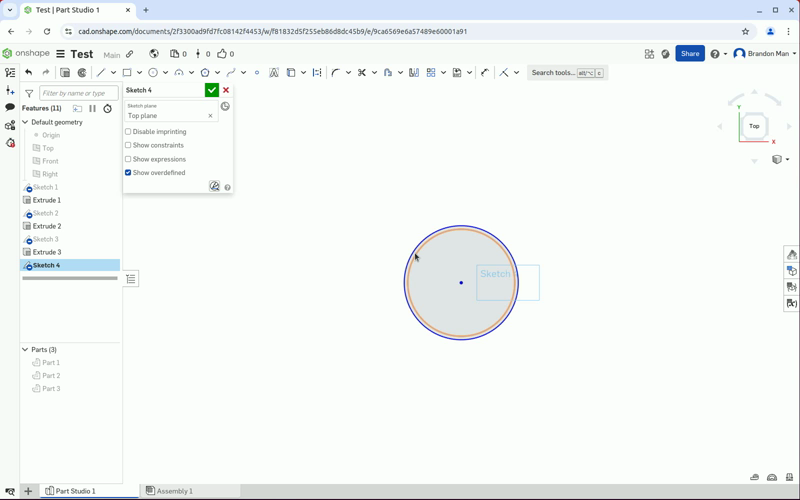
scroll(6)
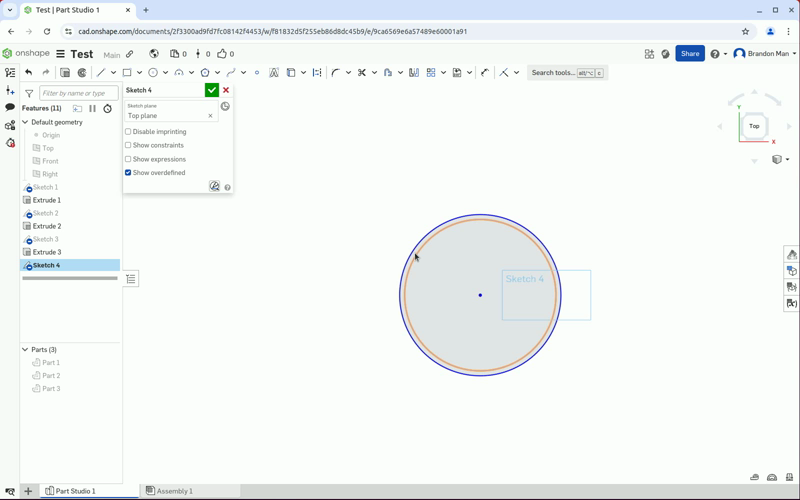
scroll(6)
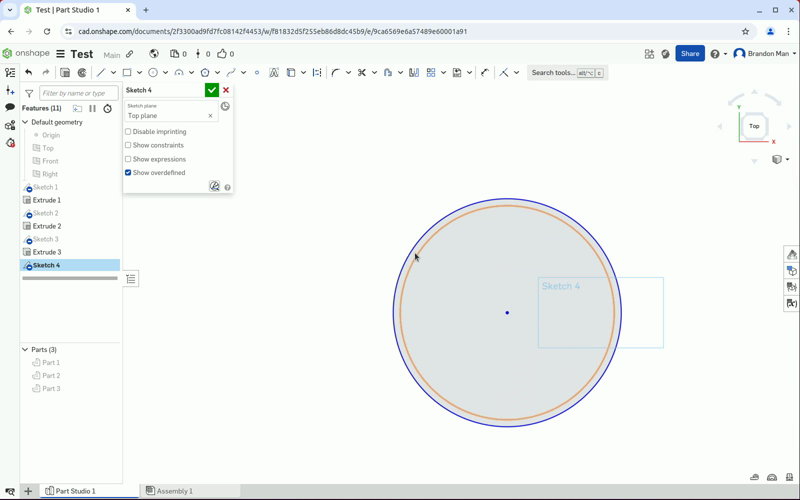
scroll(6)
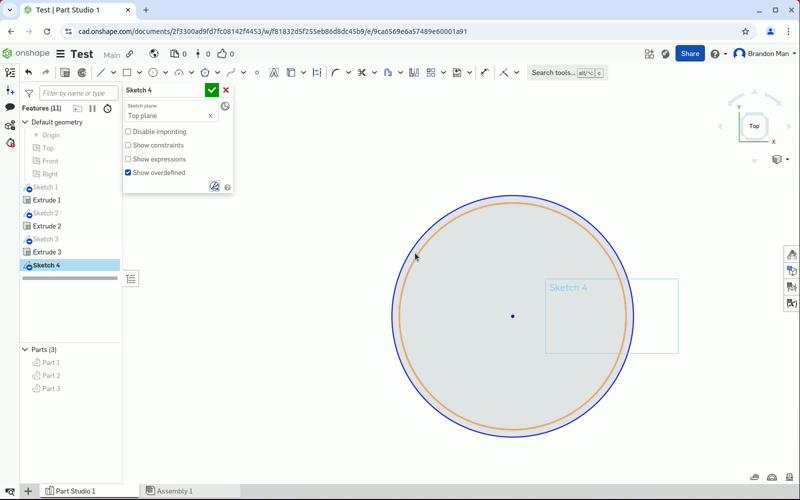
scroll(6)
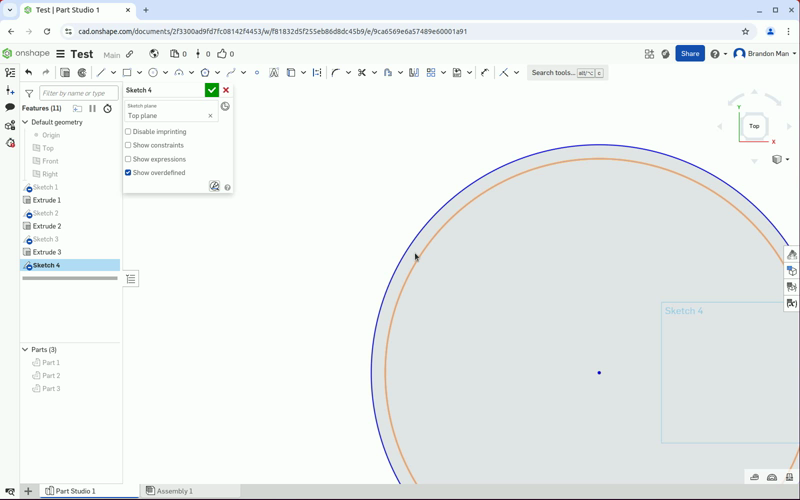
scroll(6)
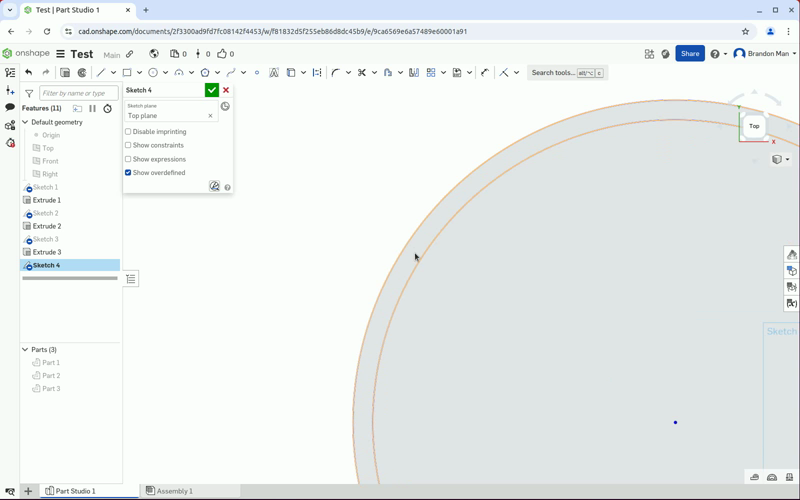
scroll(6)
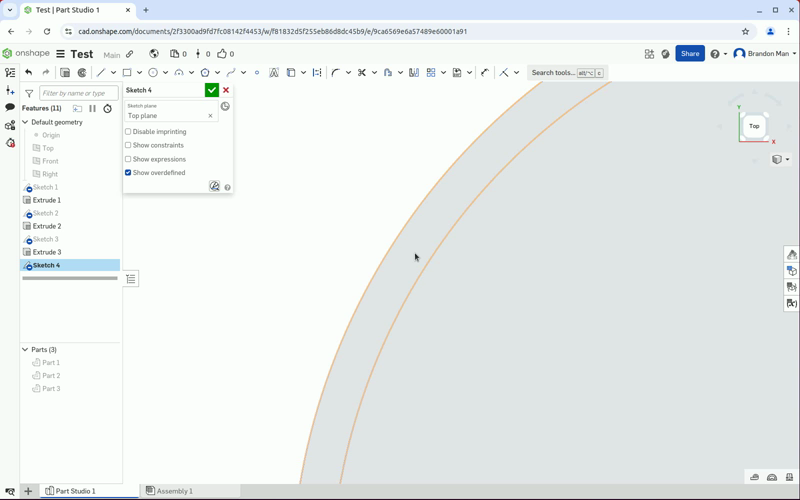
click(415, 252)
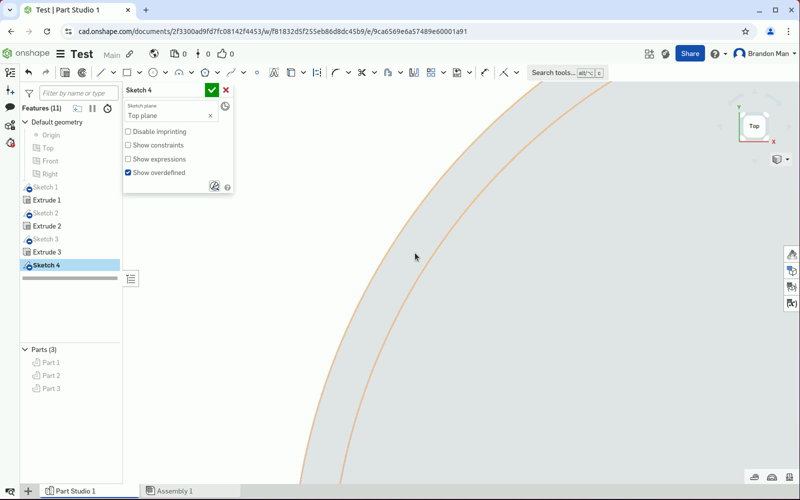
scroll(-6)
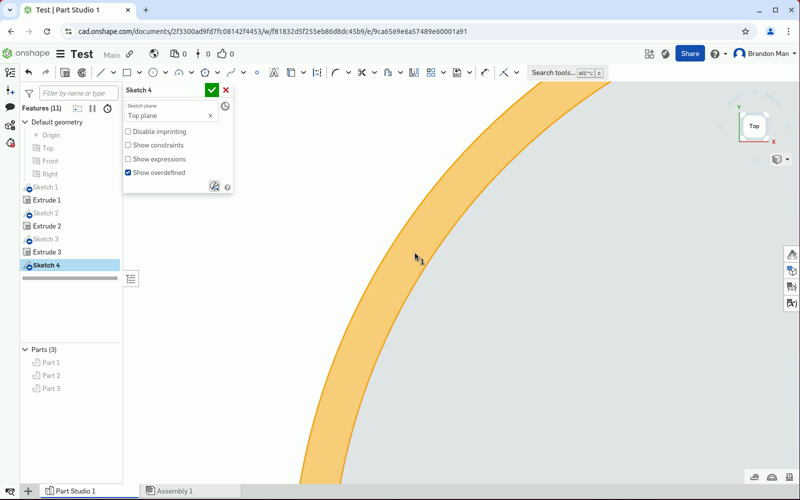
scroll(-6)
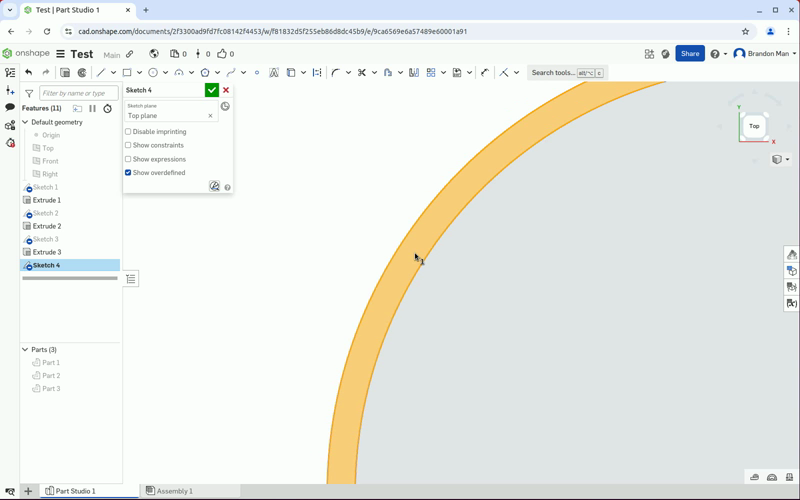
scroll(-6)
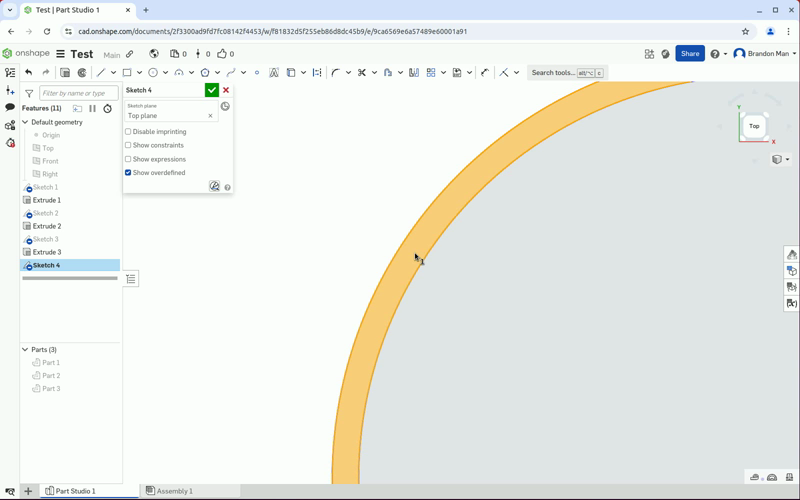
scroll(-6)
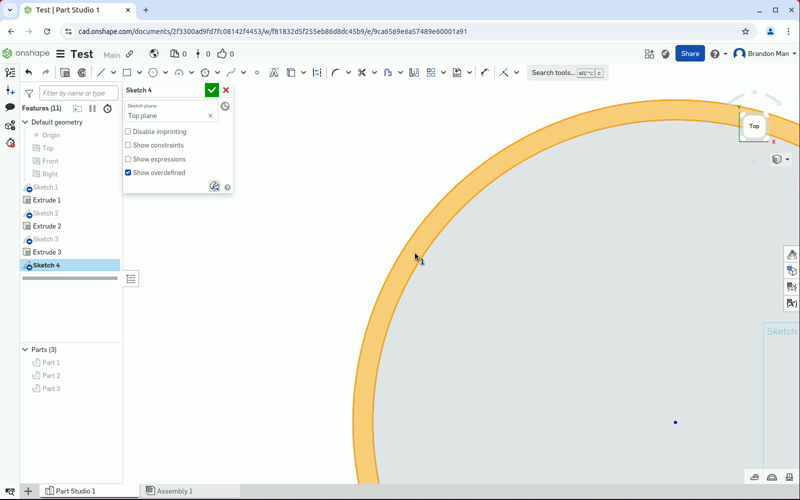
scroll(-6)
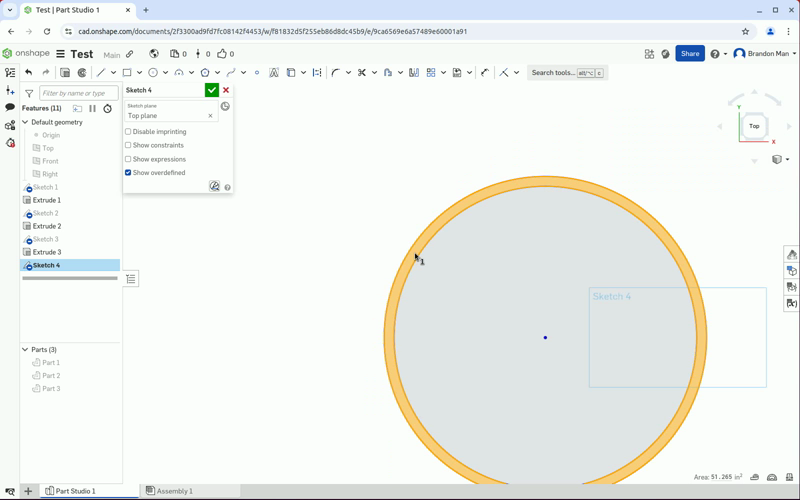
scroll(-6)
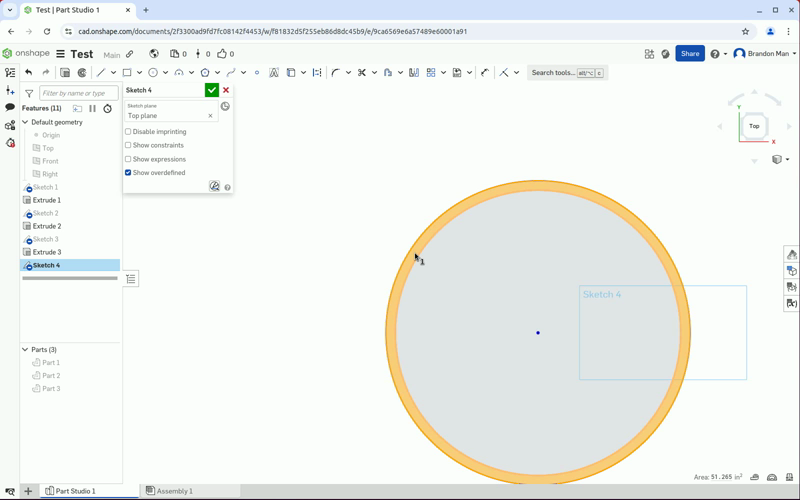
scroll(-6)
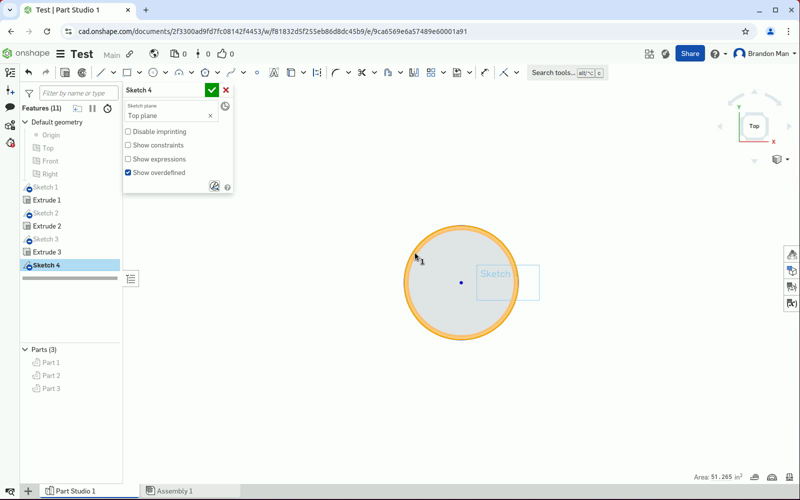
mouse_move(73, 352)
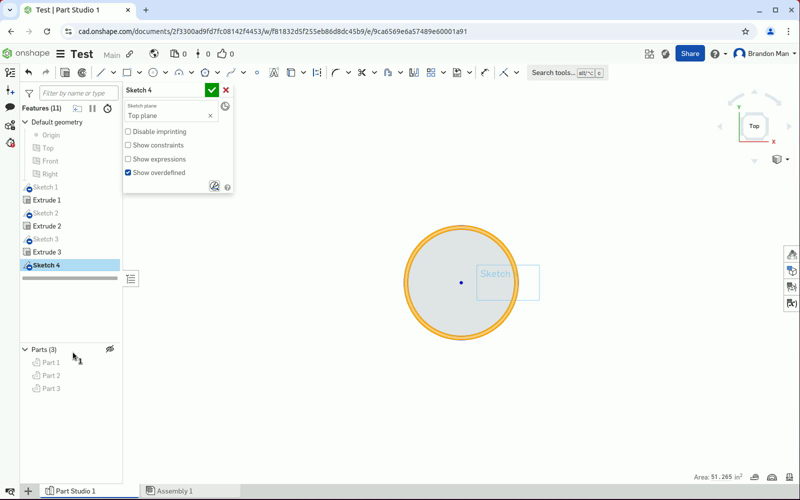
key(shift+y)
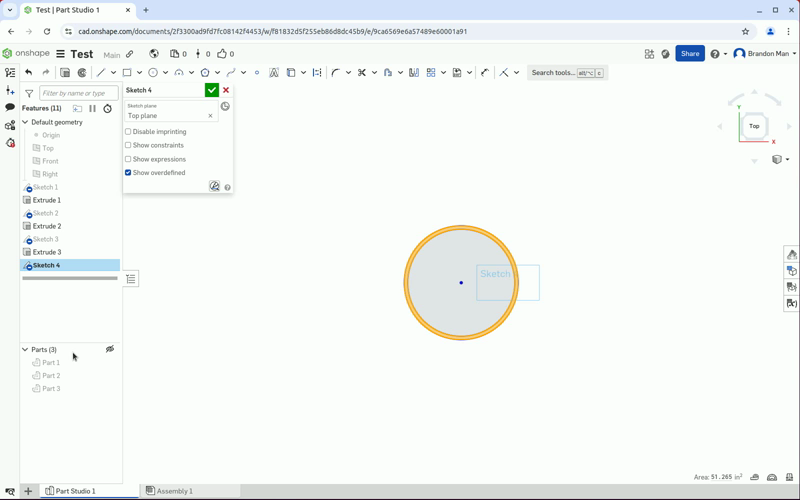
key(shift+e)
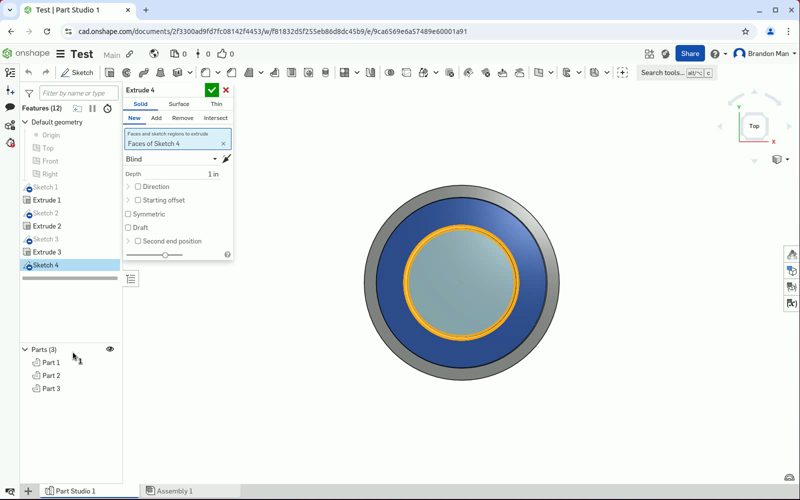
mouse_move(143, 106)
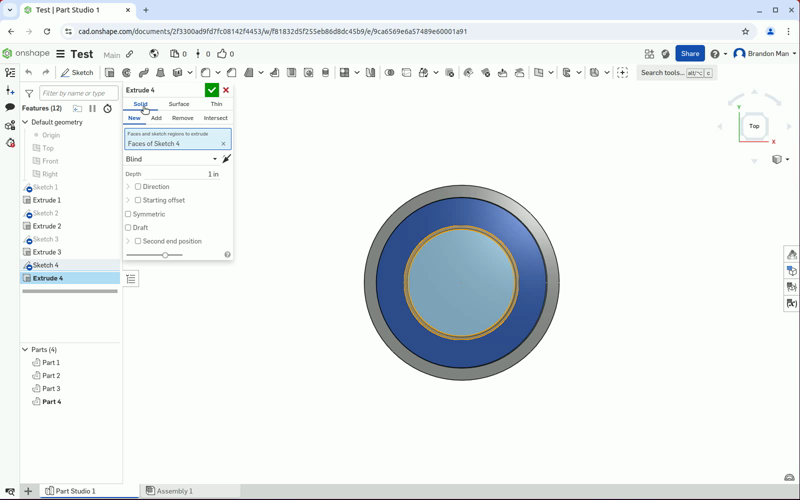
click(143, 106)
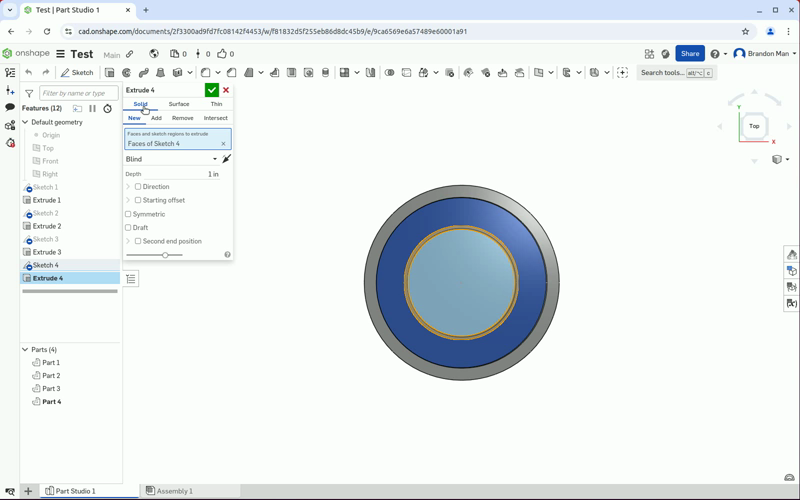
mouse_move(137, 120)
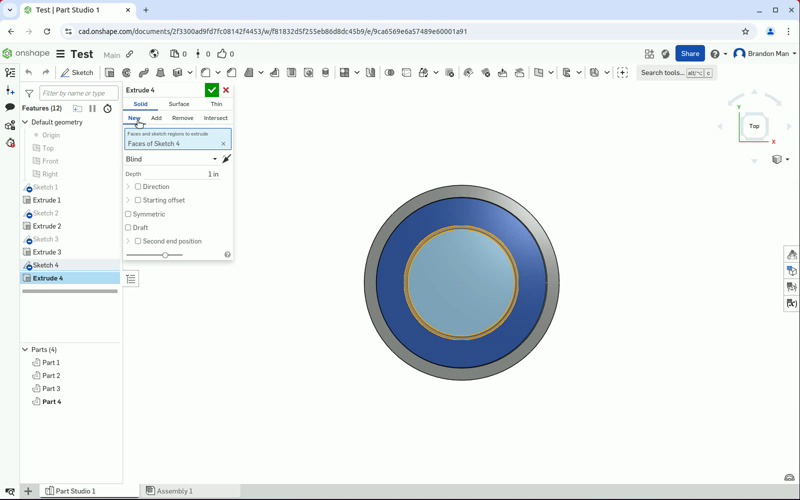
click(137, 120)
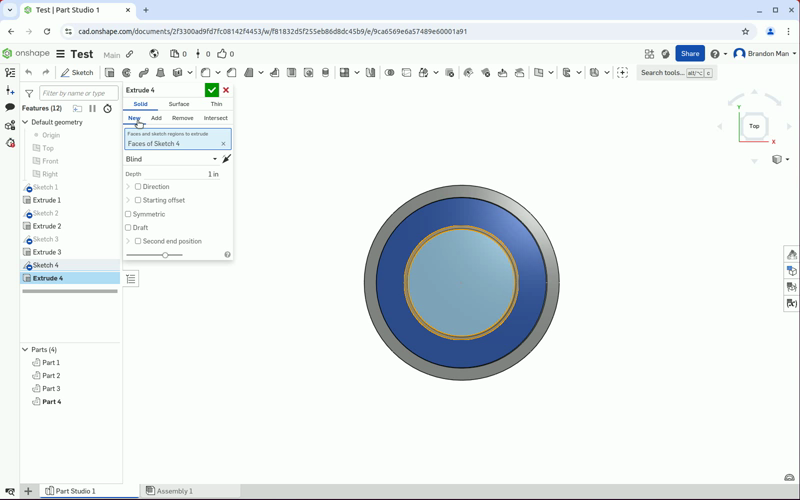
key(tab, 4)
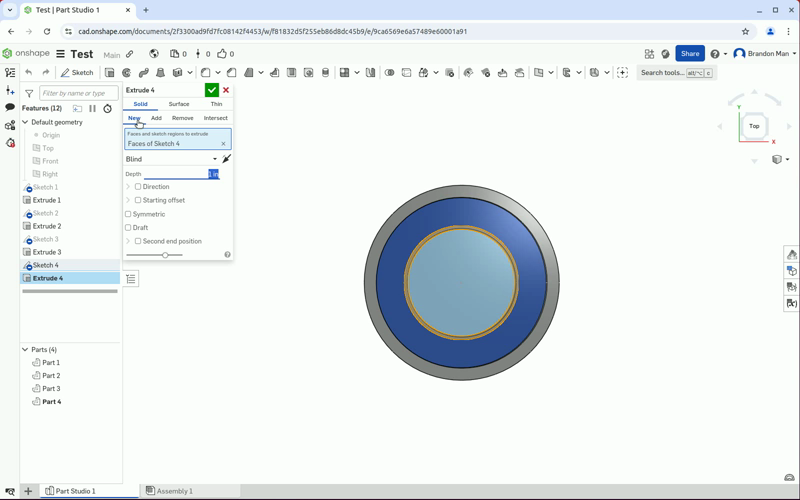
text(6.499)
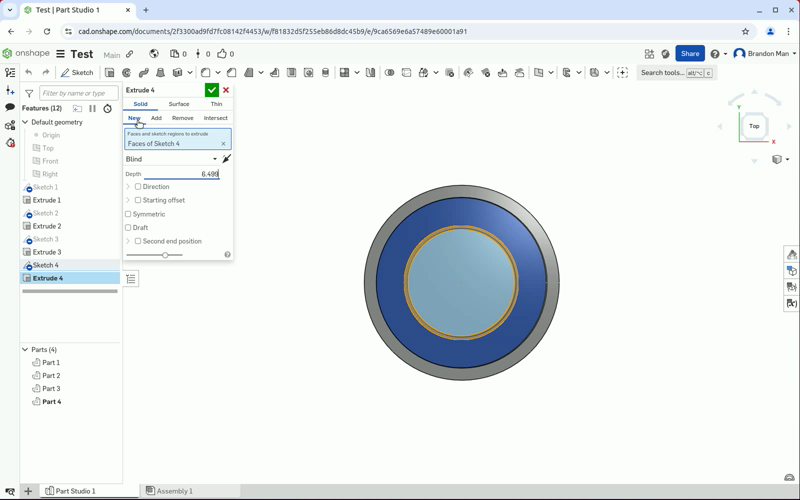
key(enter)
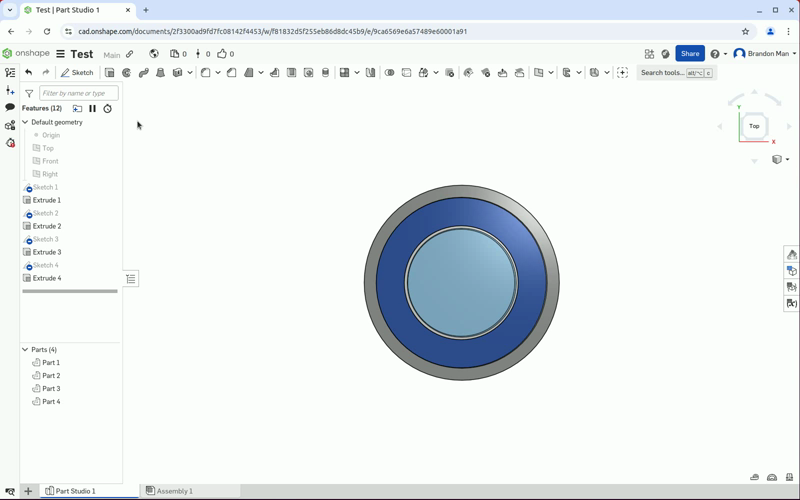
key(shift+h)
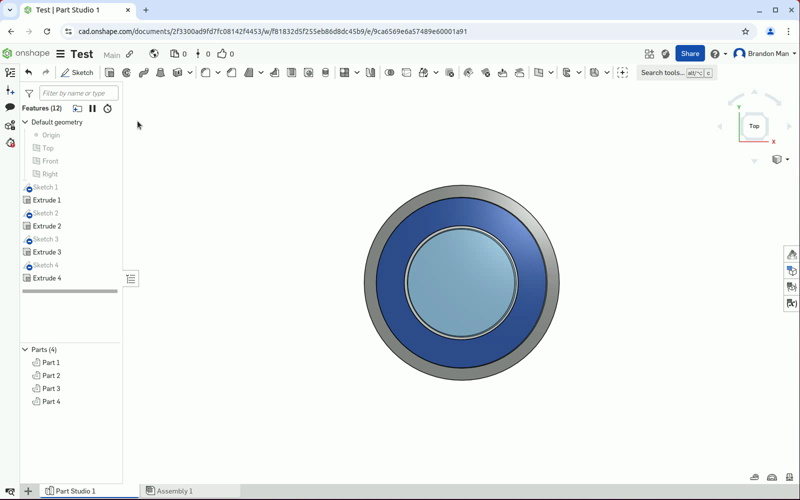
key(shift+h)
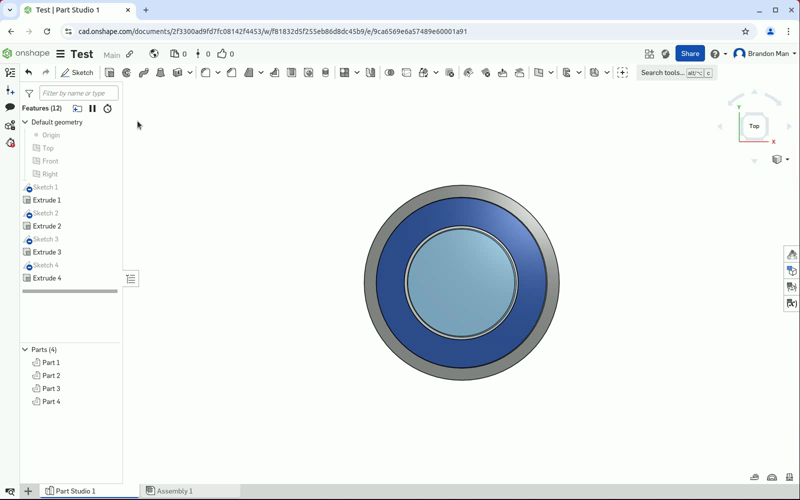
mouse_move(73, 189)
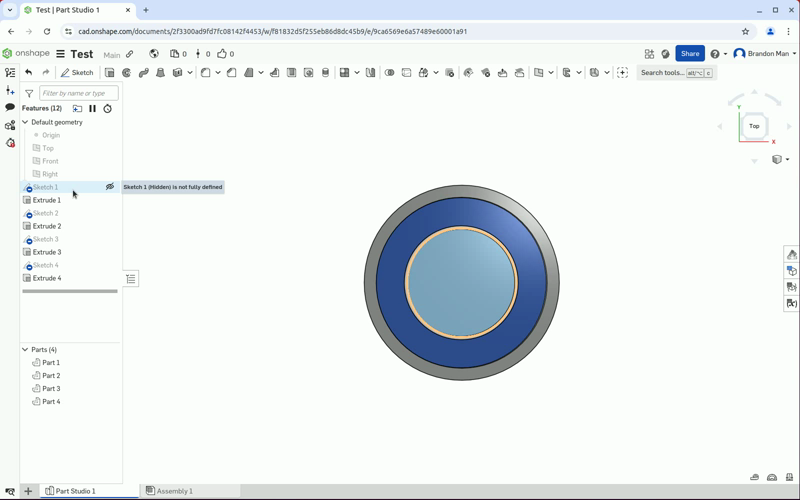
click(73, 189)
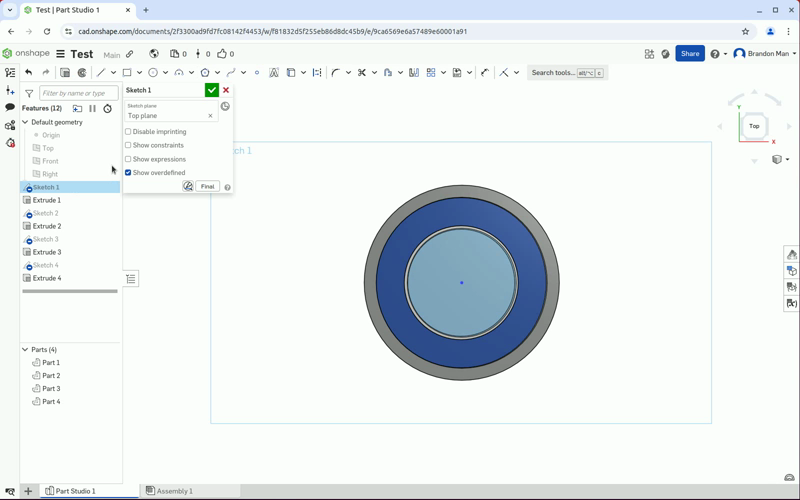
mouse_move(229, 92)
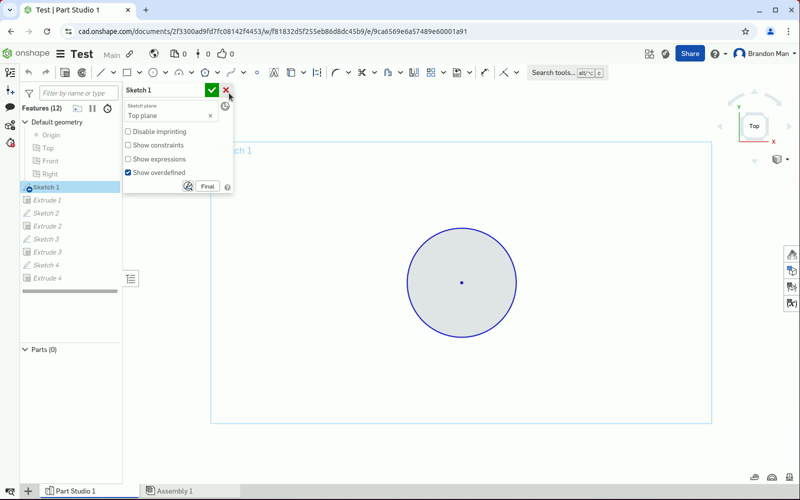
click(229, 92)
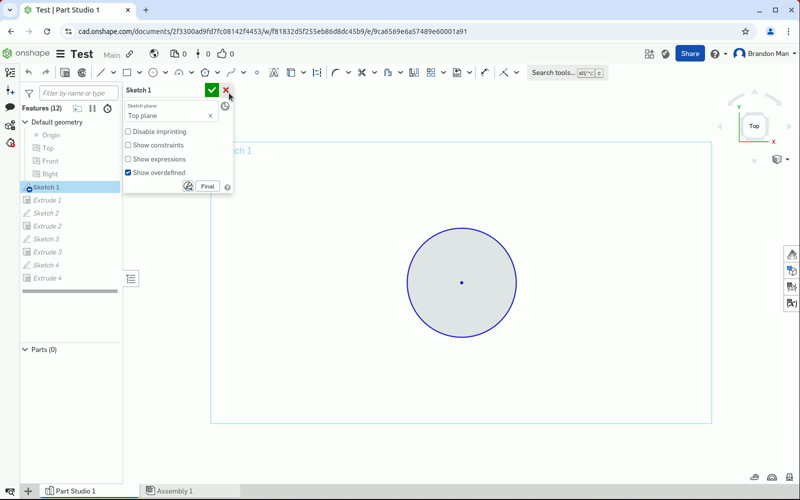
key(shift+s)
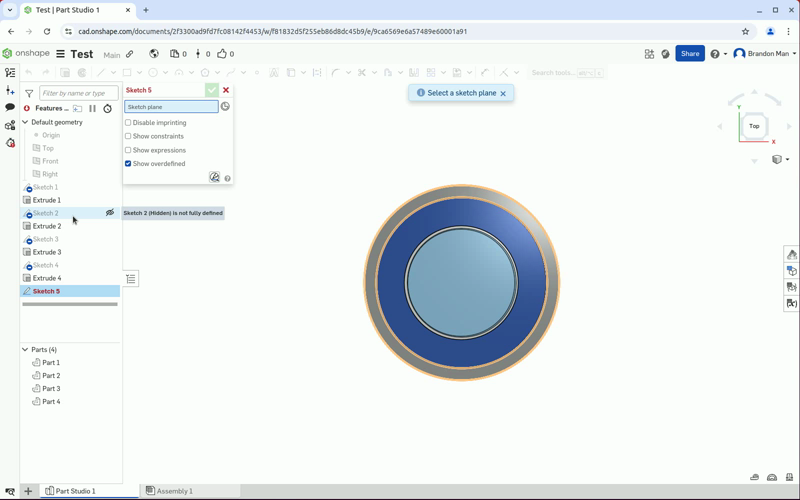
scroll(3)
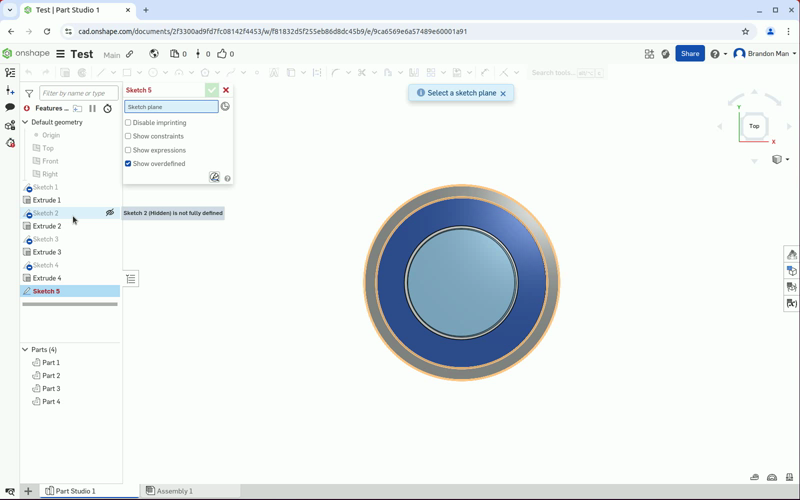
mouse_move(73, 150)
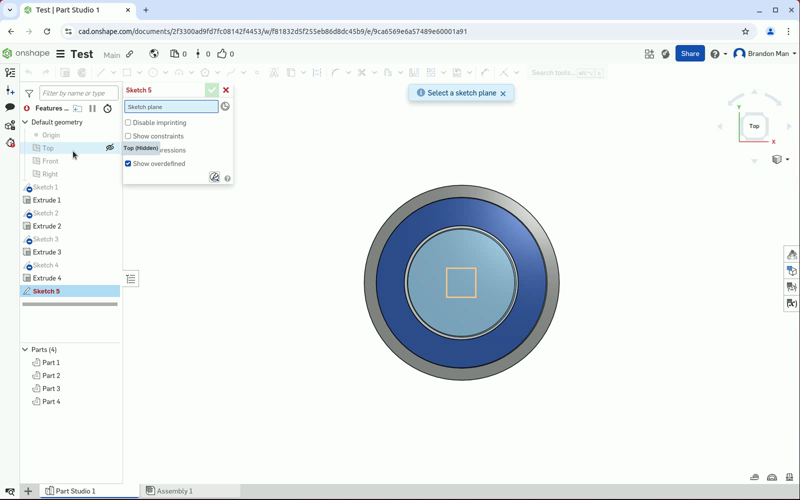
click(73, 150)
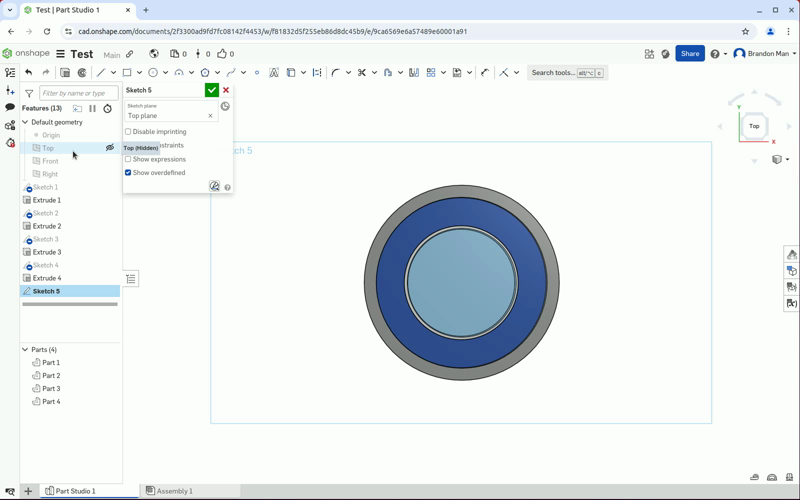
mouse_move(73, 352)
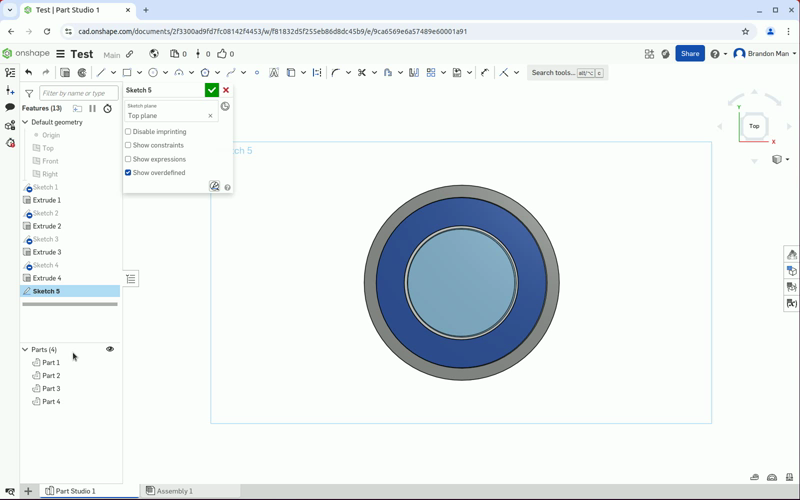
key(y)
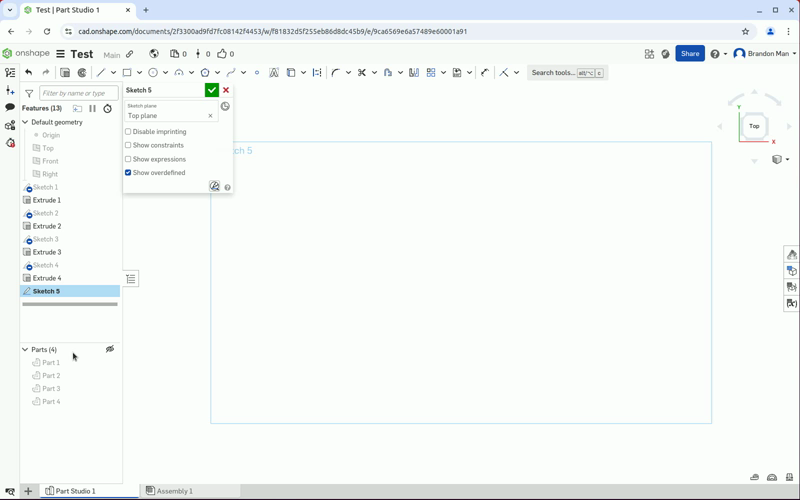
key(c)
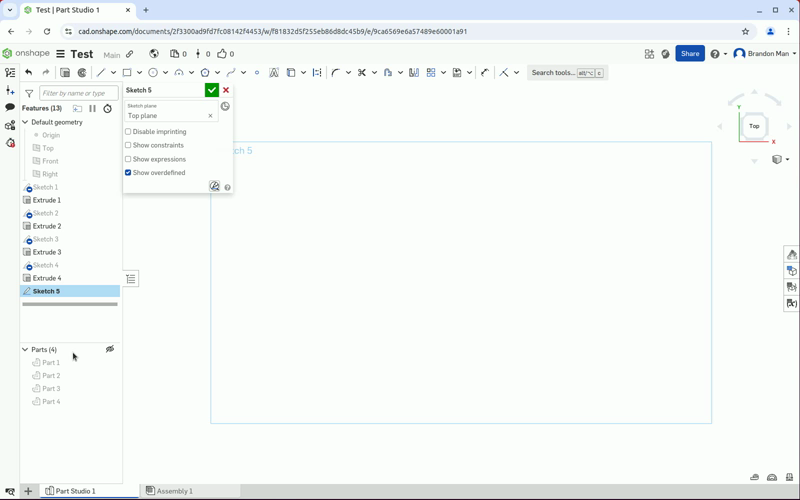
key_down(shift)
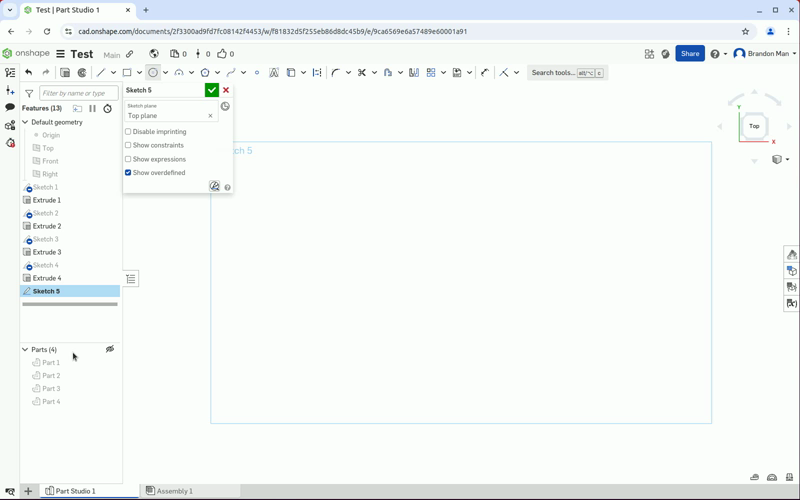
mouse_move(461, 282)
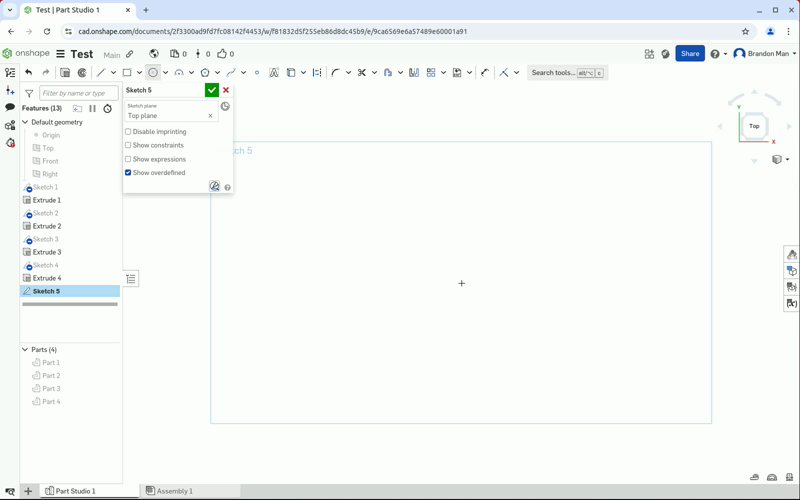
click(461, 282)
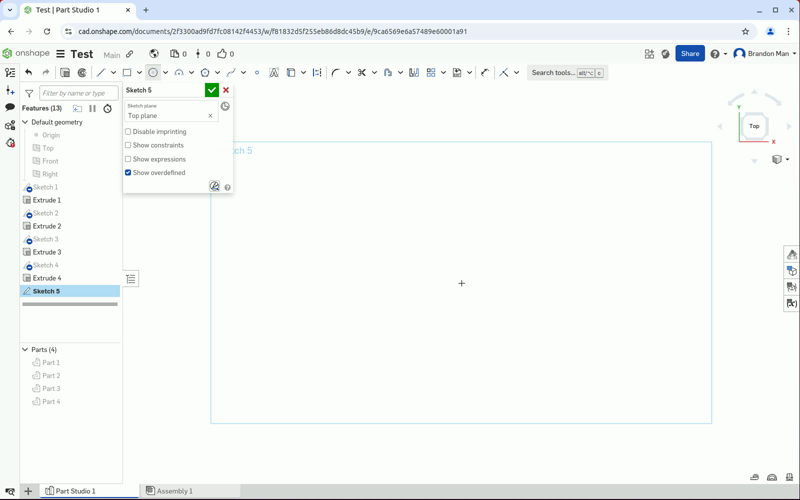
key_up(shift)
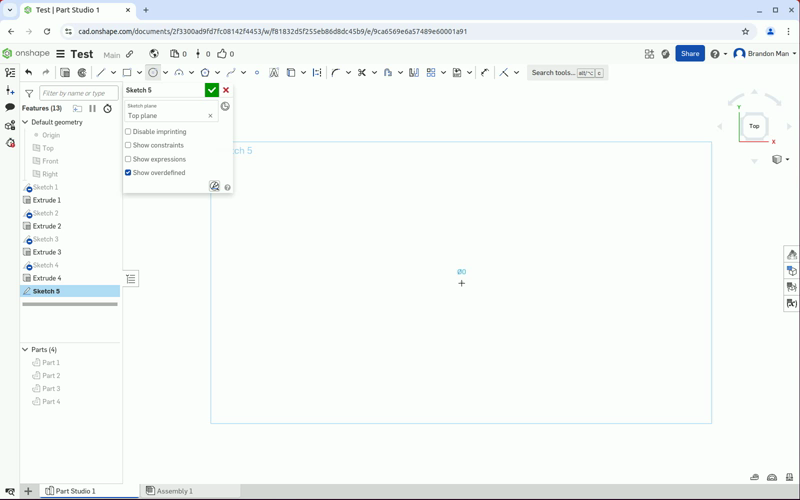
mouse_move(559, 282)
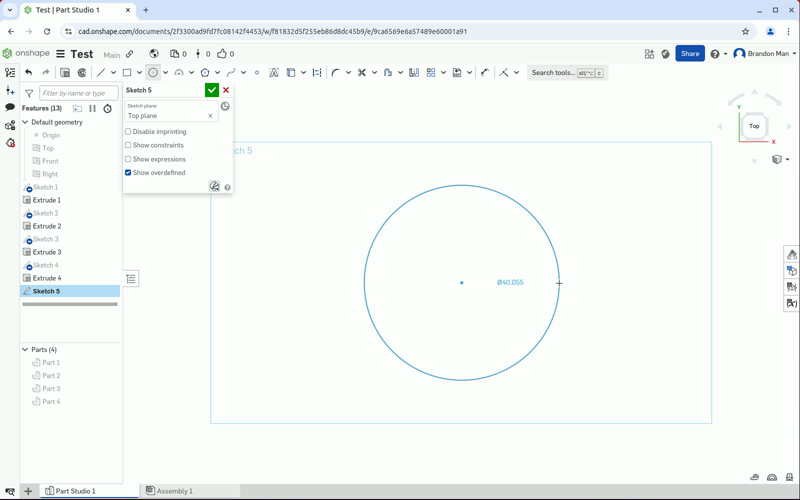
click(559, 282)
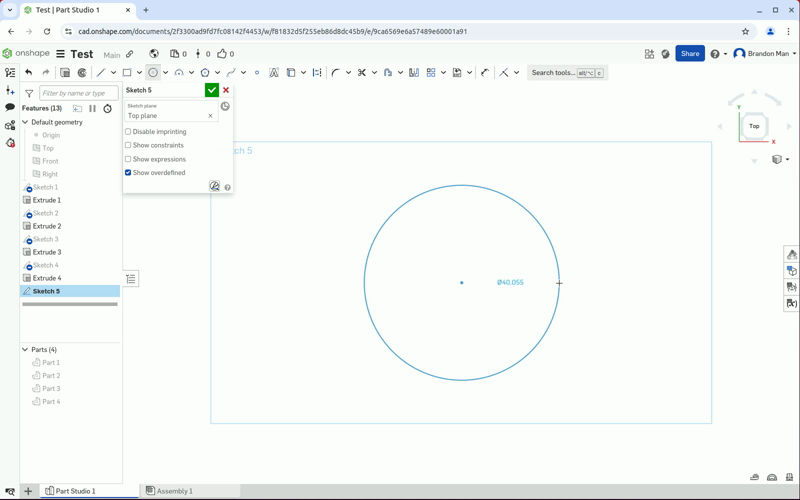
key(esc)
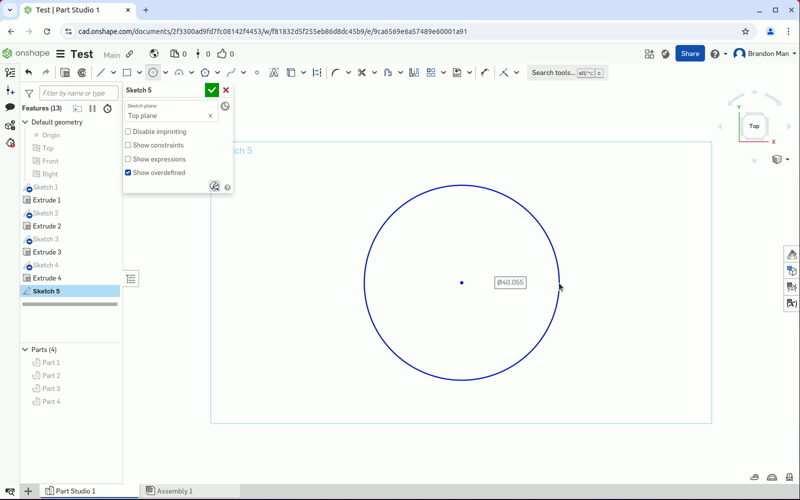
key(c)
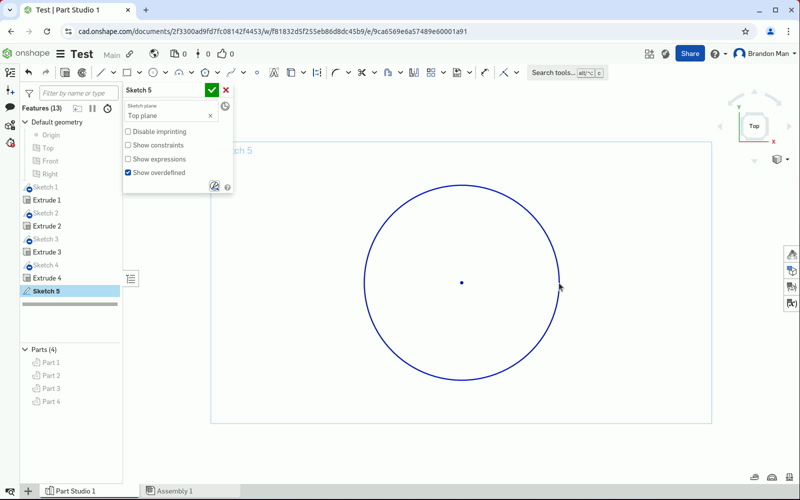
key_down(shift)
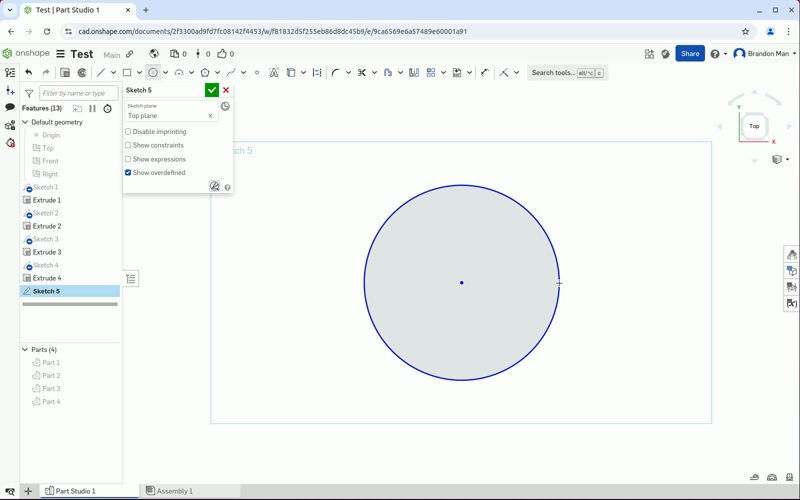
mouse_move(461, 282)
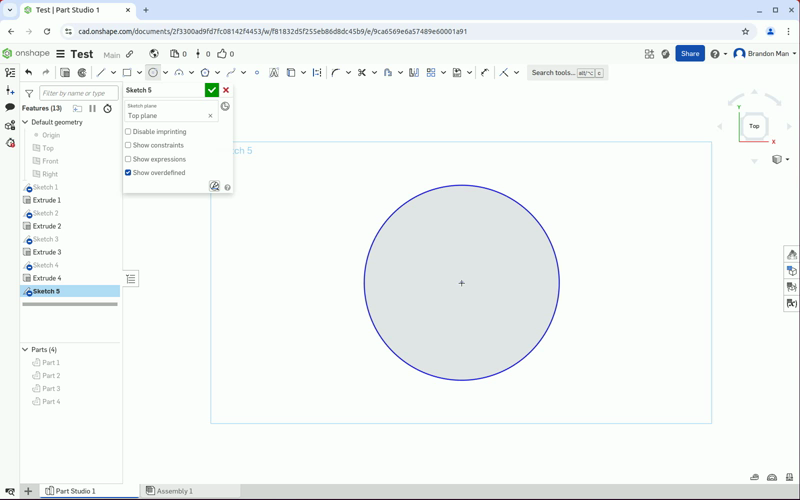
click(461, 282)
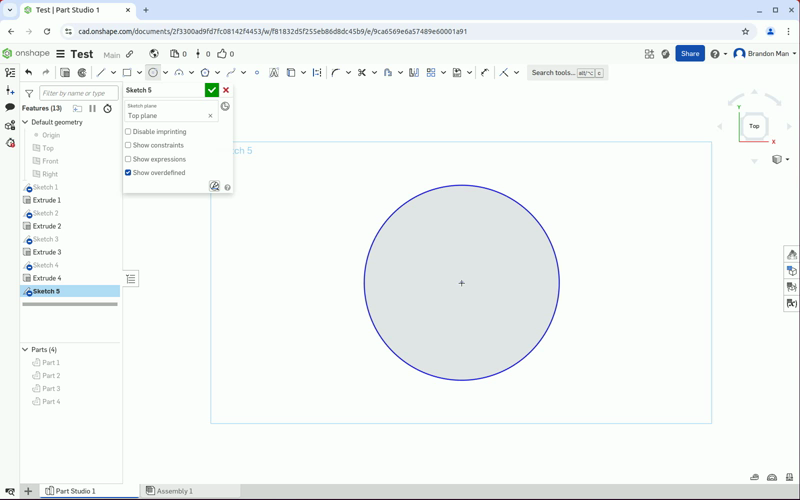
key_up(shift)
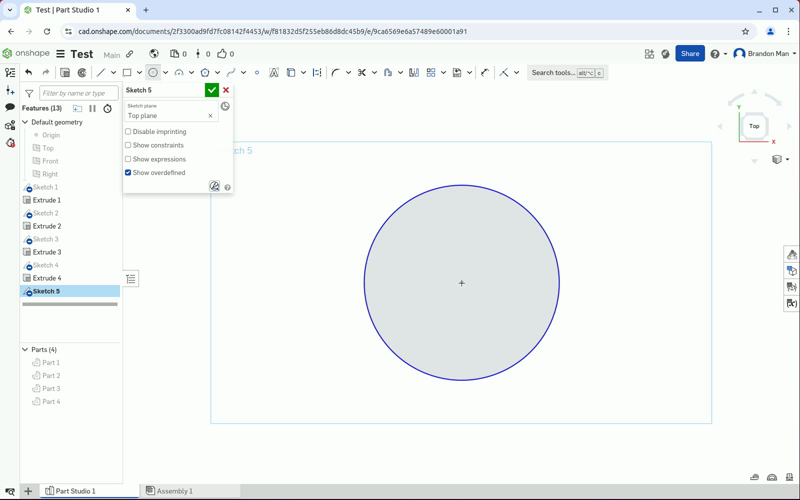
mouse_move(547, 282)
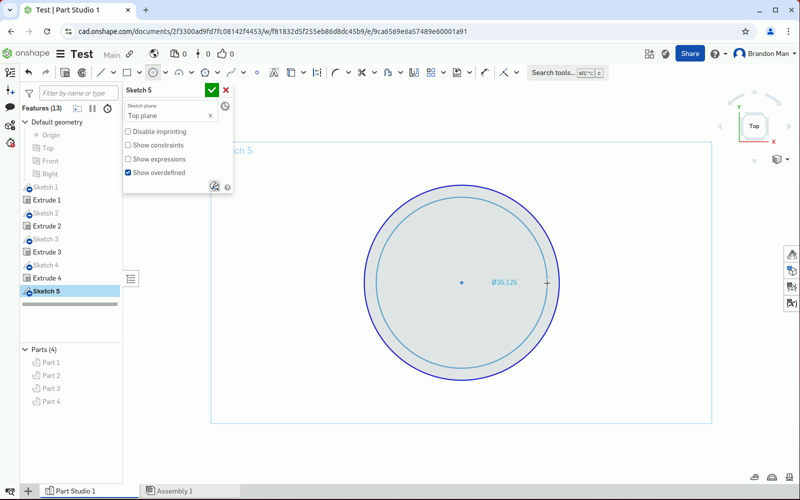
click(547, 282)
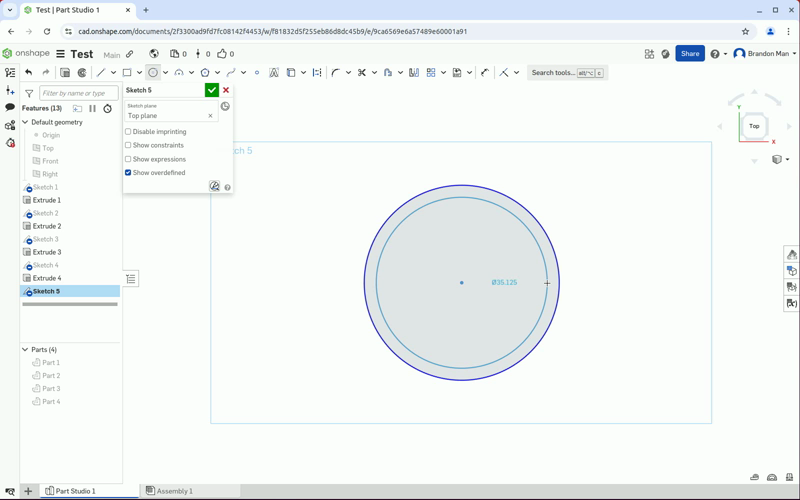
key(esc)
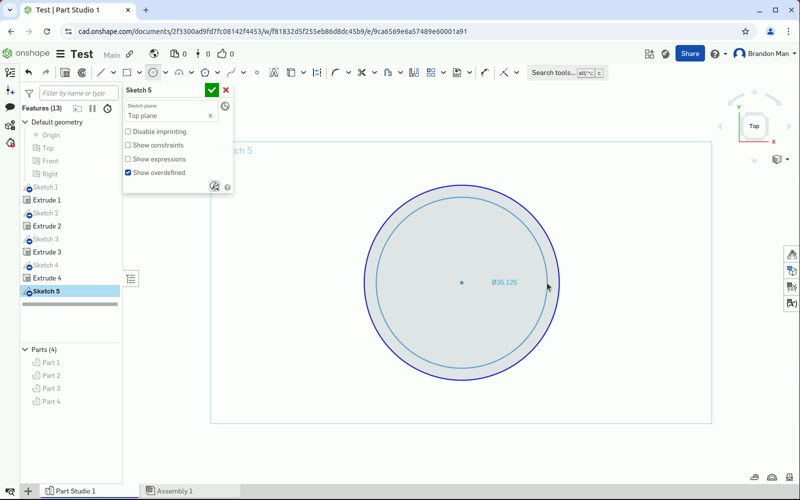
mouse_move(552, 297)
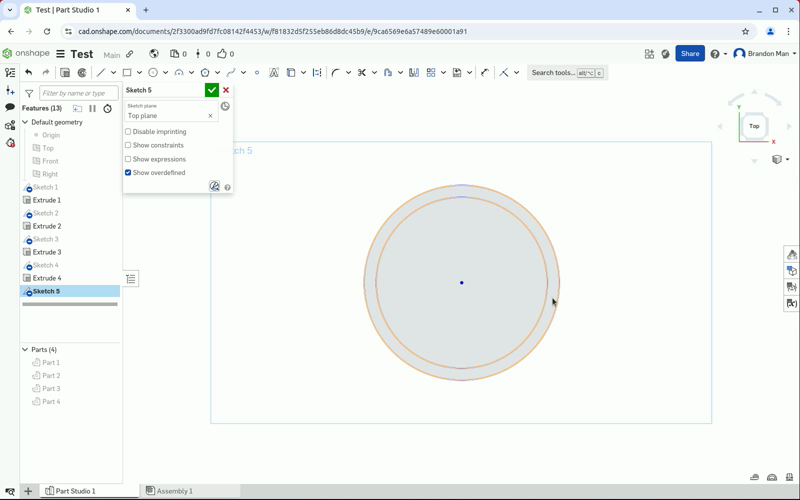
click(552, 297)
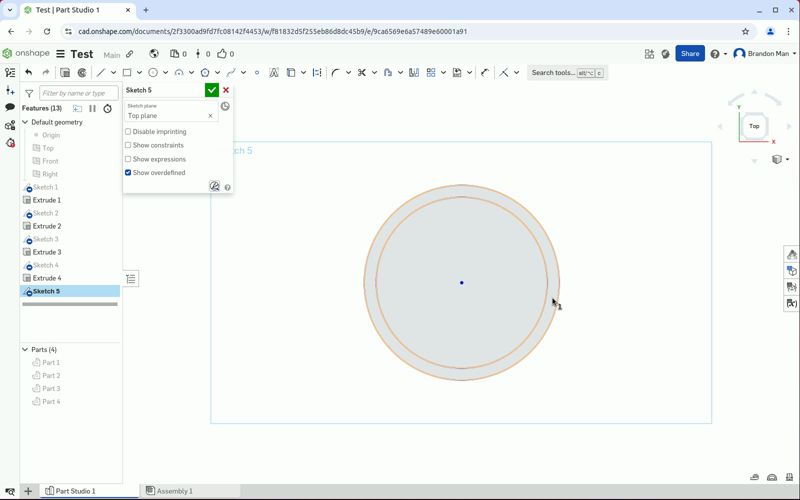
mouse_move(73, 352)
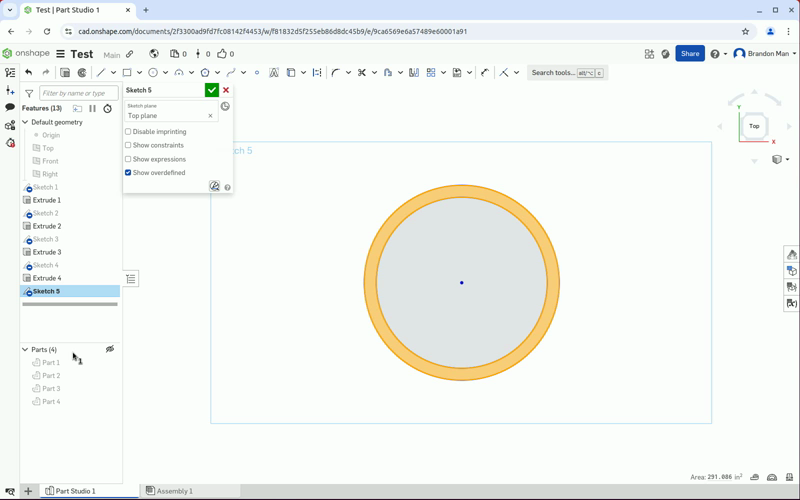
key(shift+y)
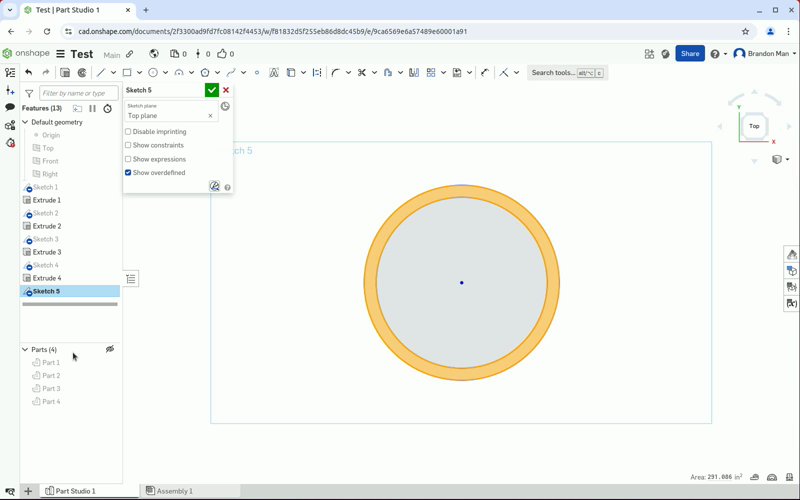
key(shift+e)
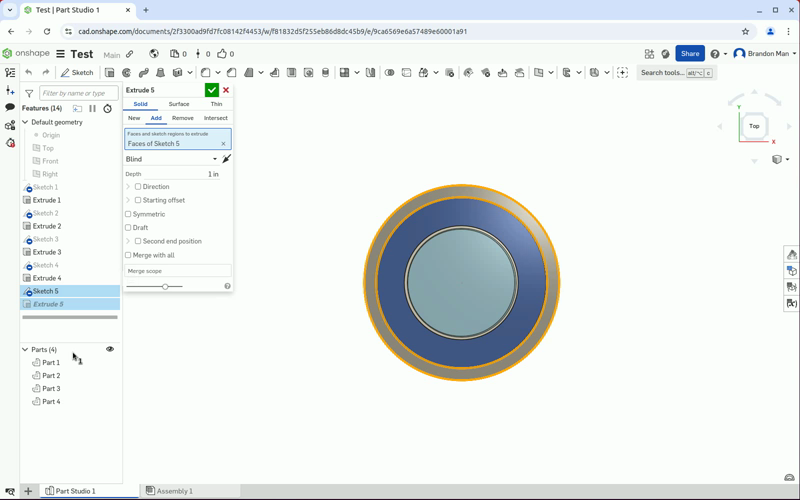
mouse_move(143, 106)
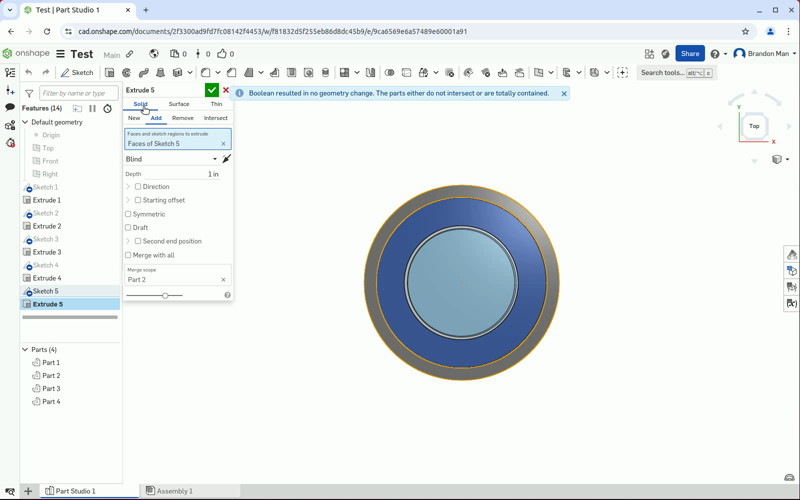
click(143, 106)
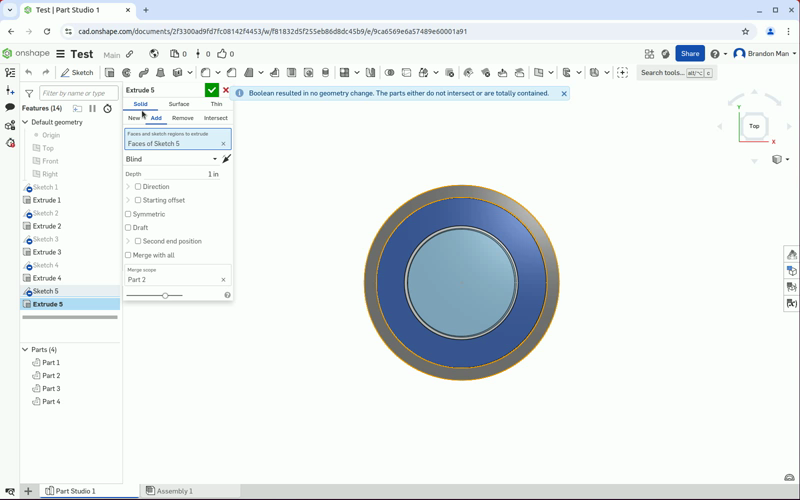
mouse_move(137, 120)
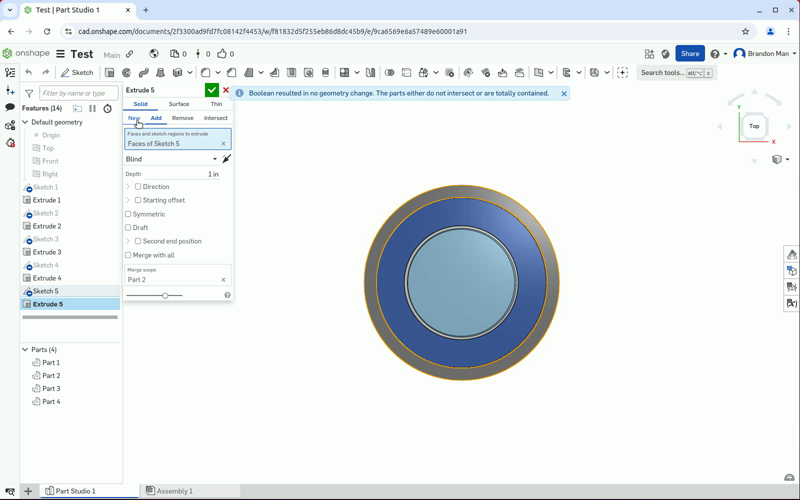
click(137, 120)
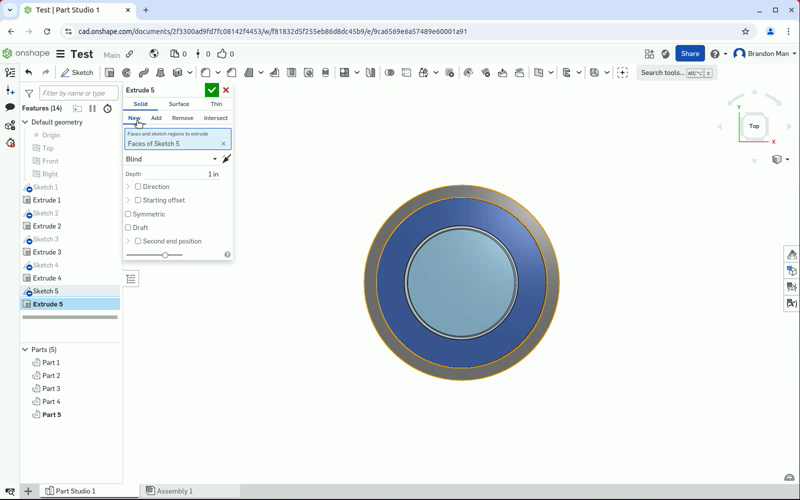
key(tab, 4)
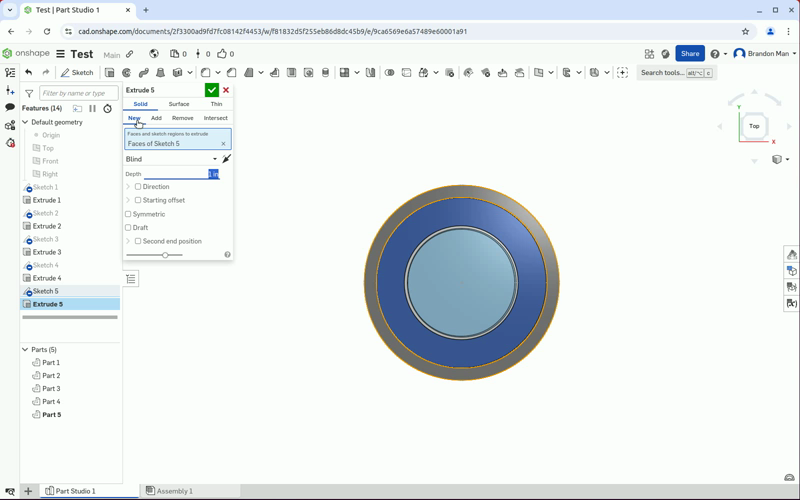
text(23.108)
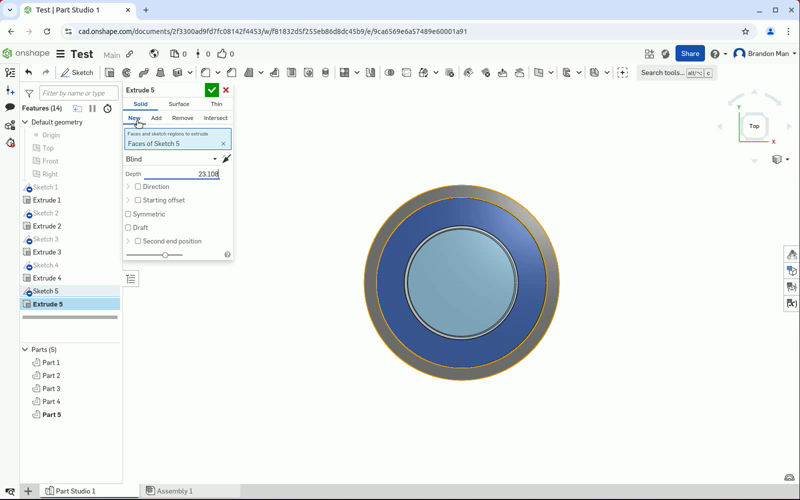
key(enter)
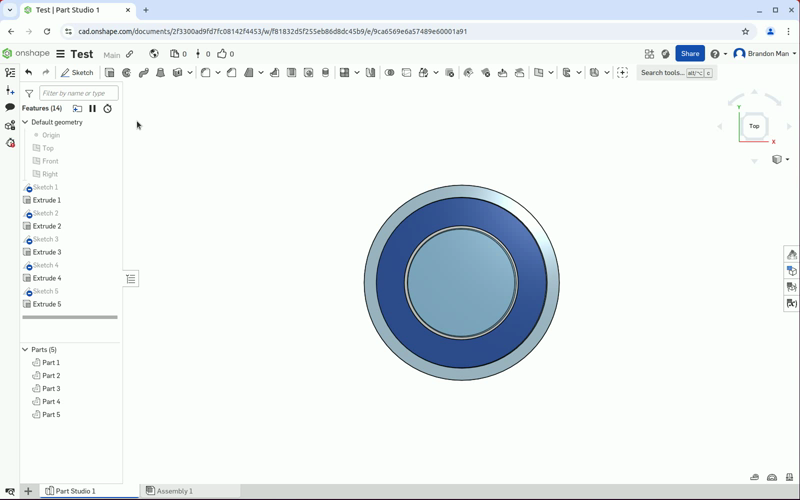
key(shift+h)
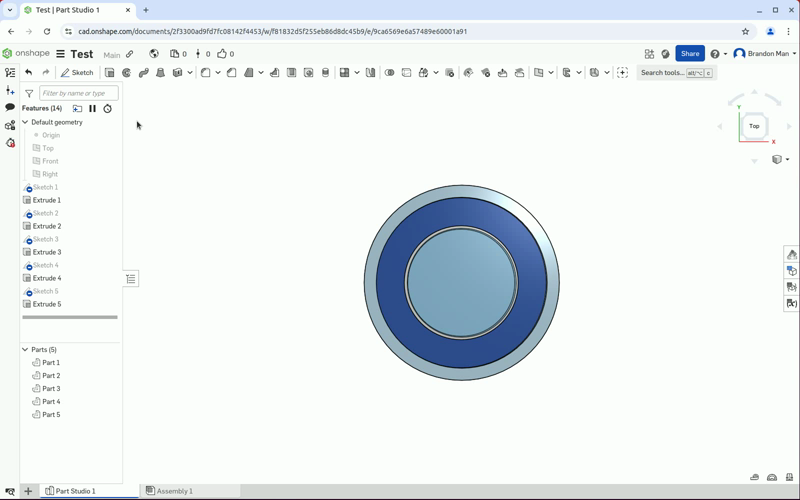
key(shift+h)
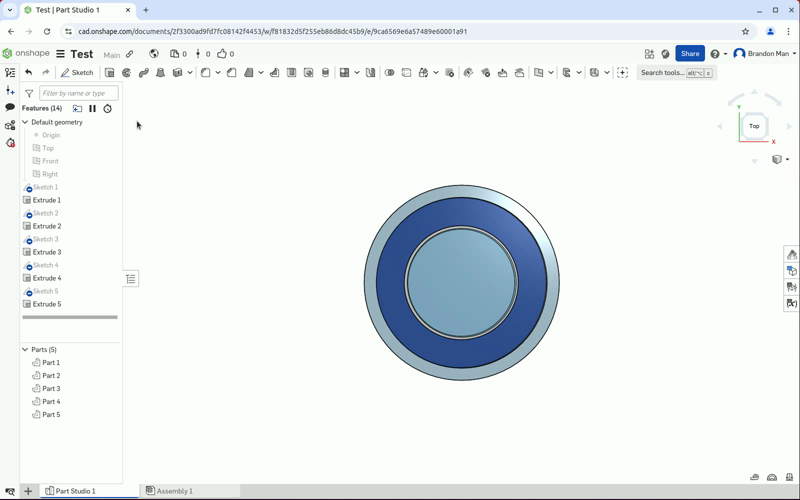
mouse_move(73, 189)
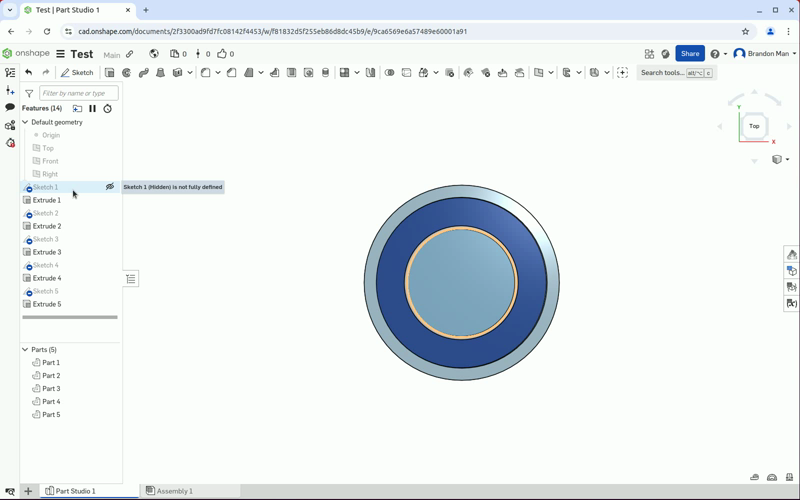
click(73, 189)
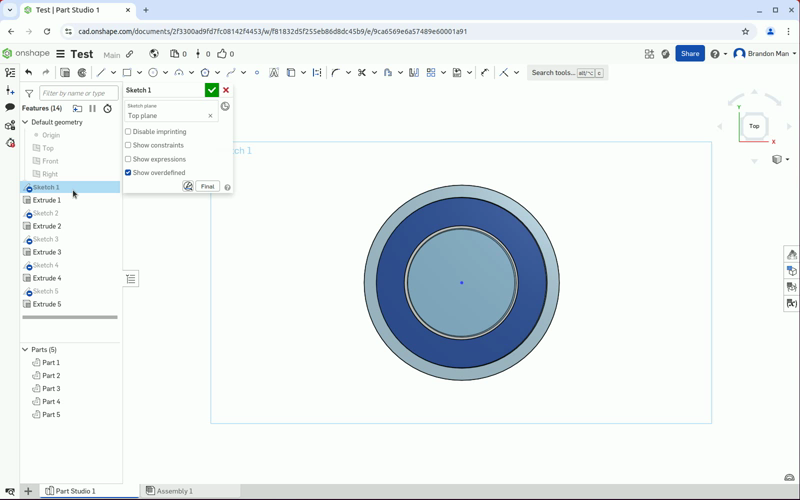
mouse_move(229, 92)
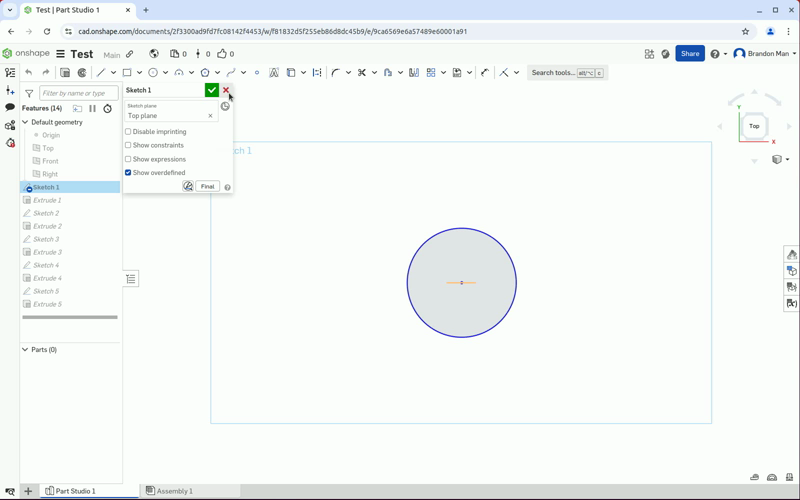
click(229, 92)
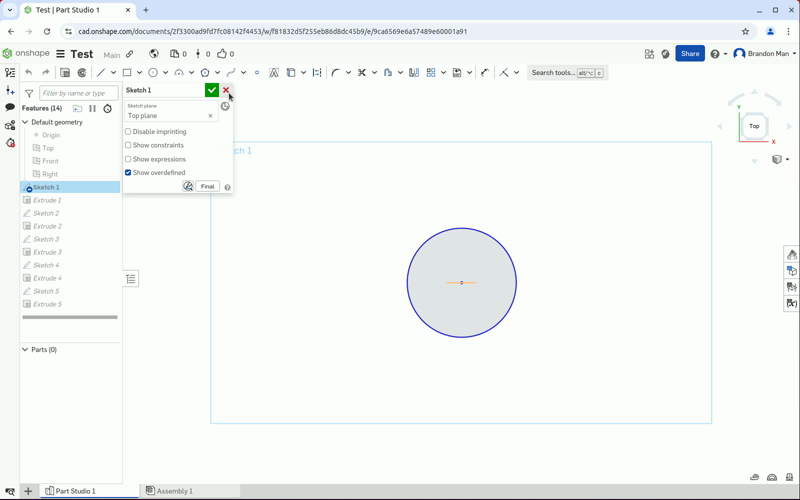
key(shift+s)
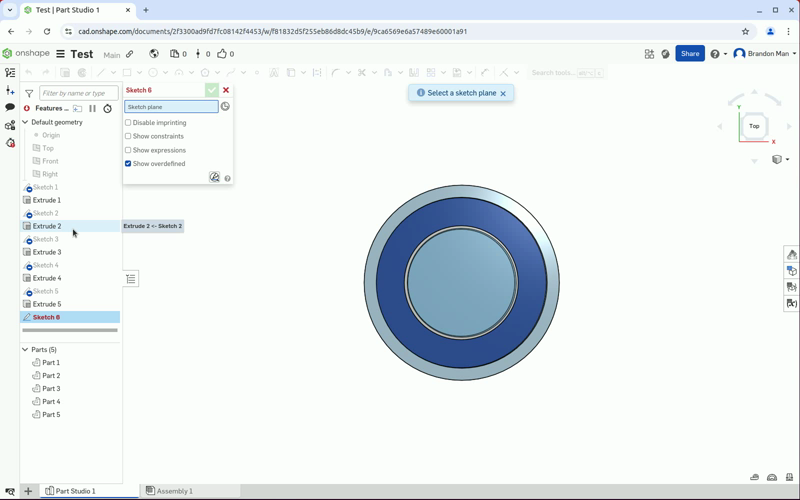
scroll(3)
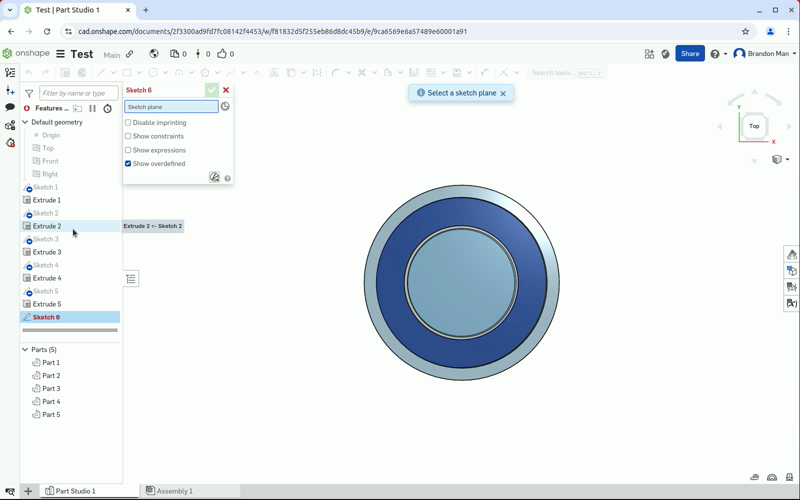
mouse_move(73, 150)
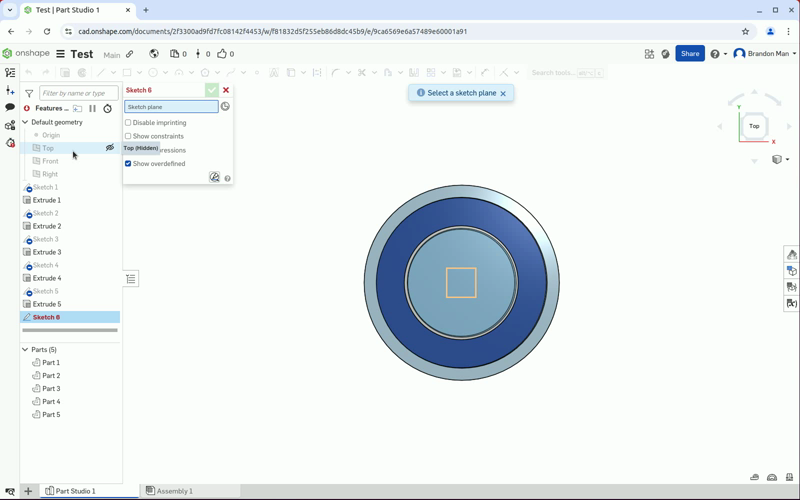
click(73, 150)
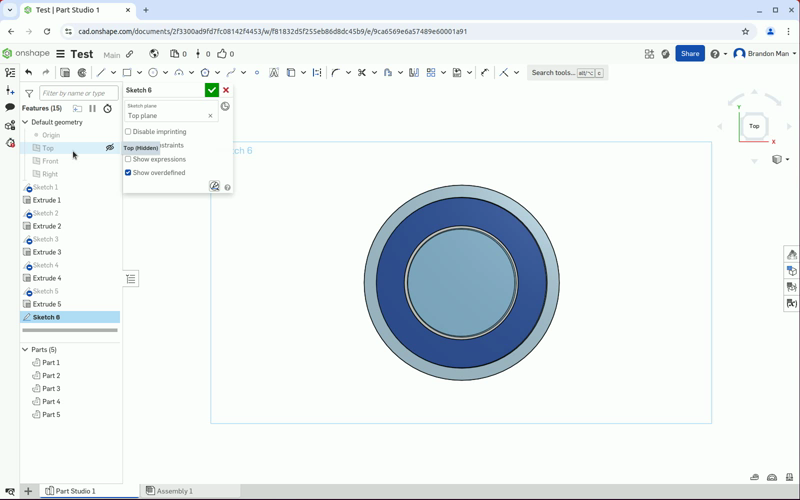
mouse_move(73, 352)
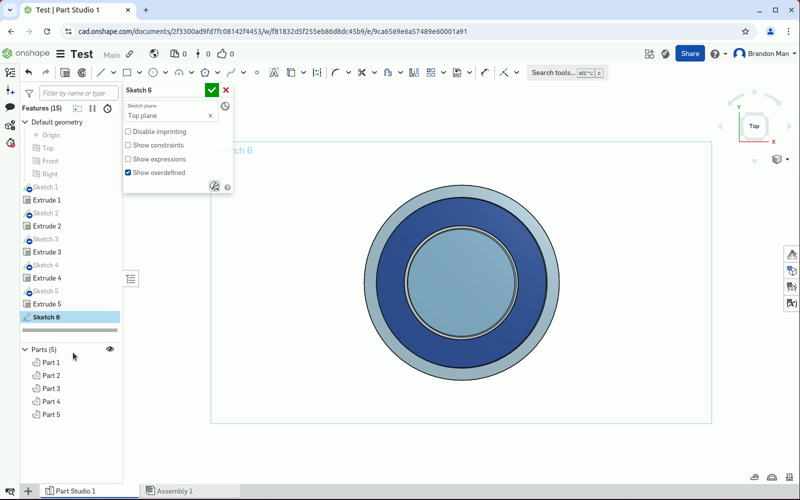
key(y)
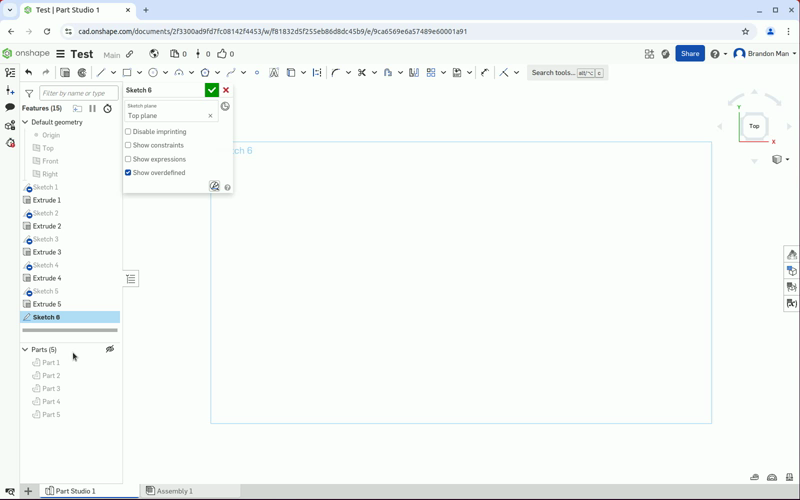
key(c)
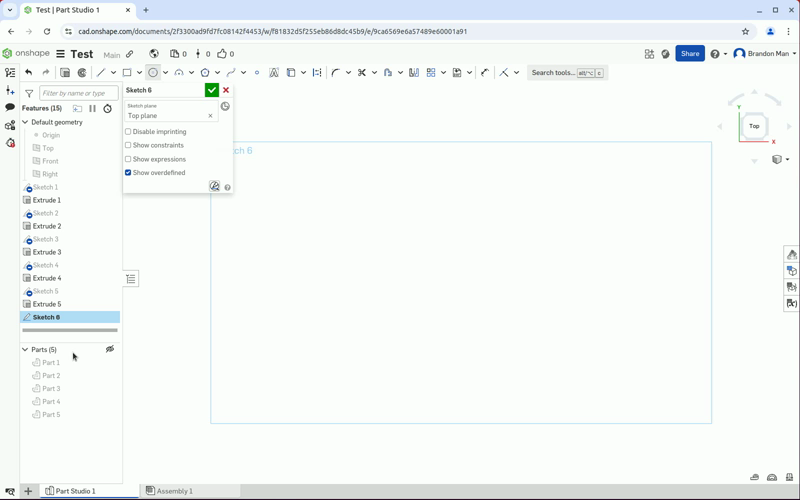
key_down(shift)
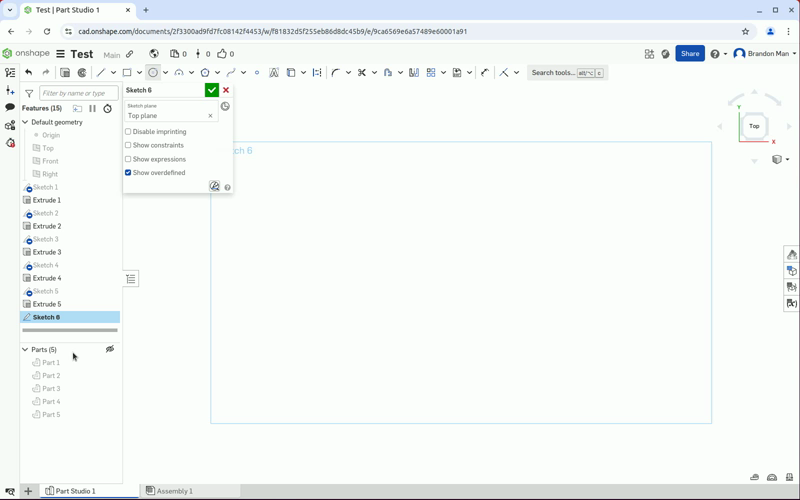
mouse_move(461, 282)
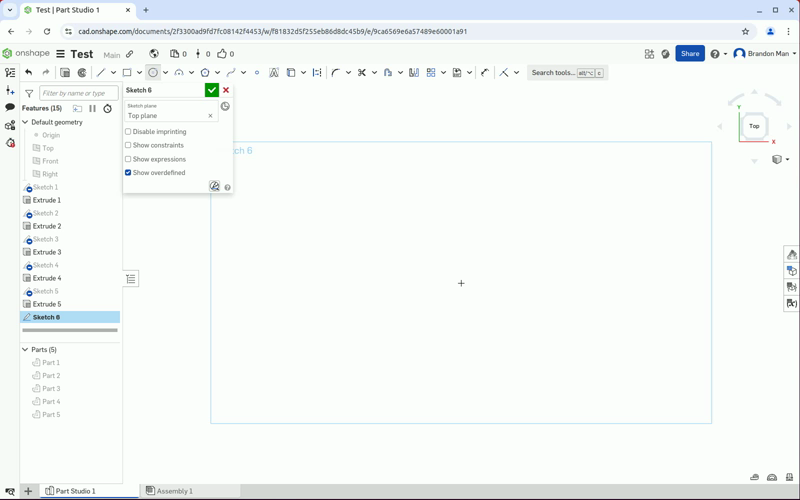
click(461, 282)
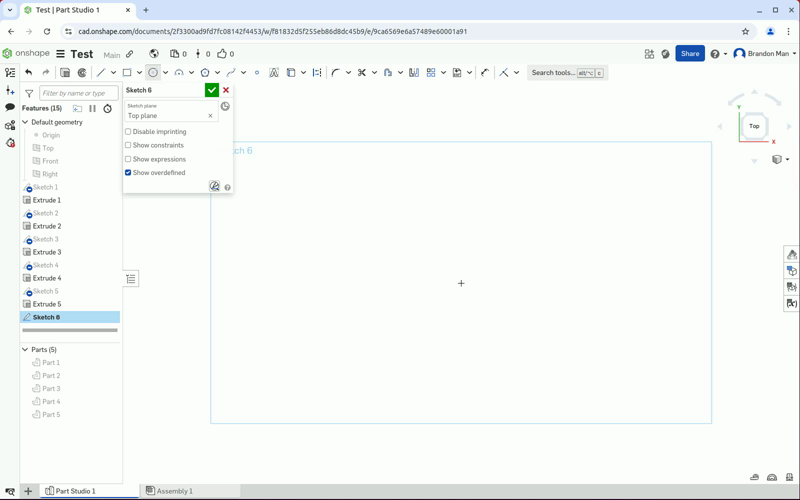
key_up(shift)
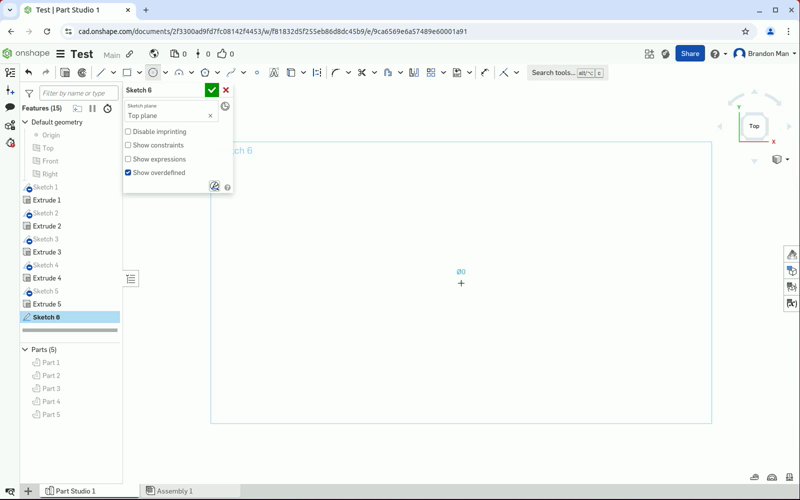
mouse_move(518, 282)
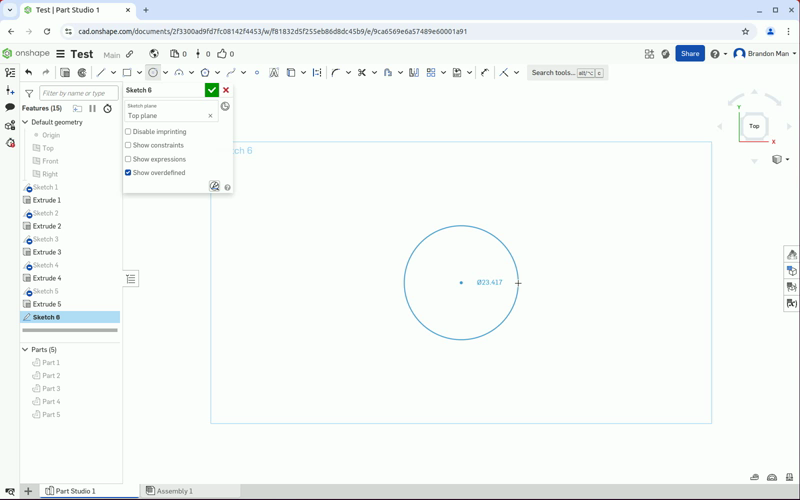
click(518, 282)
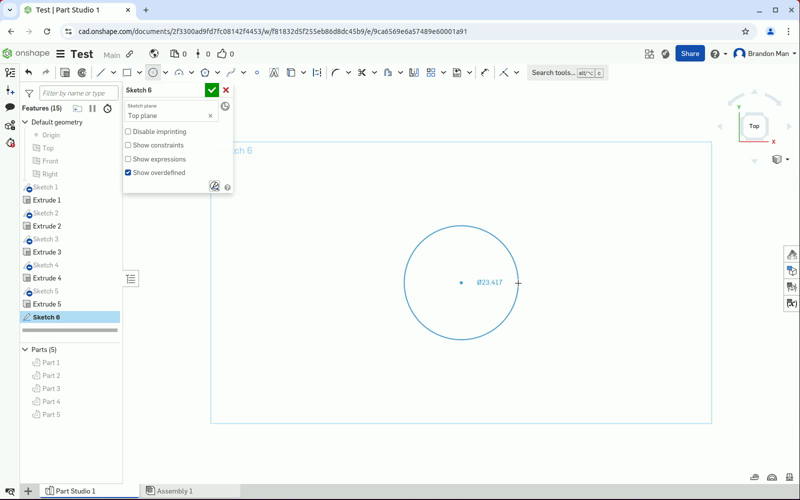
key(esc)
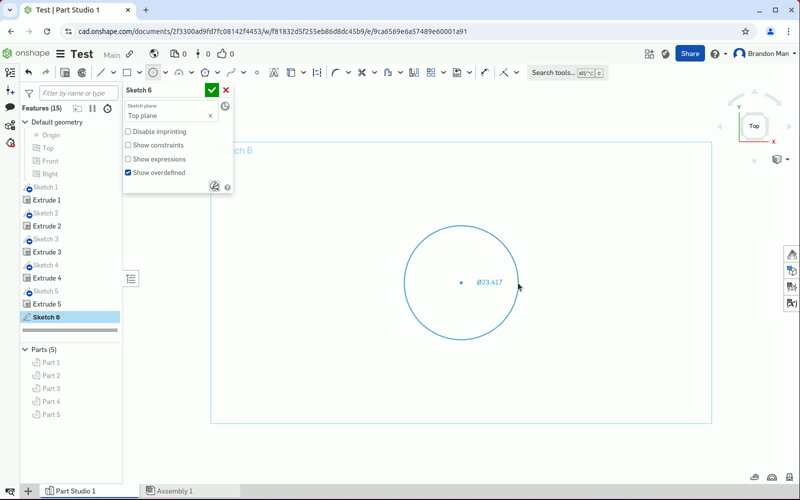
key(c)
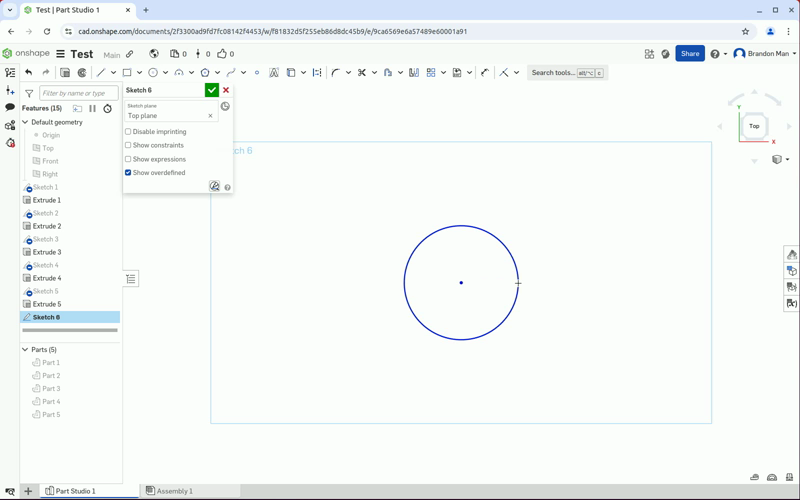
key_down(shift)
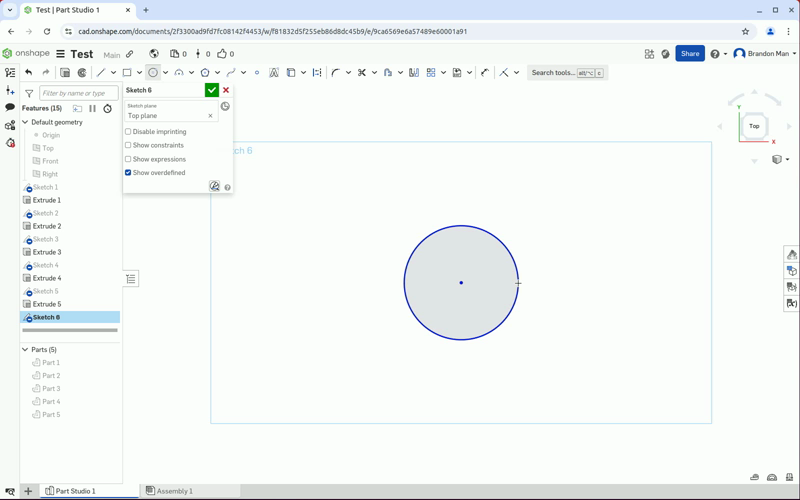
mouse_move(461, 282)
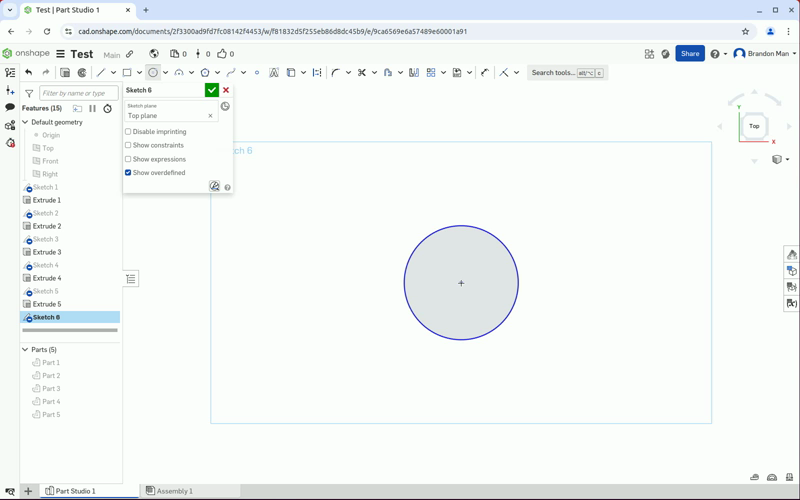
click(461, 282)
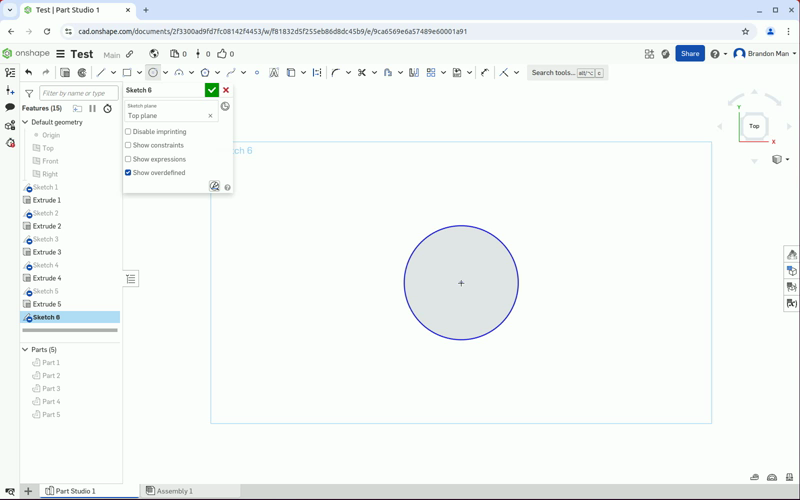
key_up(shift)
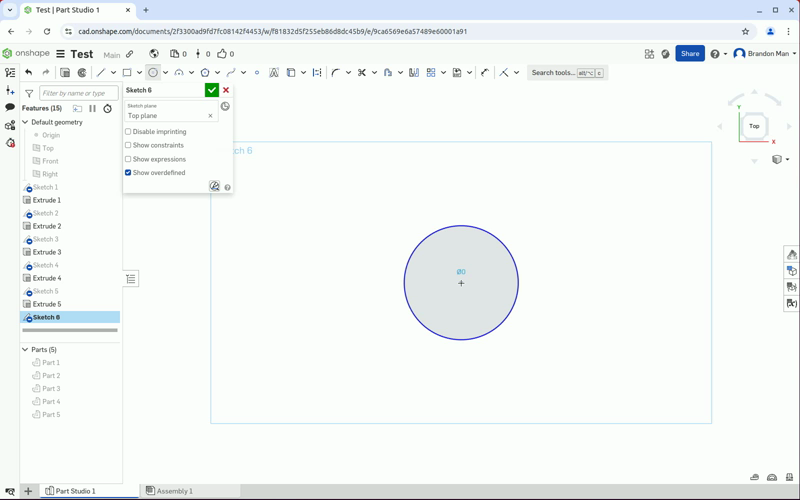
mouse_move(514, 282)
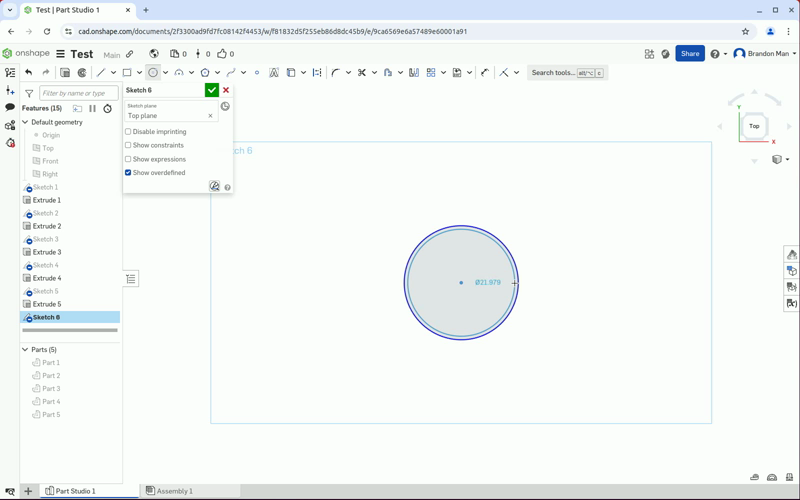
scroll(6)
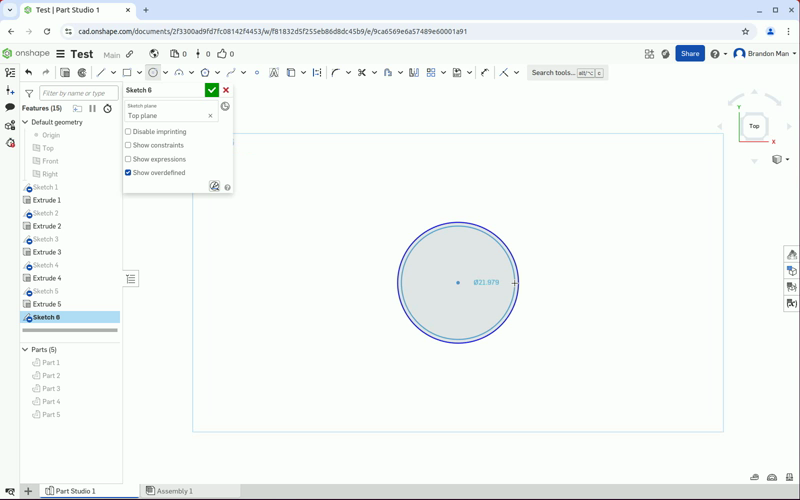
scroll(6)
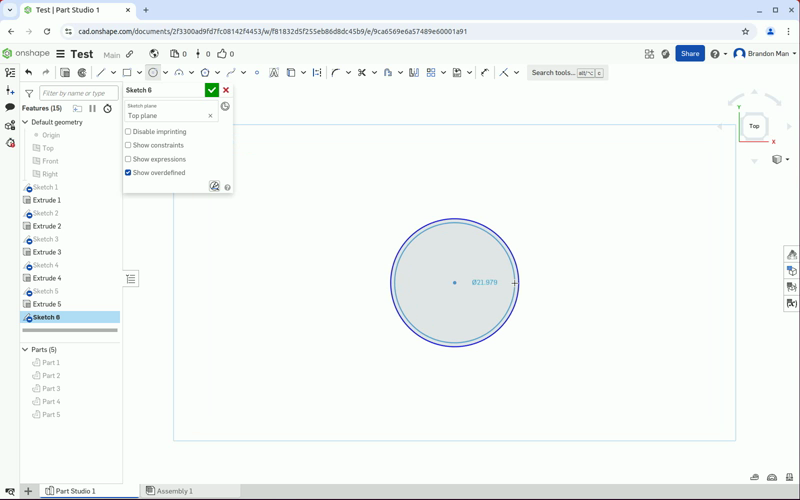
scroll(6)
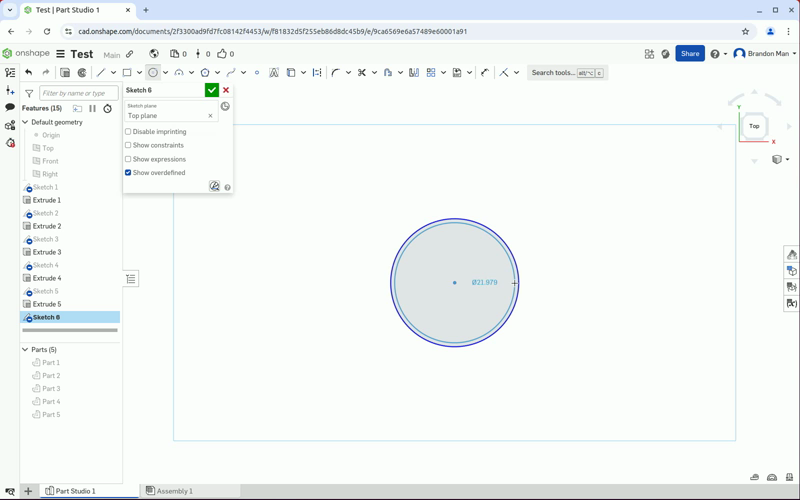
scroll(6)
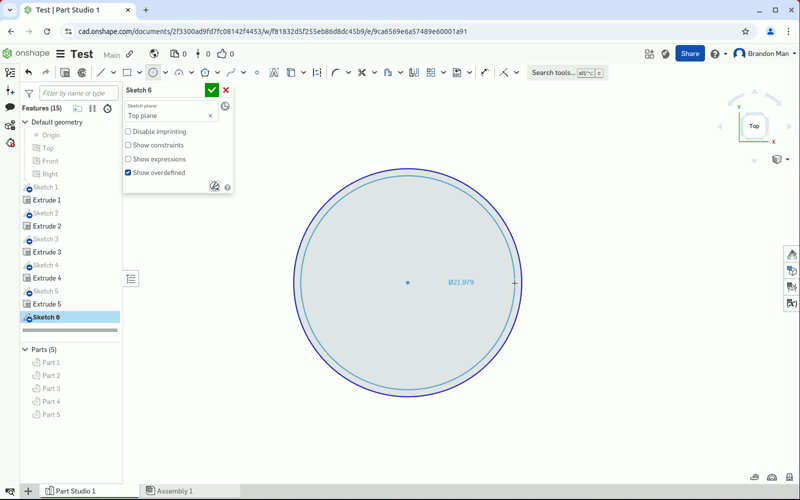
scroll(6)
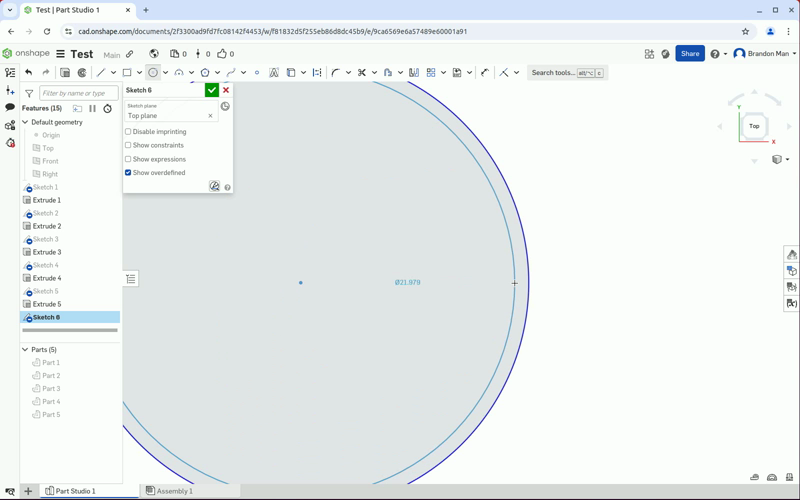
scroll(6)
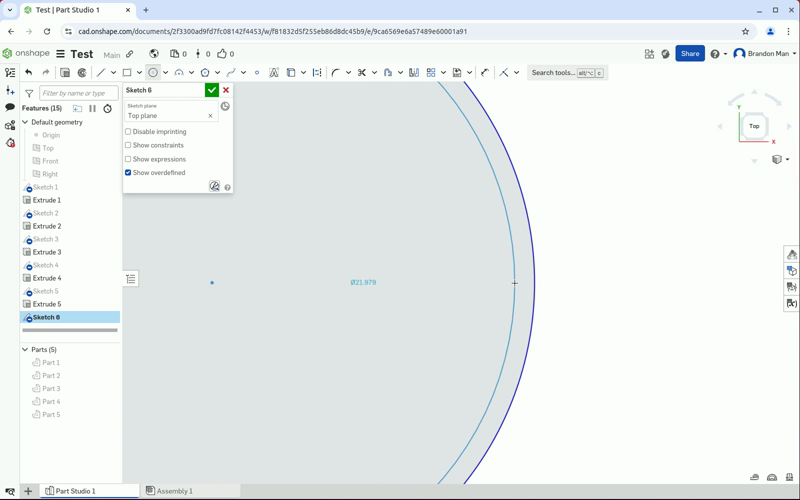
scroll(6)
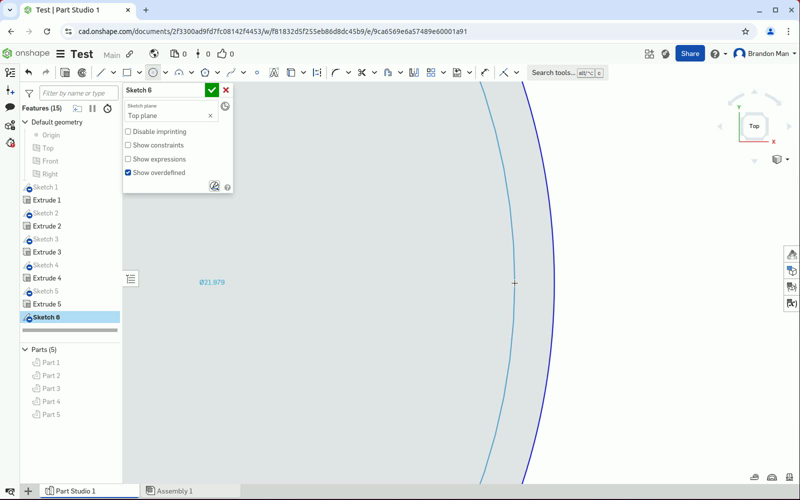
click(514, 282)
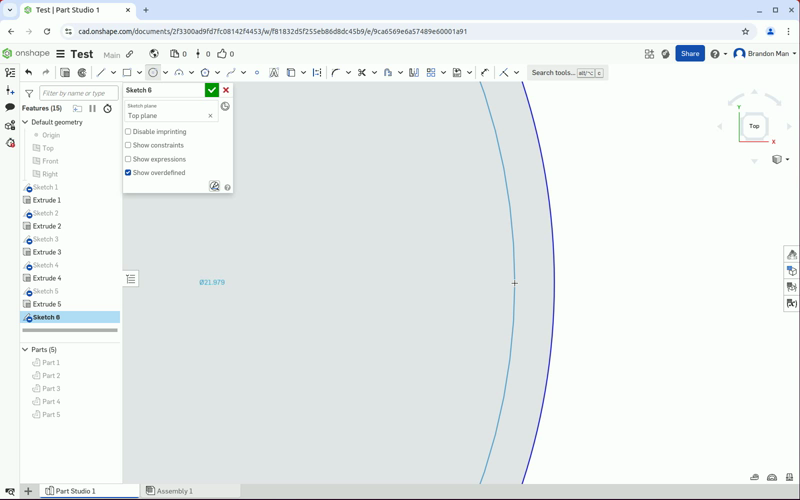
scroll(-6)
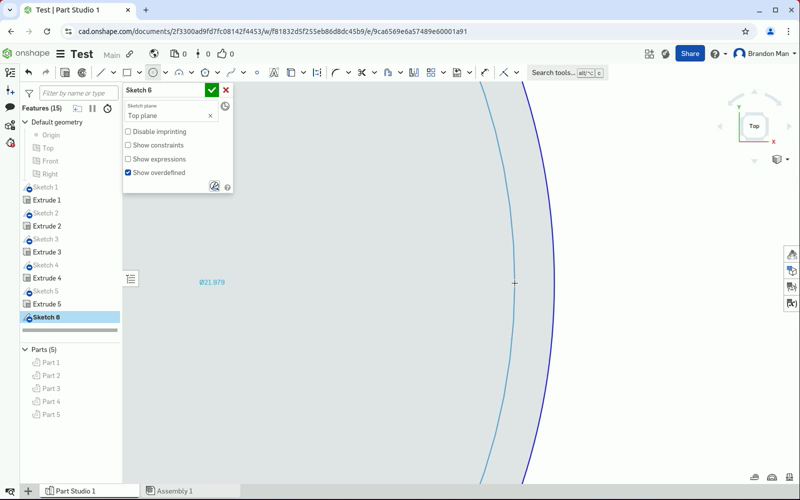
scroll(-6)
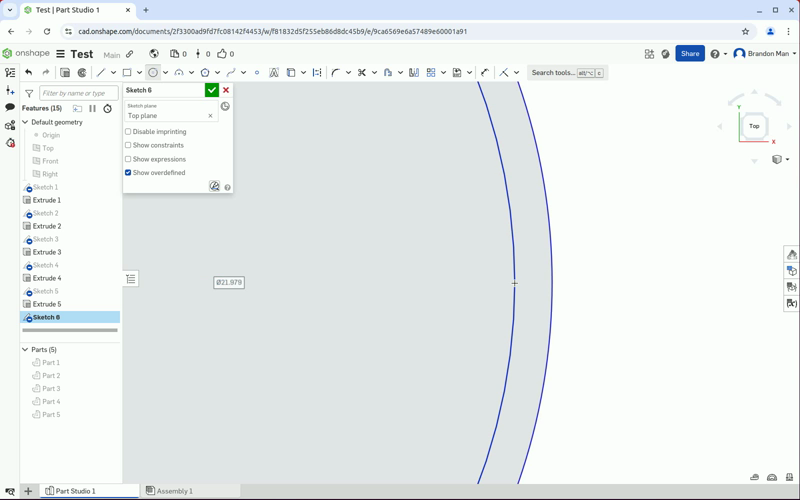
scroll(-6)
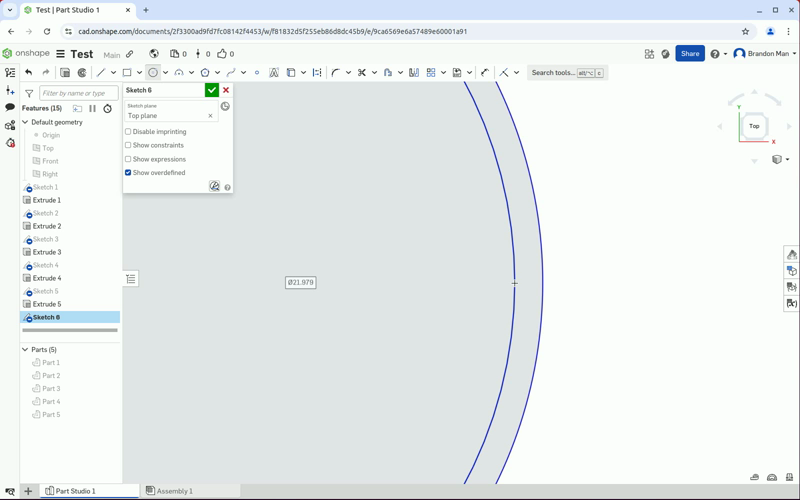
scroll(-6)
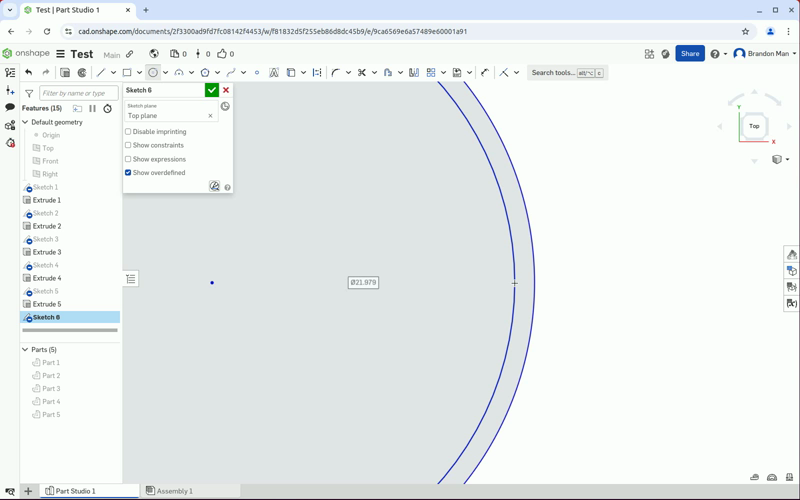
scroll(-6)
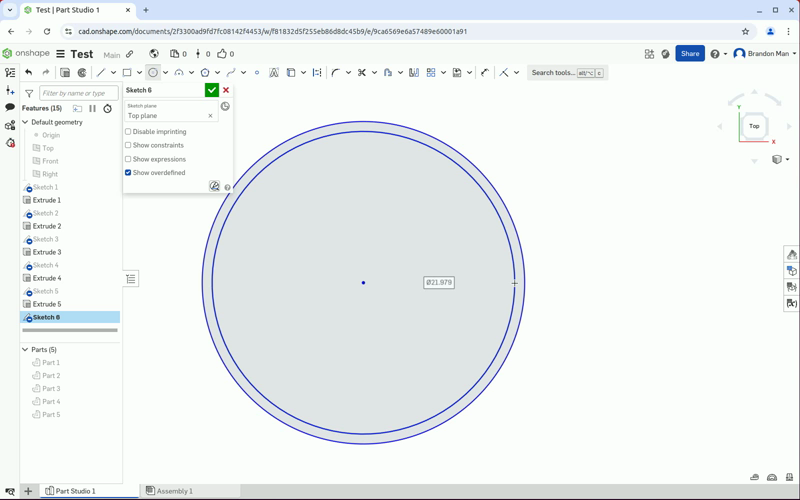
scroll(-6)
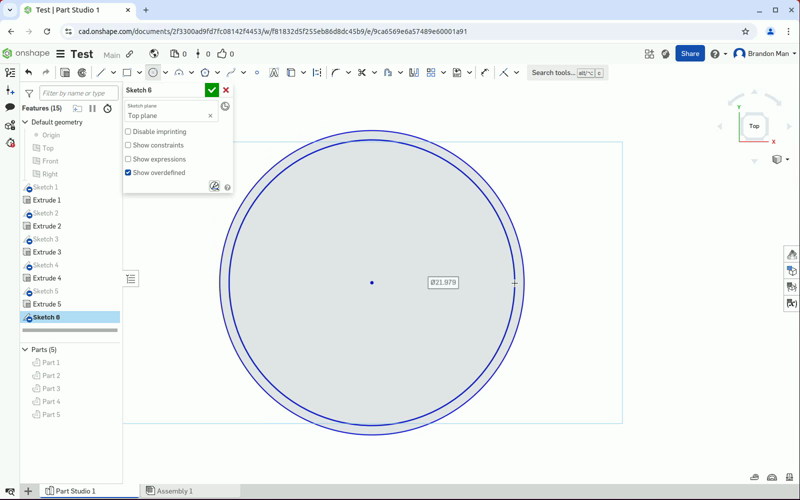
scroll(-6)
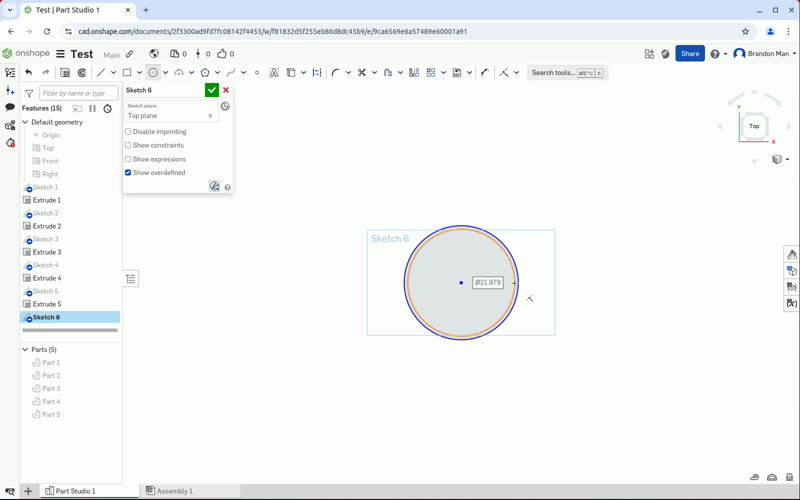
key(esc)
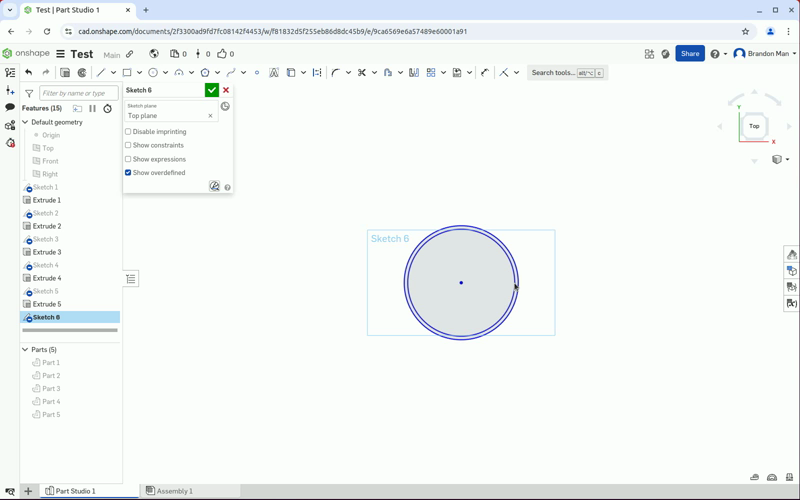
mouse_move(468, 227)
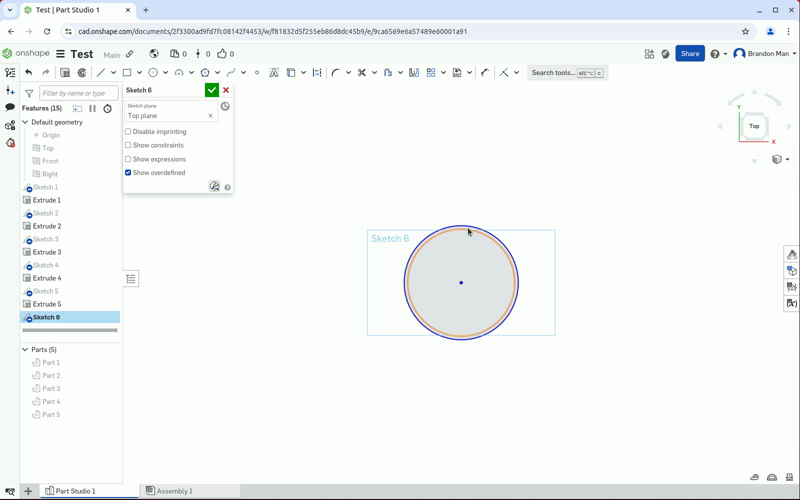
scroll(6)
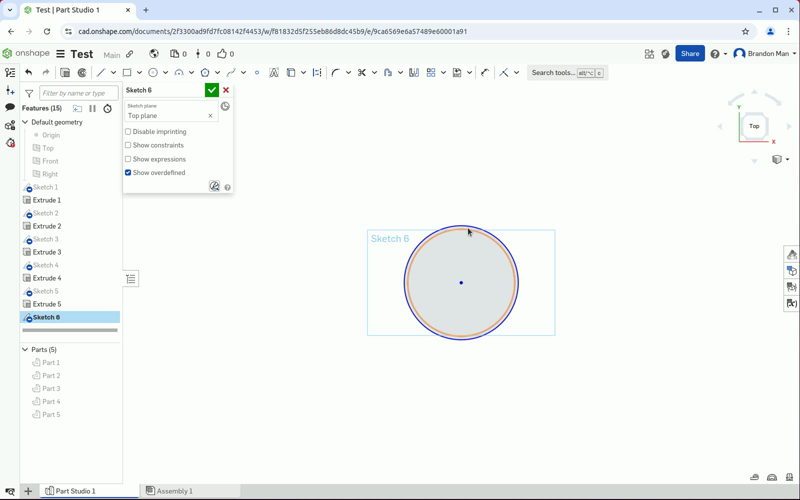
scroll(6)
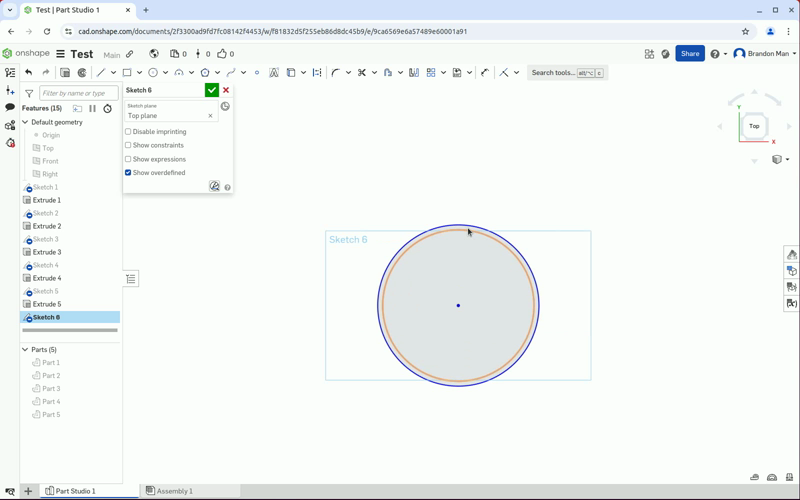
scroll(6)
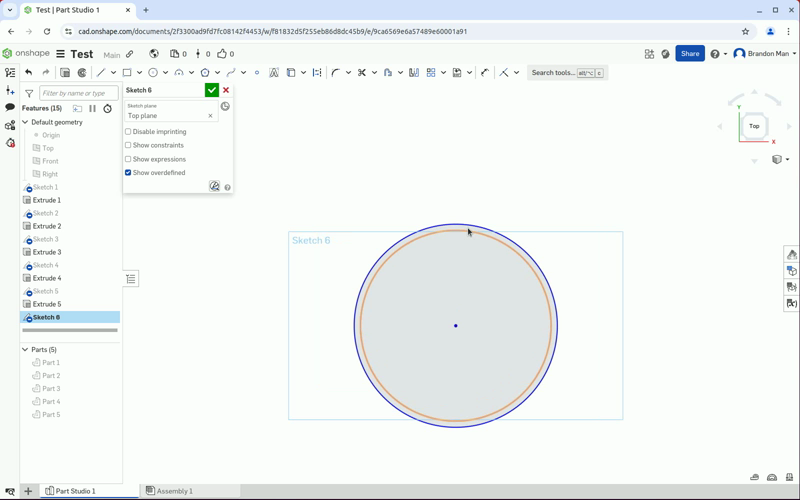
scroll(6)
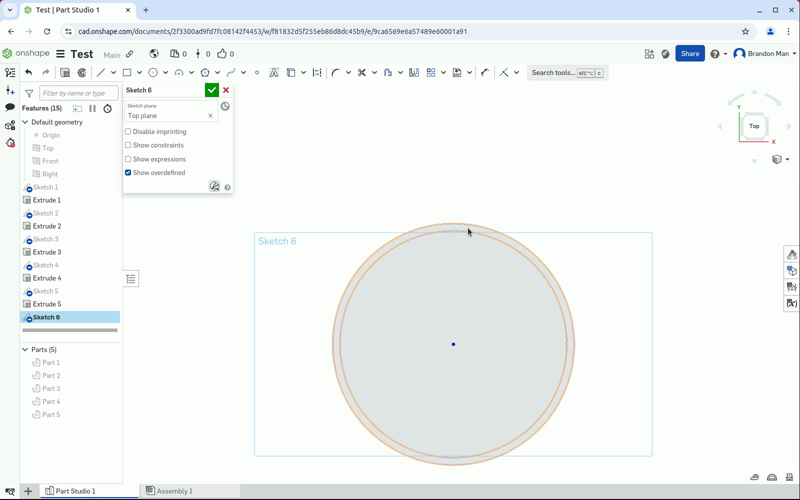
scroll(6)
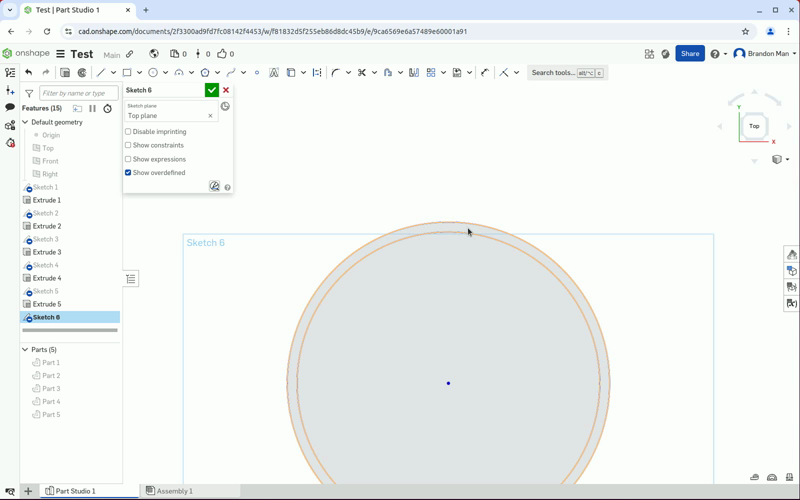
scroll(6)
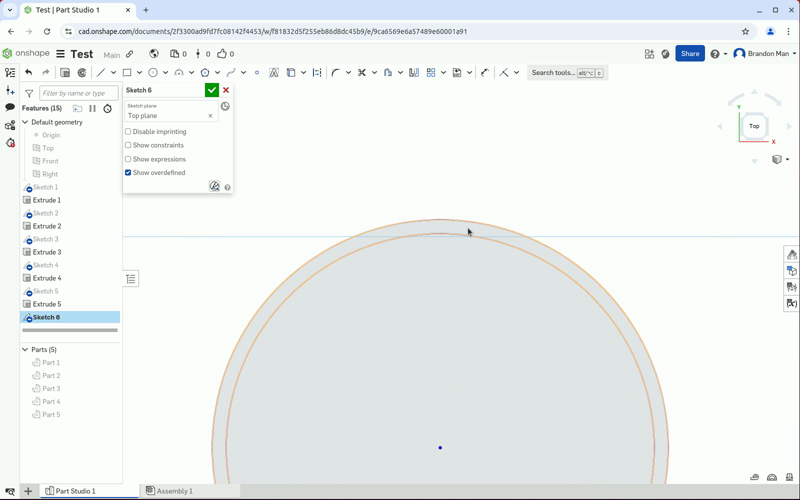
scroll(6)
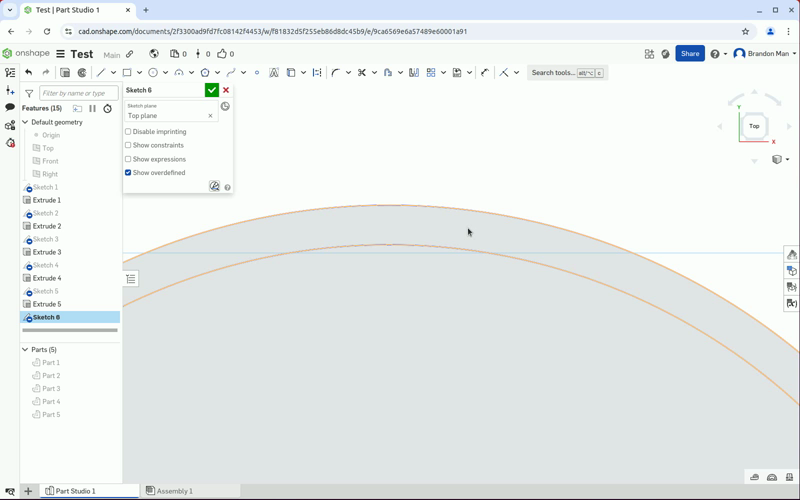
click(468, 227)
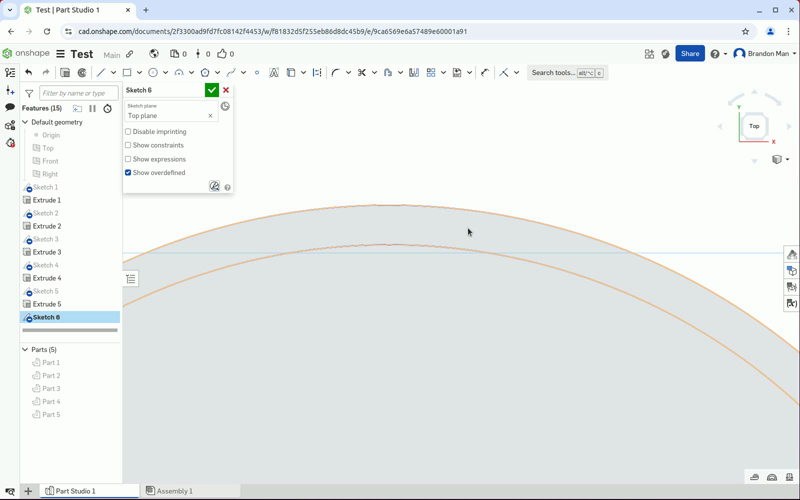
scroll(-6)
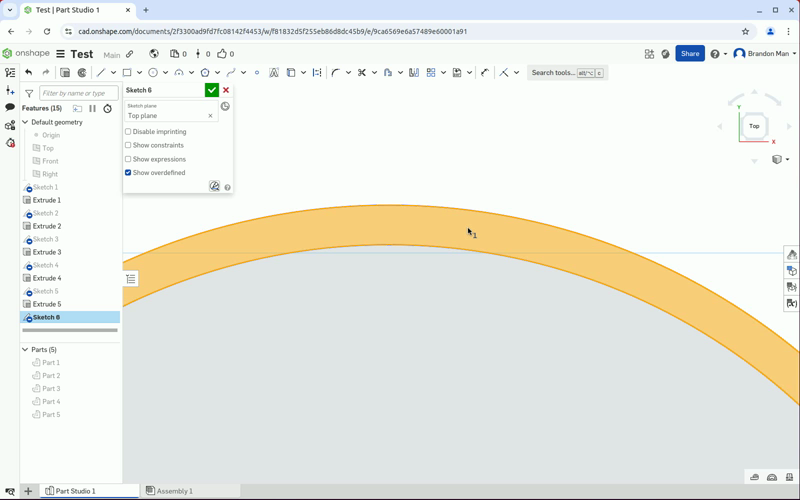
scroll(-6)
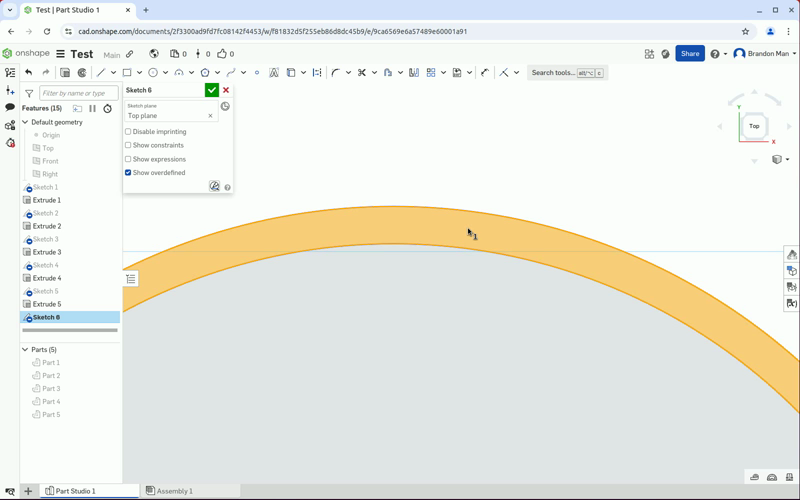
scroll(-6)
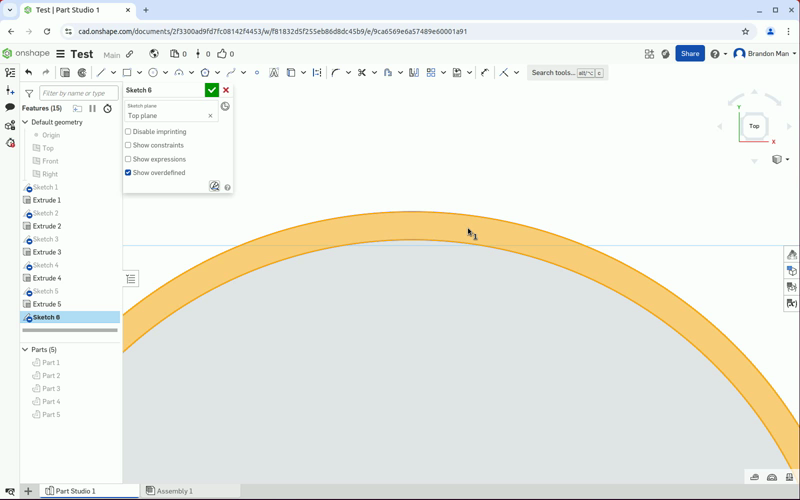
scroll(-6)
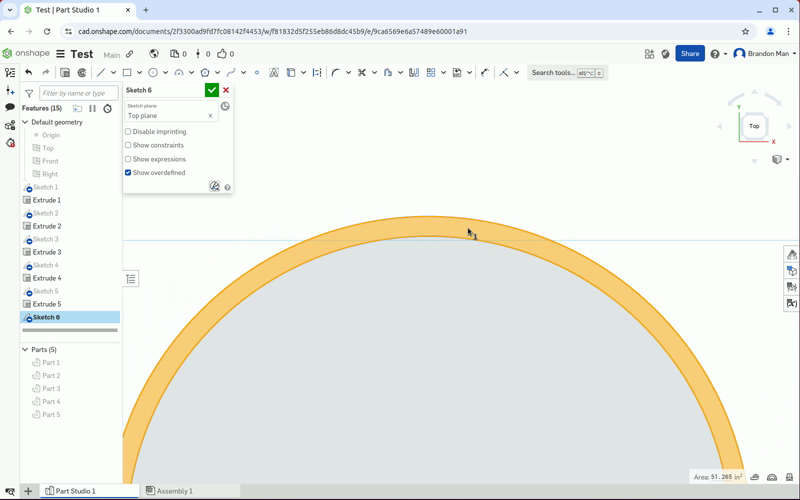
scroll(-6)
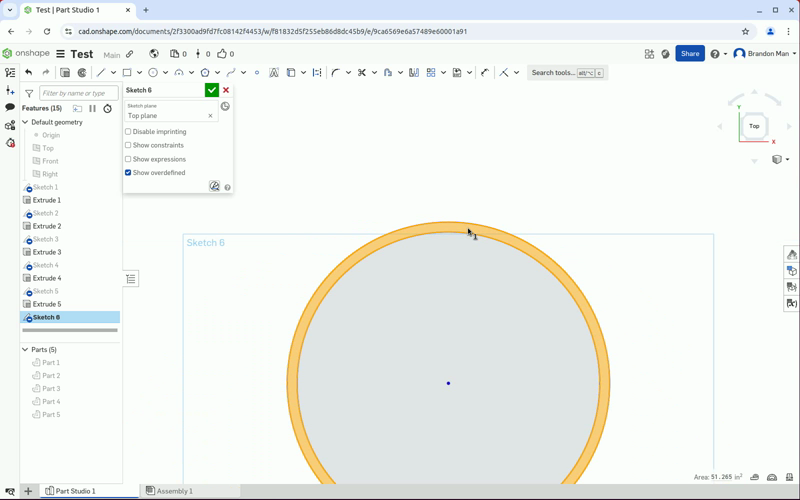
scroll(-6)
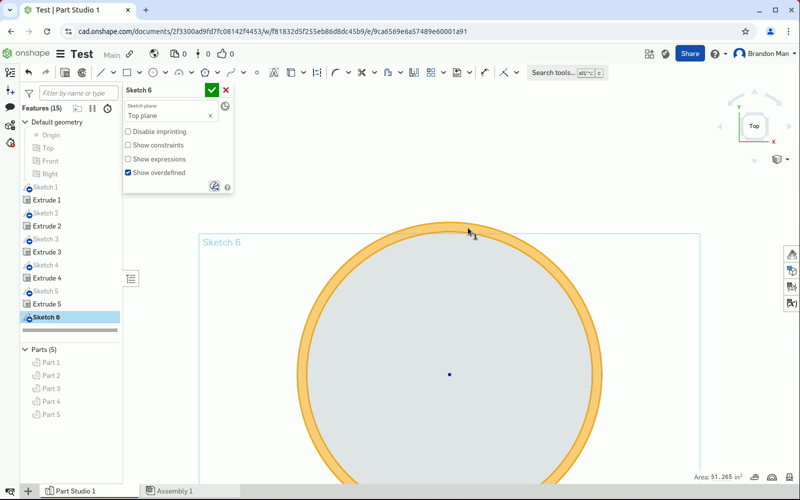
scroll(-6)
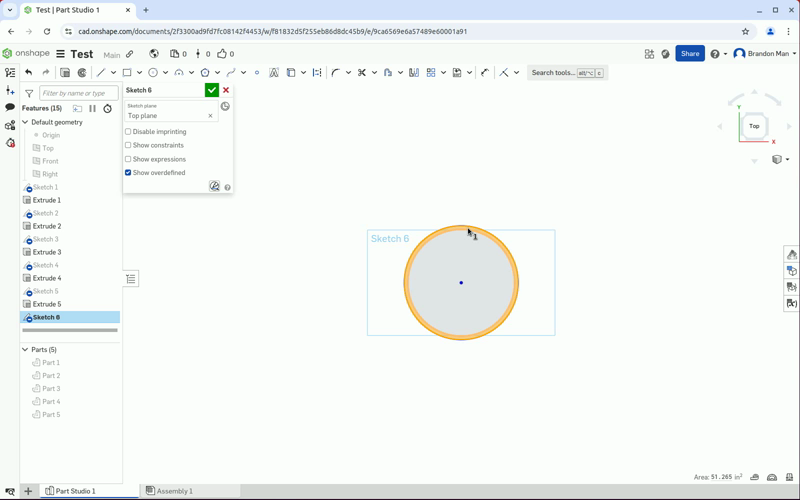
mouse_move(73, 352)
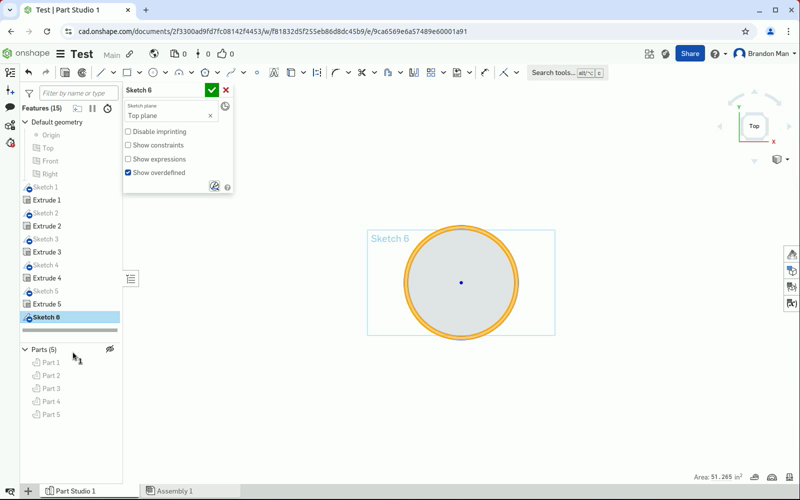
key(shift+y)
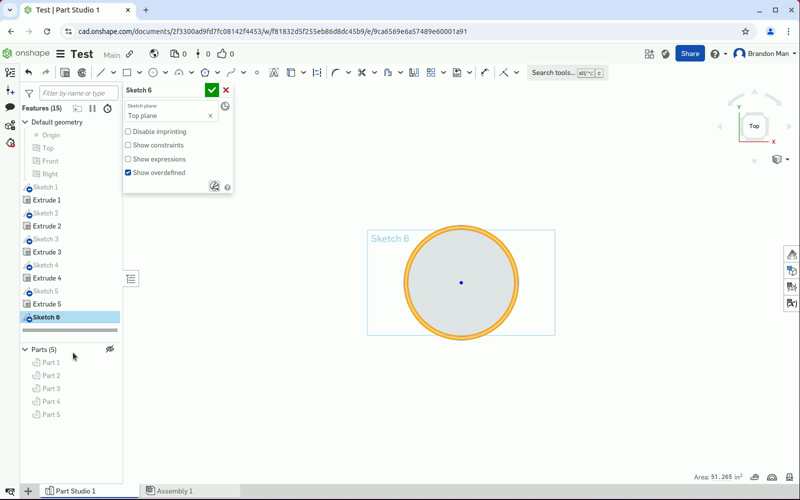
key(shift+e)
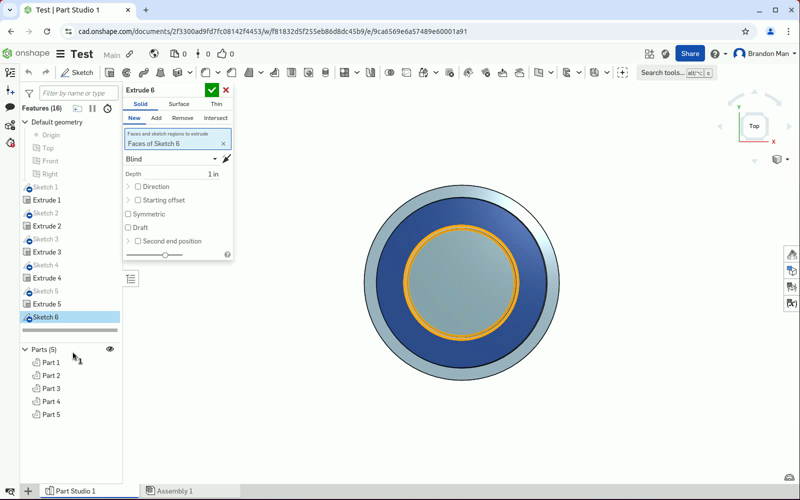
mouse_move(143, 106)
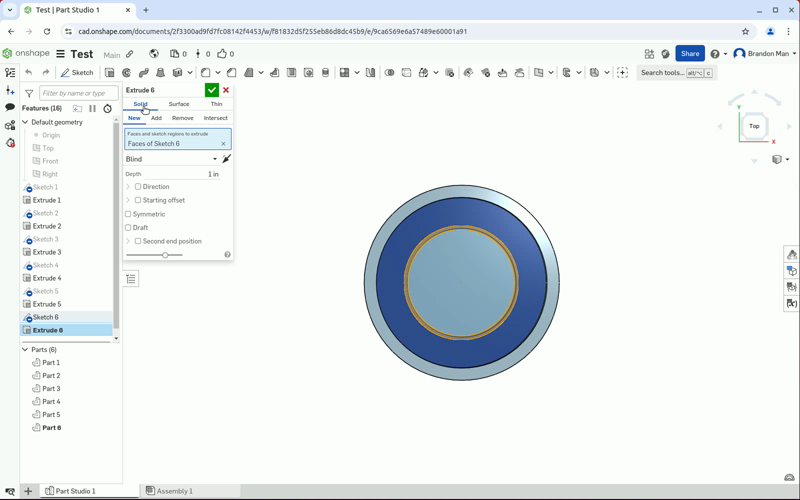
click(143, 106)
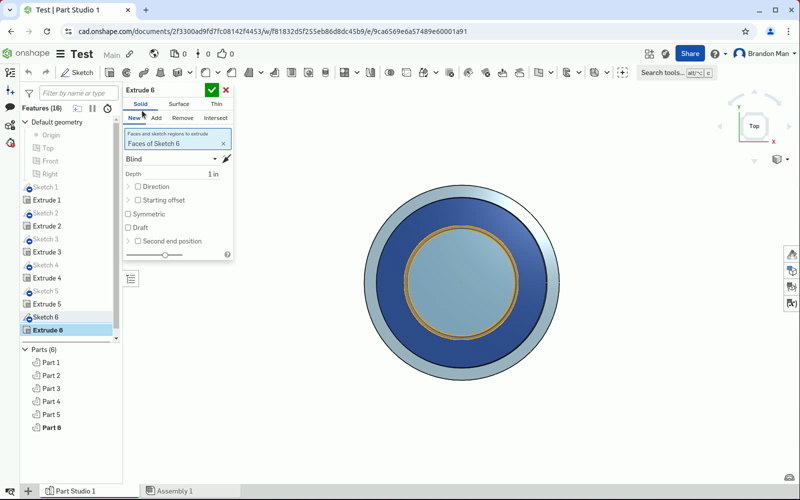
mouse_move(137, 120)
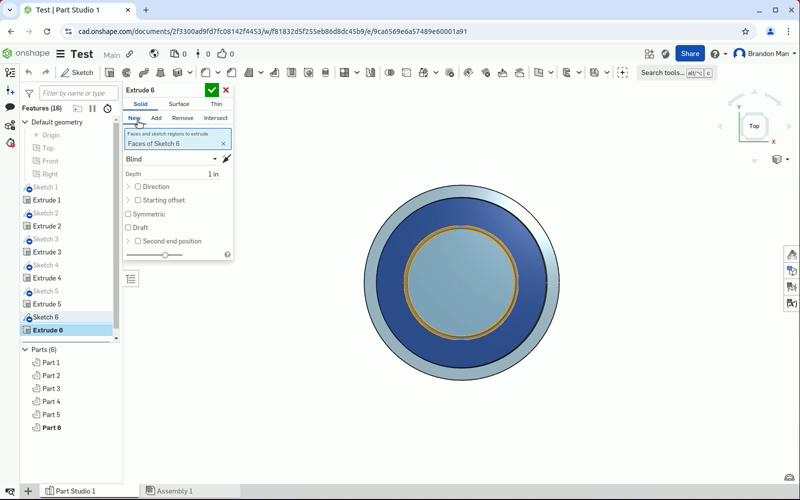
click(137, 120)
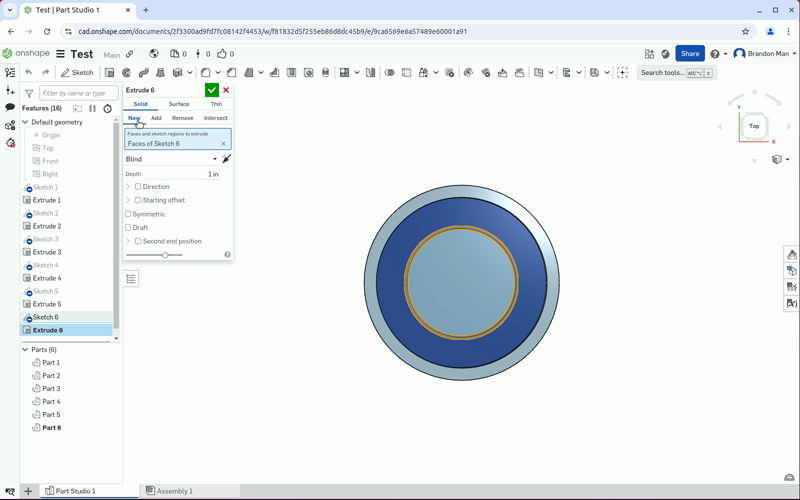
key(tab, 4)
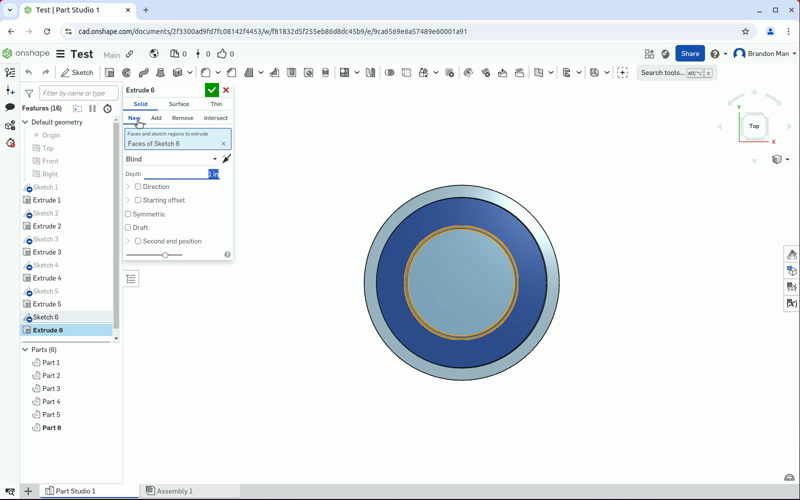
text(23.108)
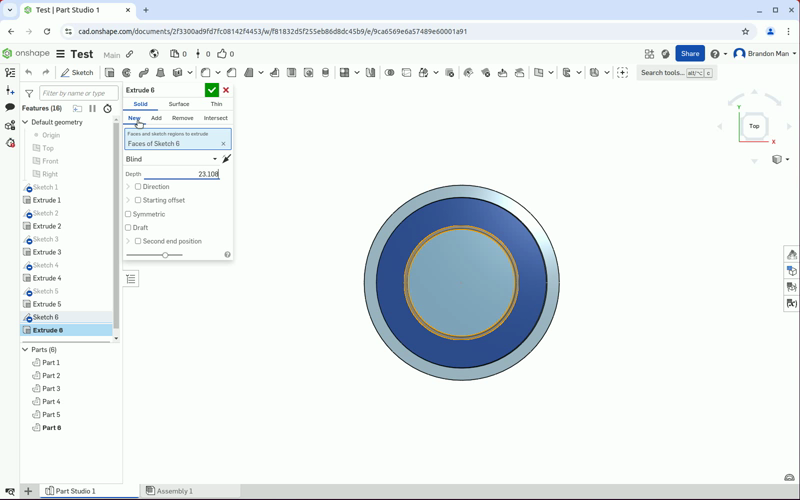
key(enter)
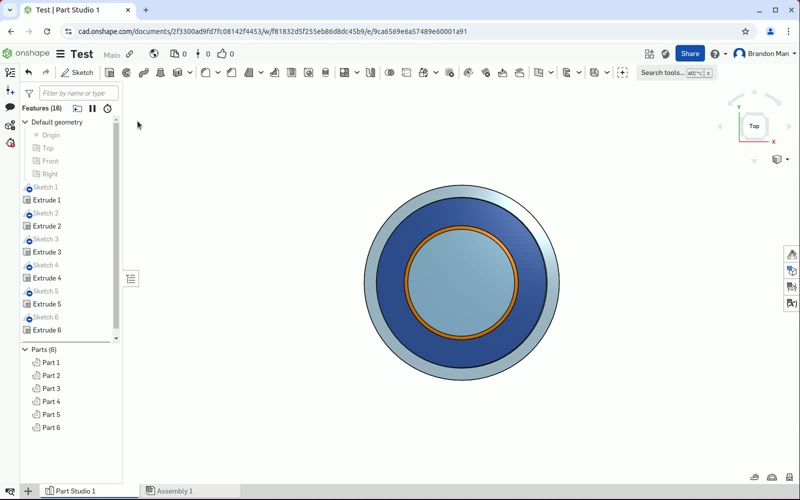
key(shift+h)
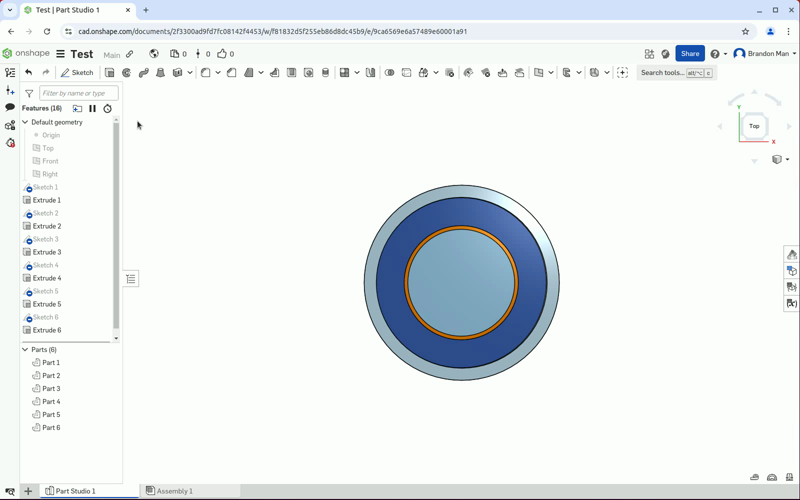
key(shift+h)
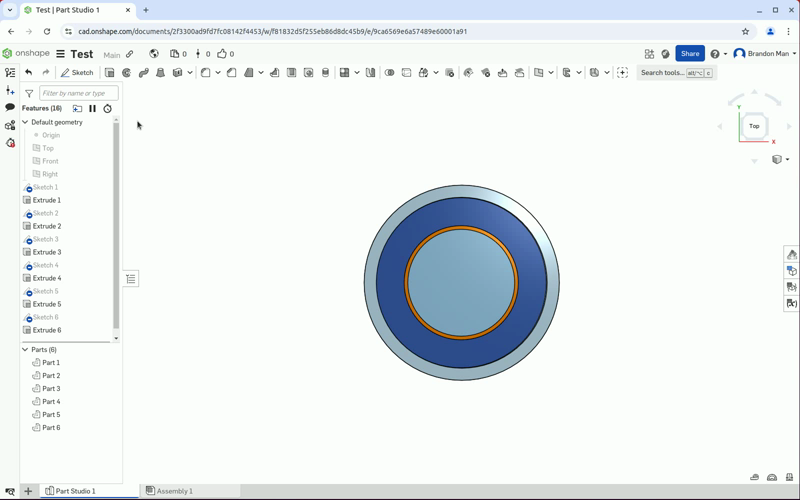
key(shift+7)
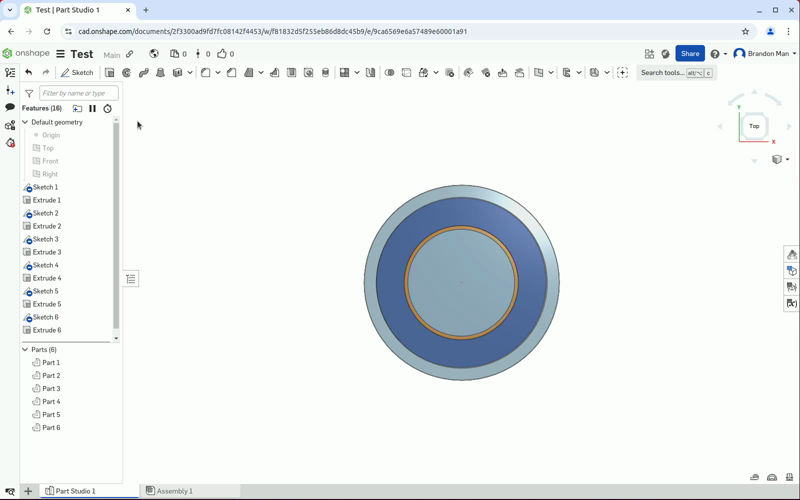
key(up, 3)
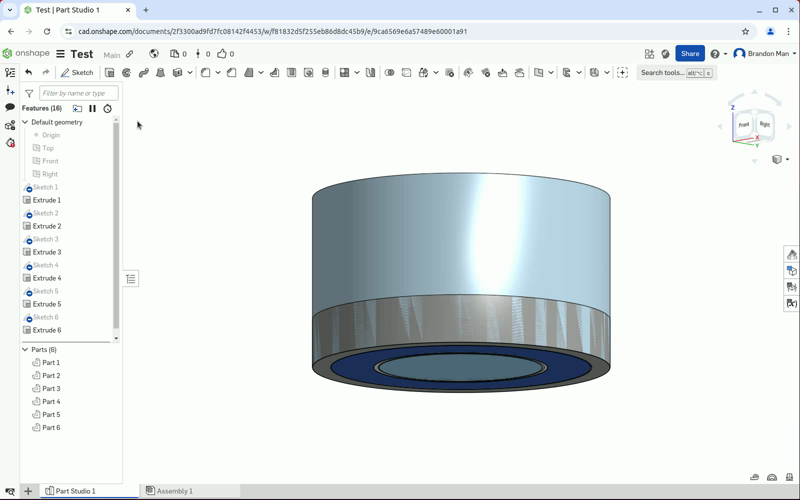
key(left, 3)
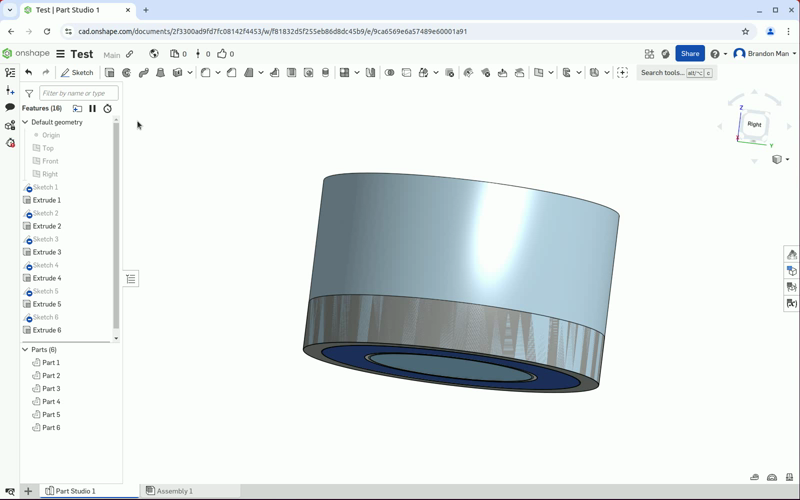
key(right, 3)
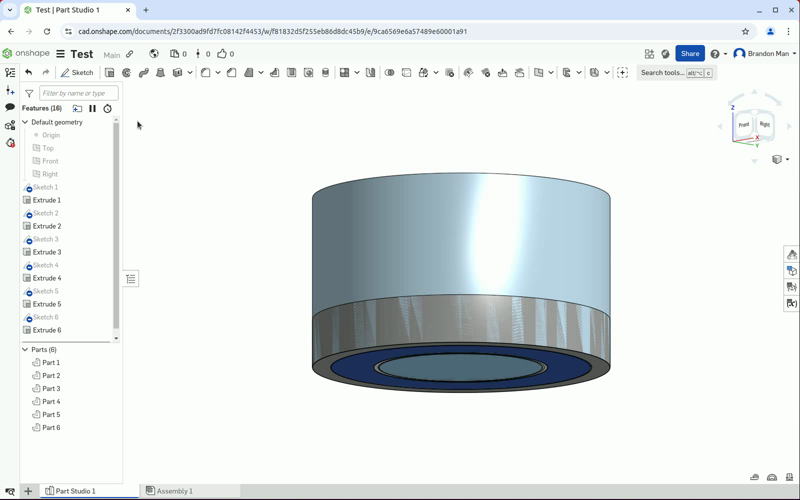
key(down, 3)
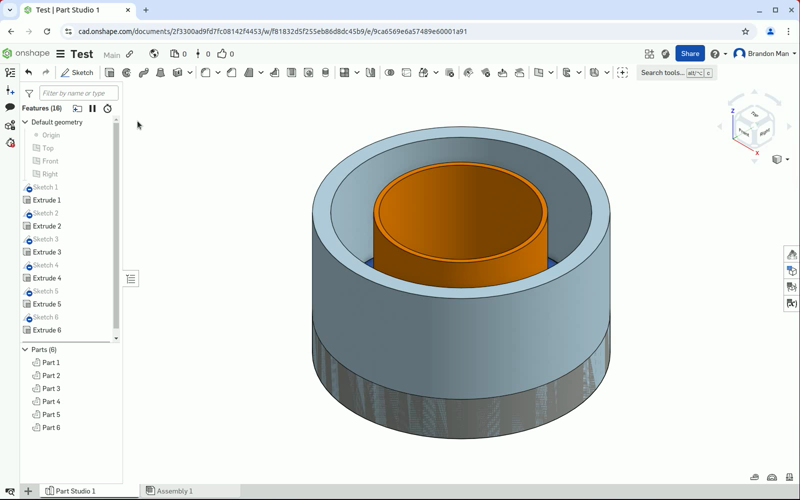
mouse_move(69, 189)
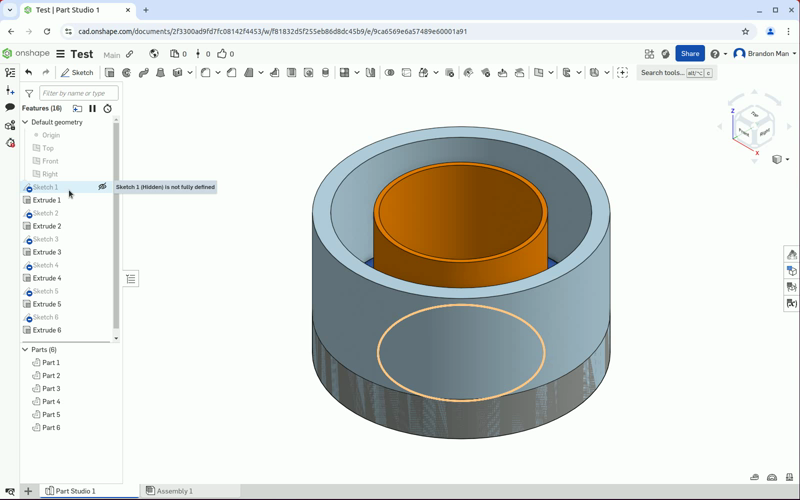
click(69, 189)